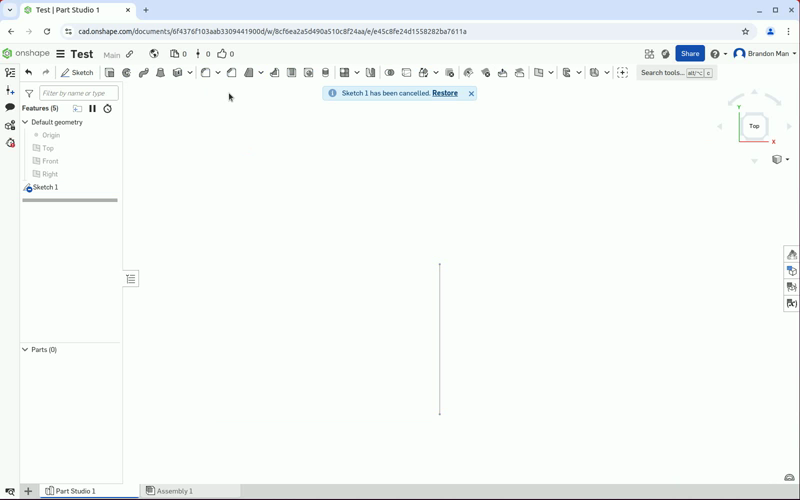
key(shift+h)
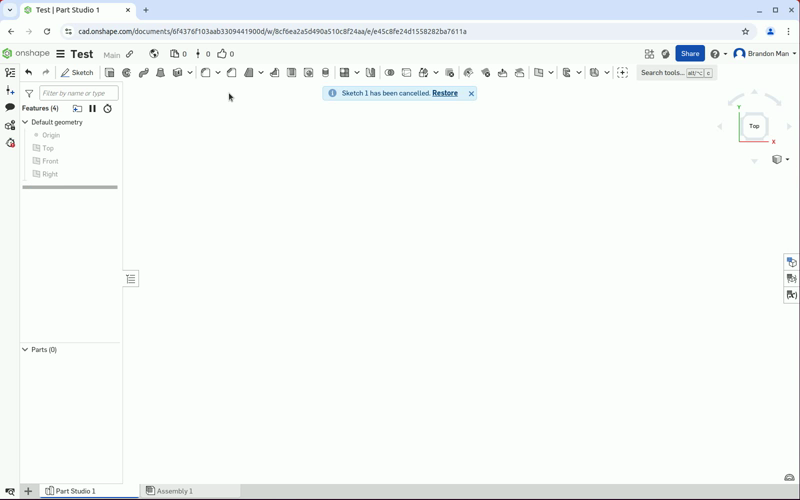
mouse_move(73, 352)
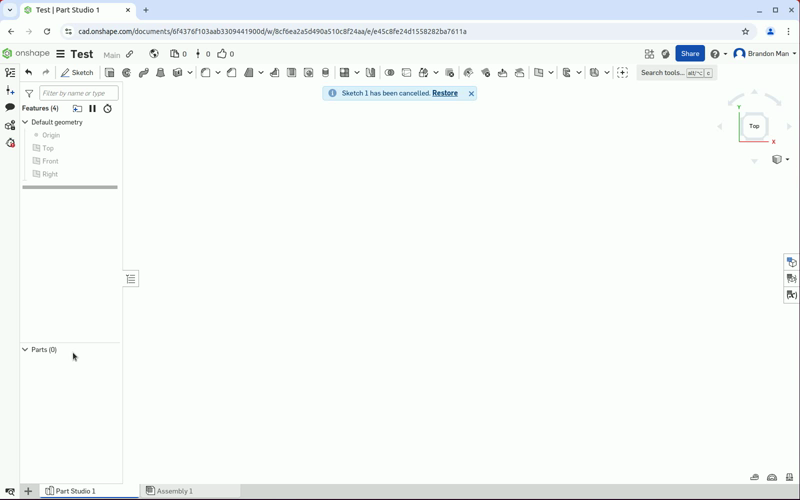
key(y)
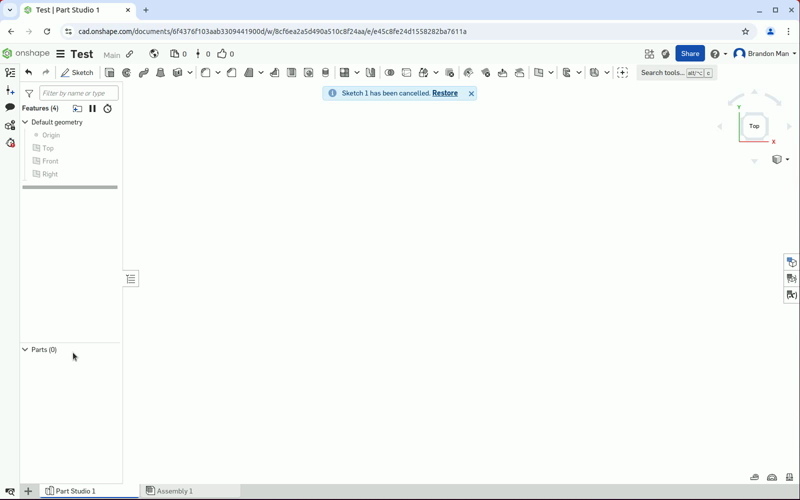
key(shift+p)
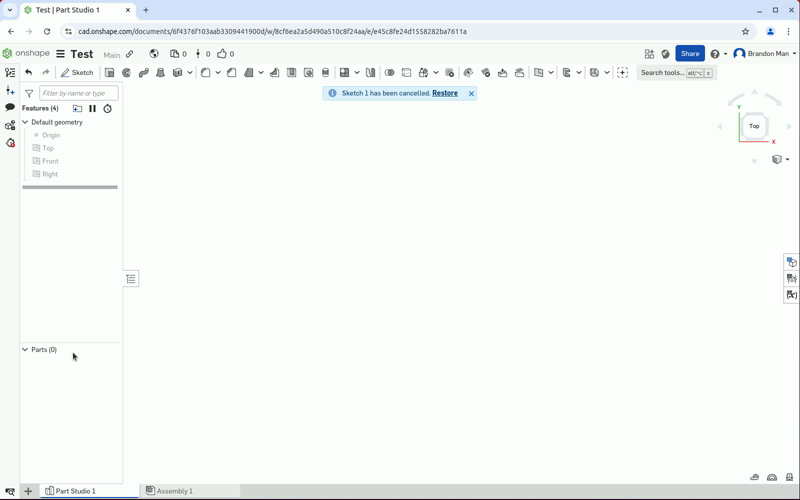
key(space)
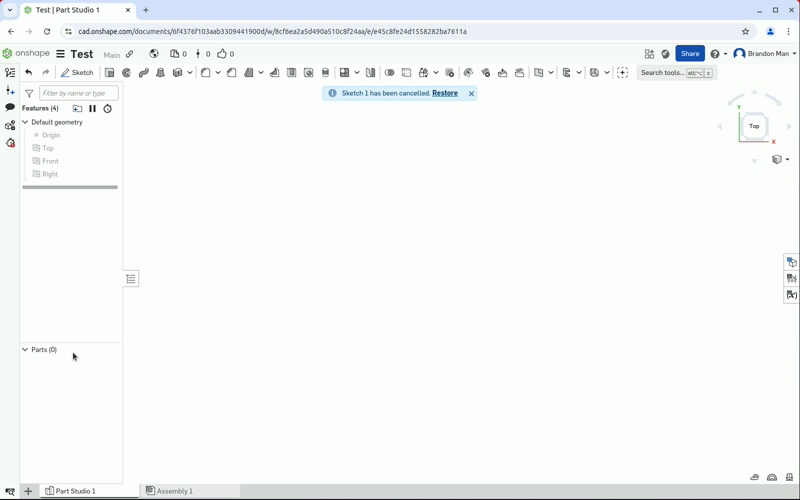
key_down(shift)
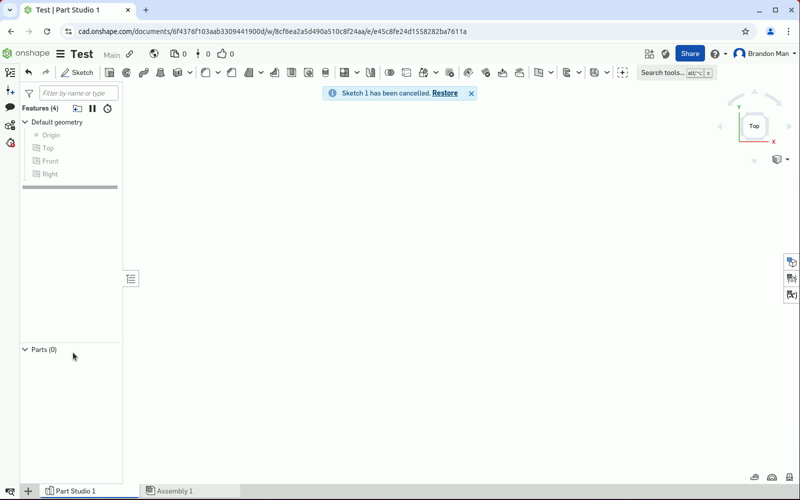
key(up)
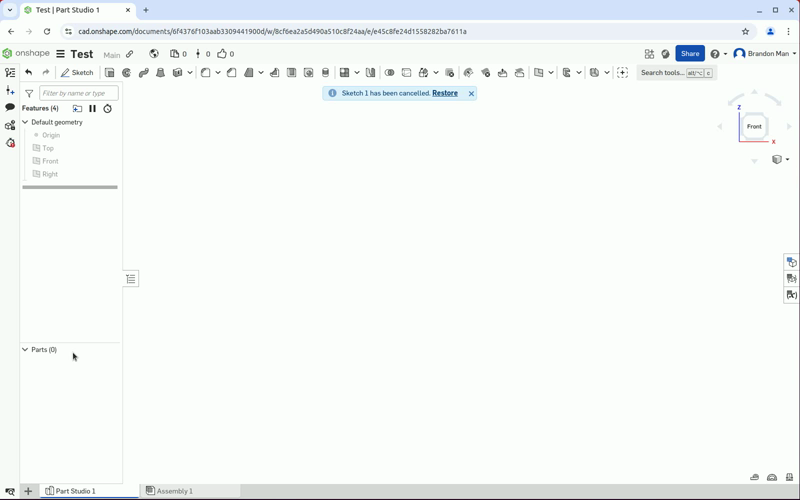
key_up(shift)
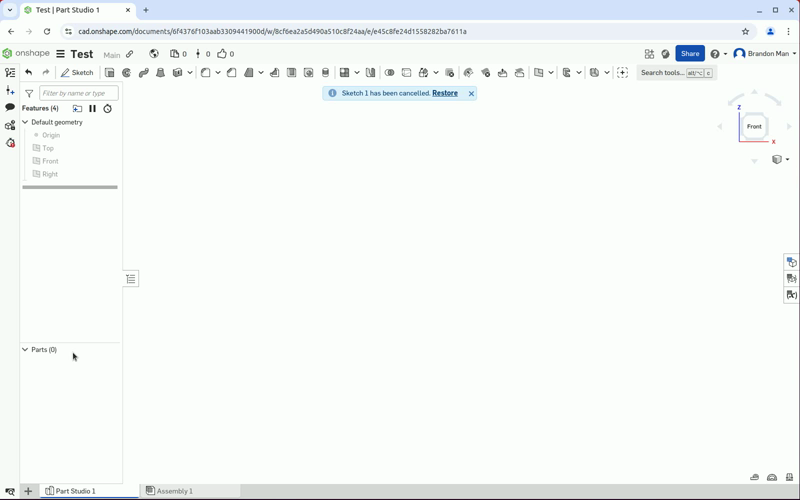
mouse_move(73, 352)
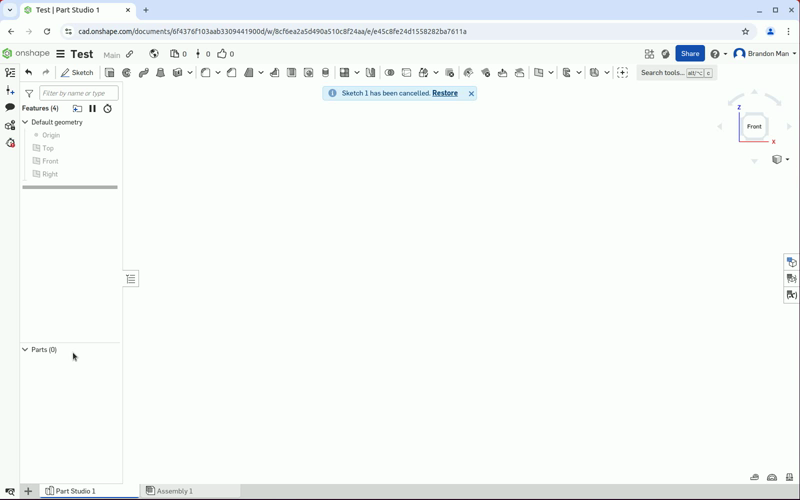
key(shift+y)
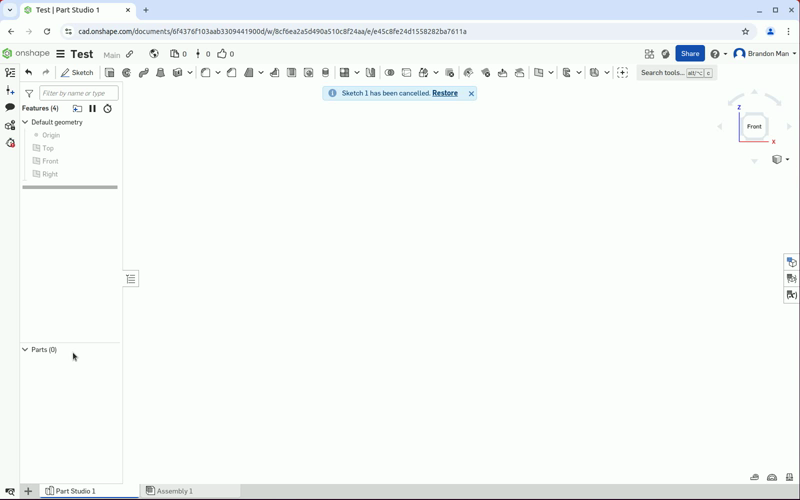
key(shift+s)
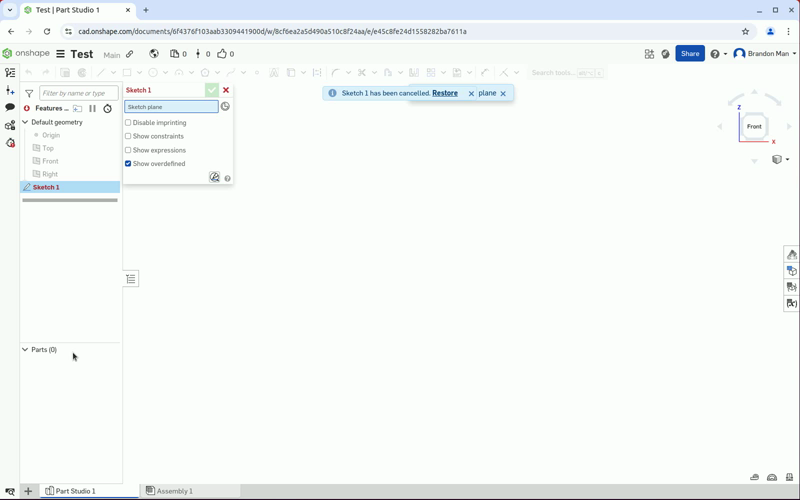
mouse_move(73, 163)
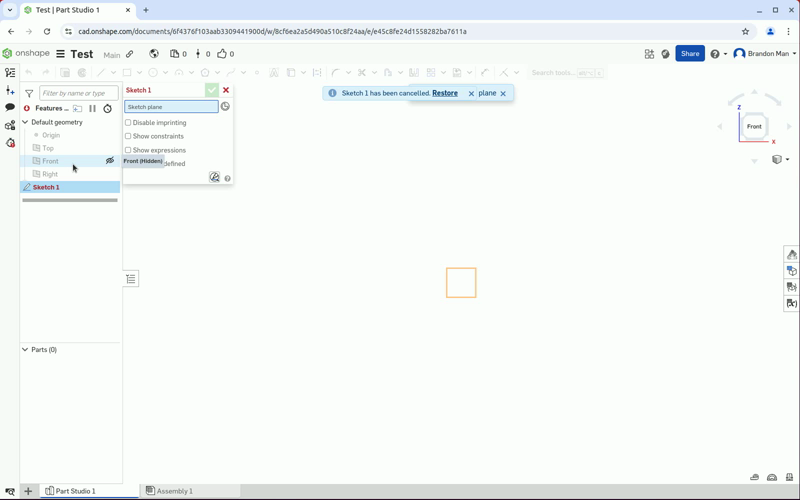
click(73, 163)
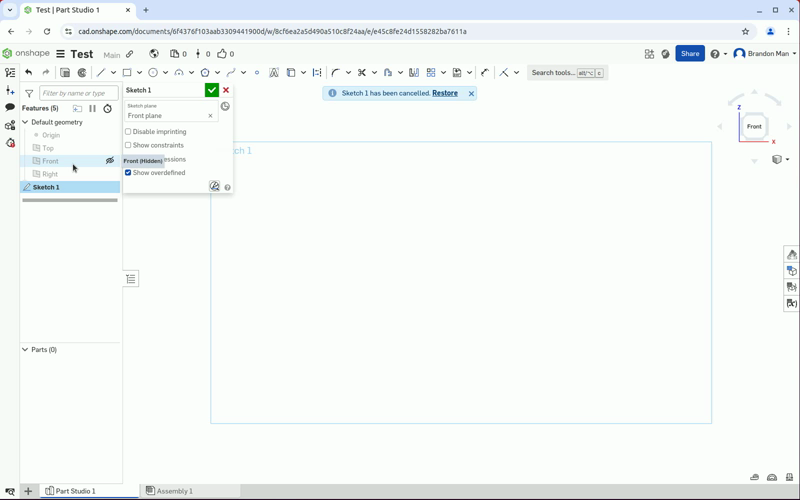
mouse_move(73, 352)
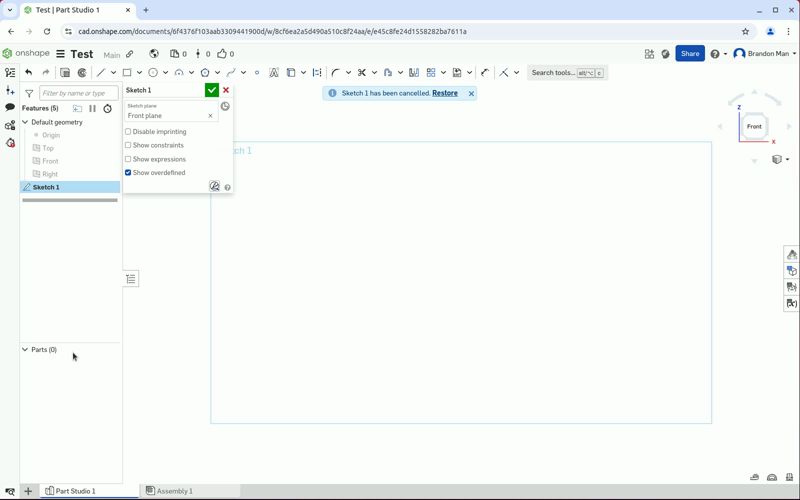
key(y)
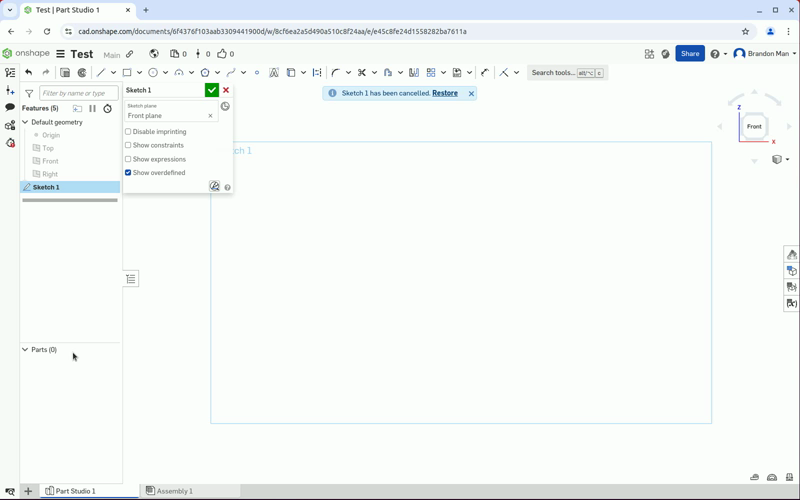
key(l)
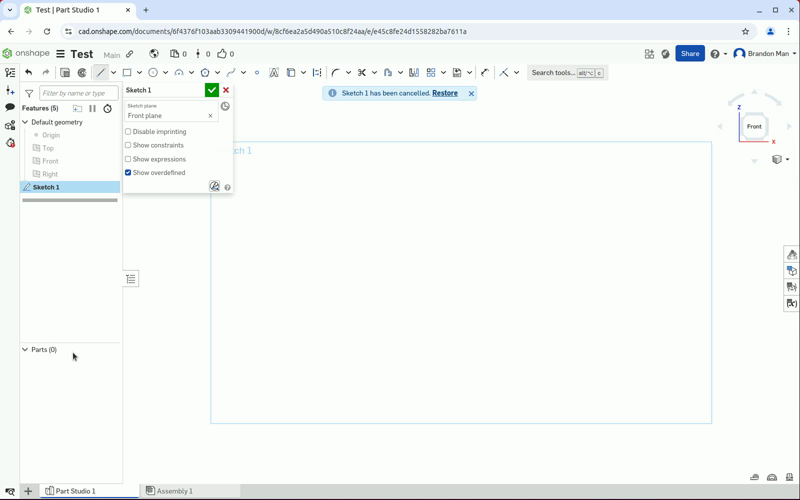
key_down(shift)
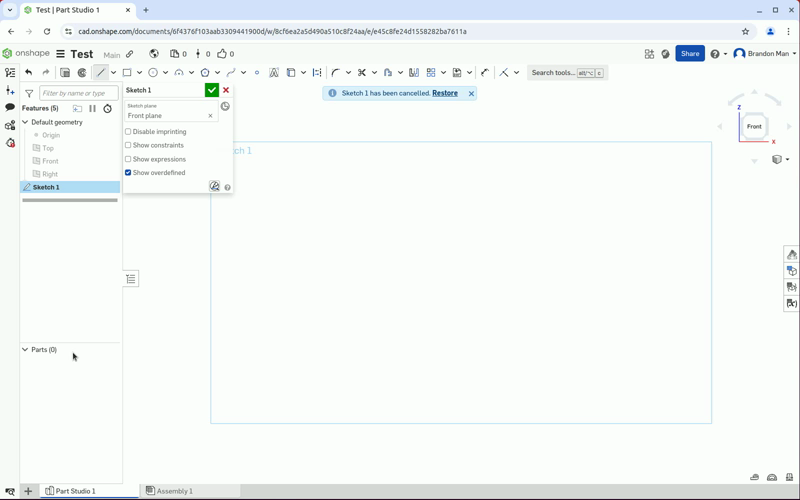
mouse_move(374, 252)
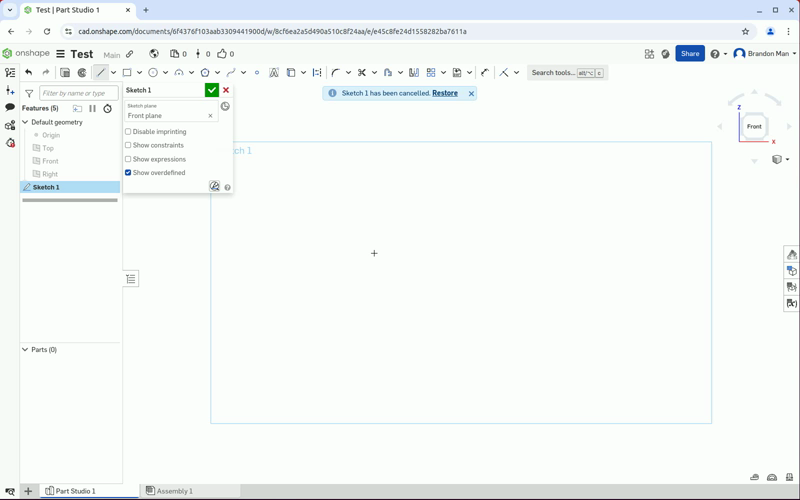
click(374, 252)
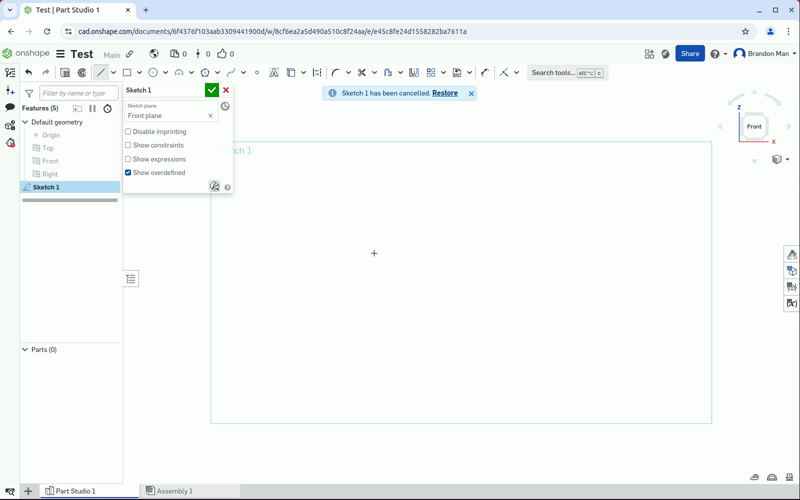
key_up(shift)
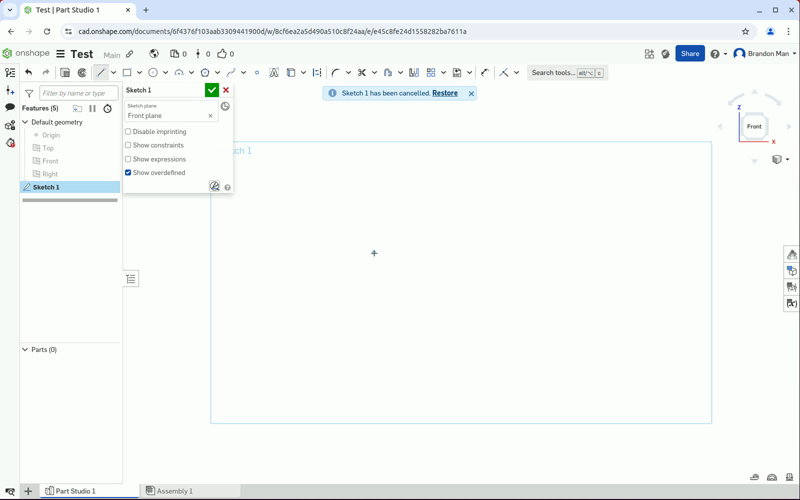
key_down(shift)
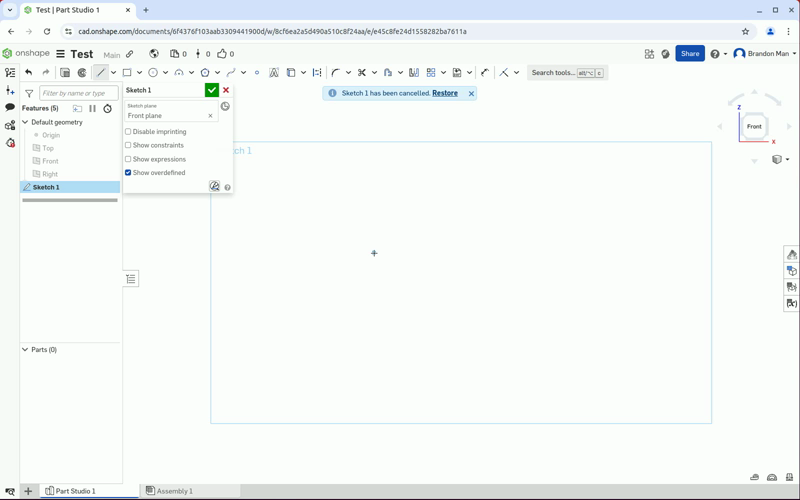
mouse_move(375, 321)
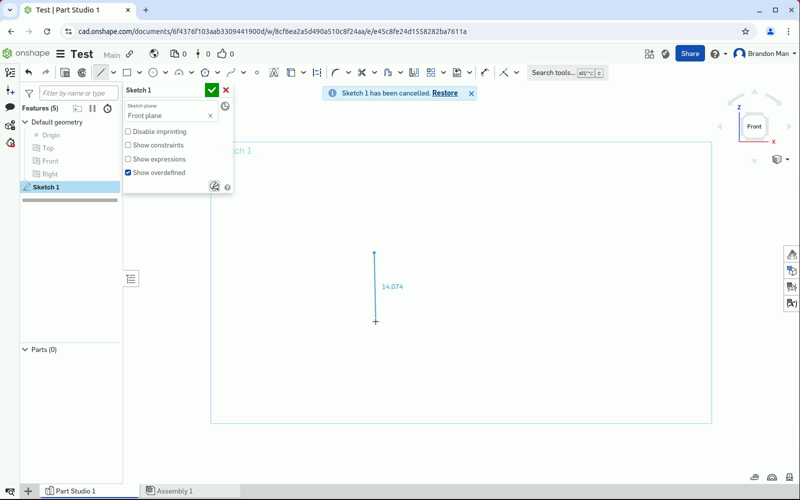
click(375, 321)
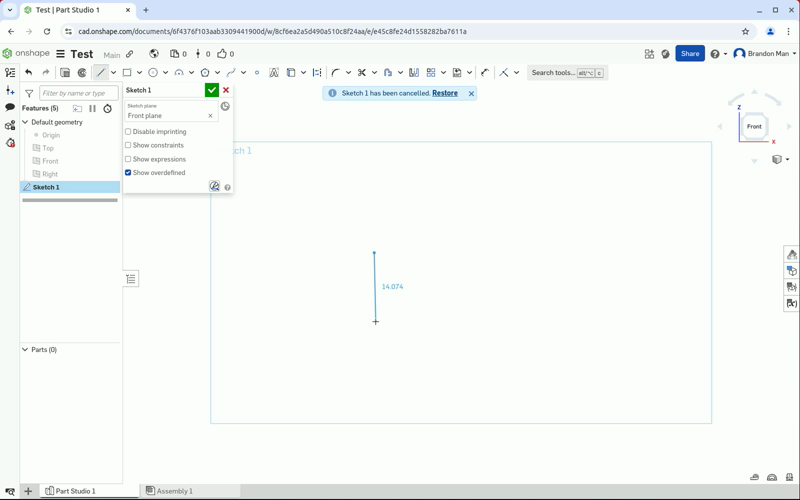
key_up(shift)
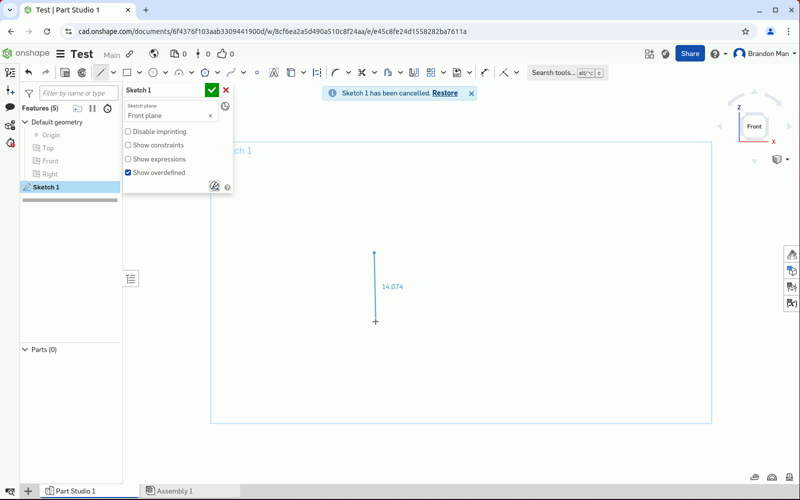
key_down(shift)
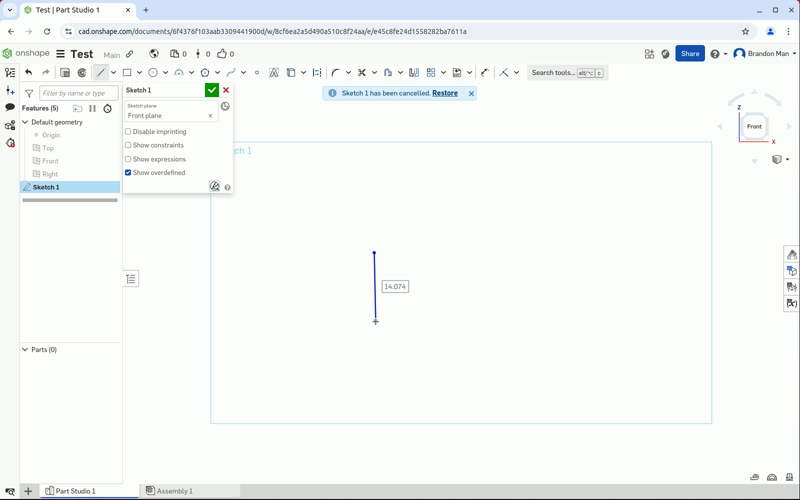
mouse_move(505, 321)
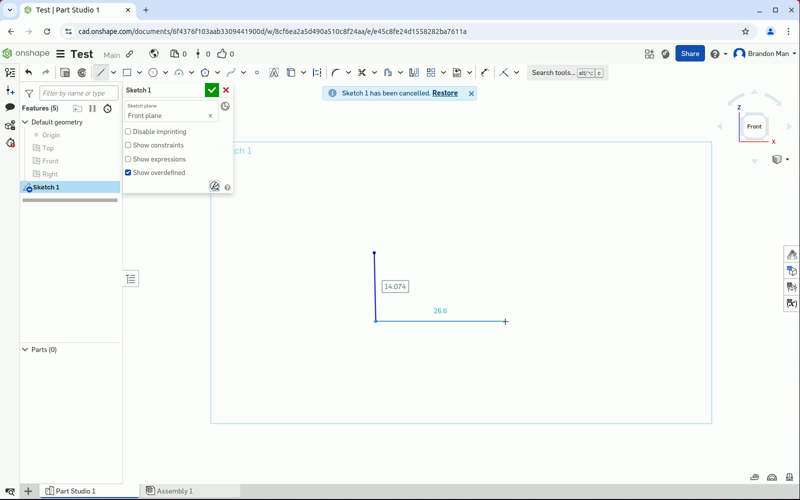
click(505, 321)
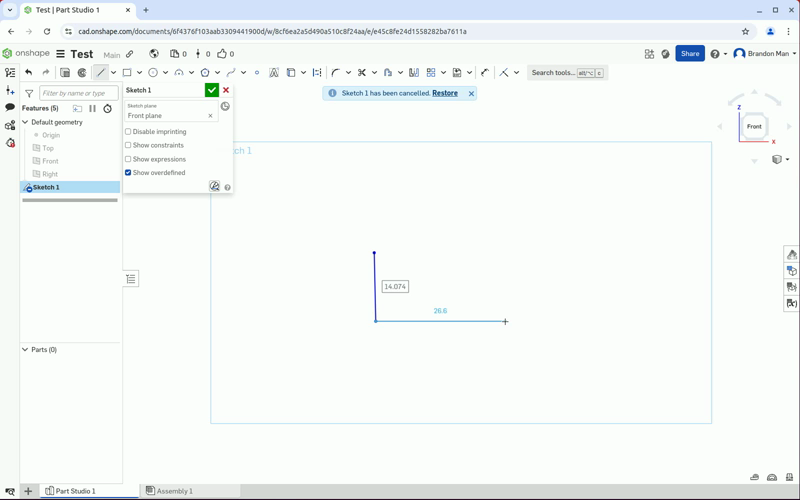
key_up(shift)
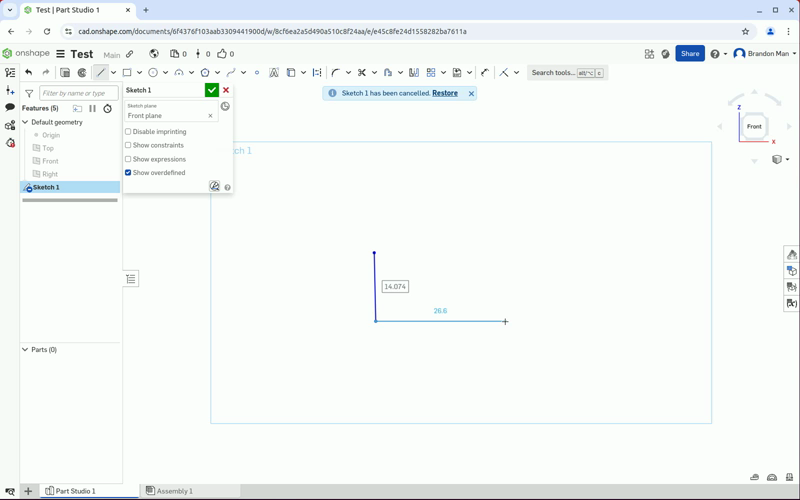
key_down(shift)
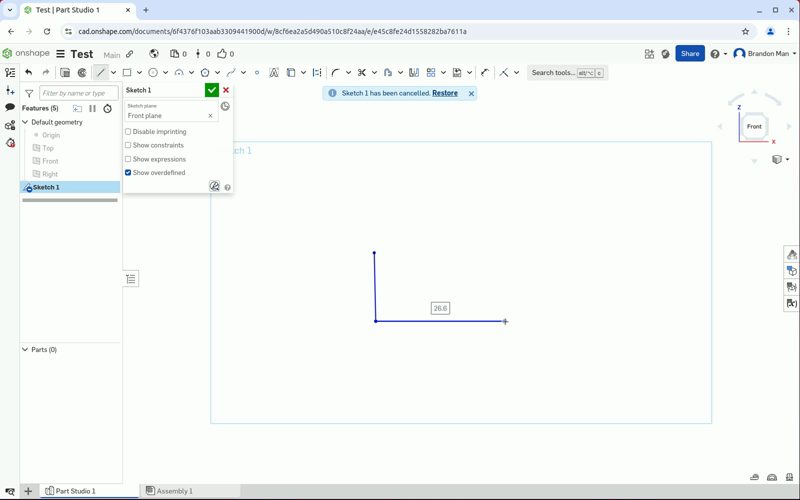
mouse_move(505, 252)
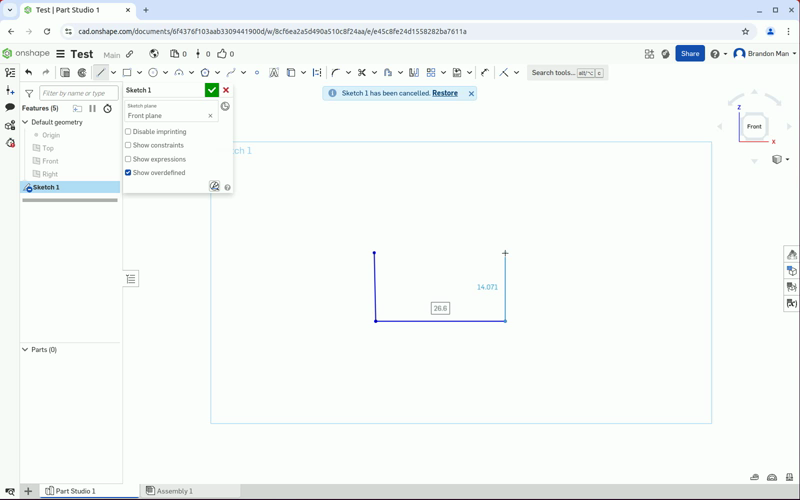
click(505, 252)
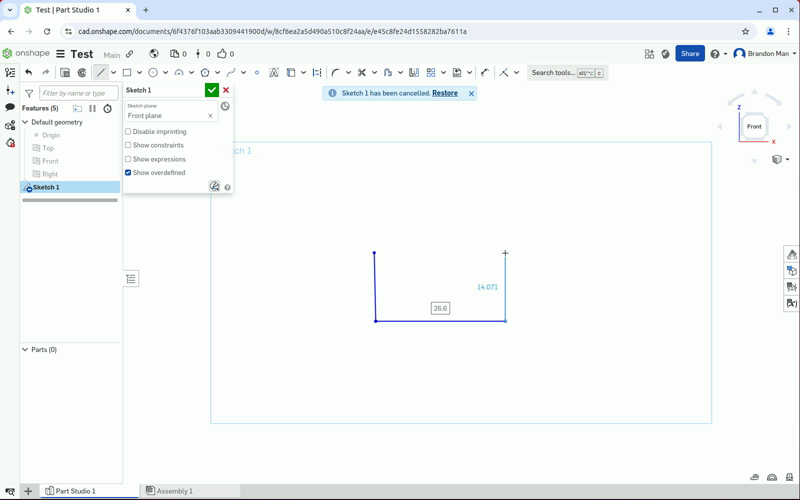
key_up(shift)
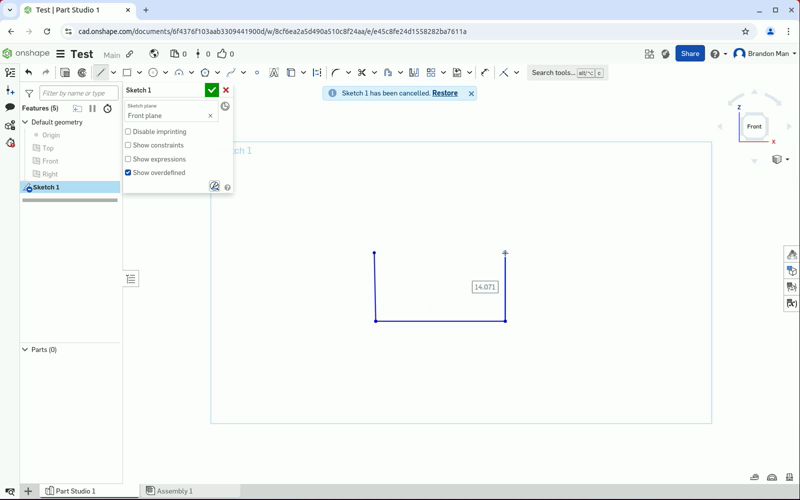
key_down(shift)
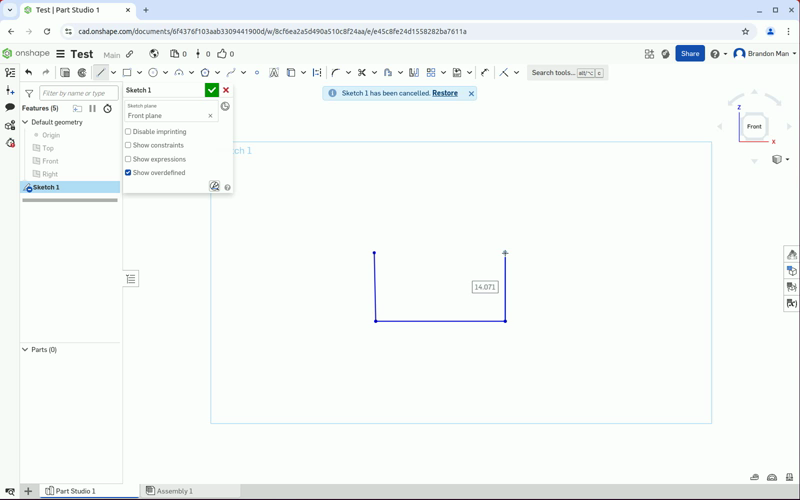
mouse_move(374, 252)
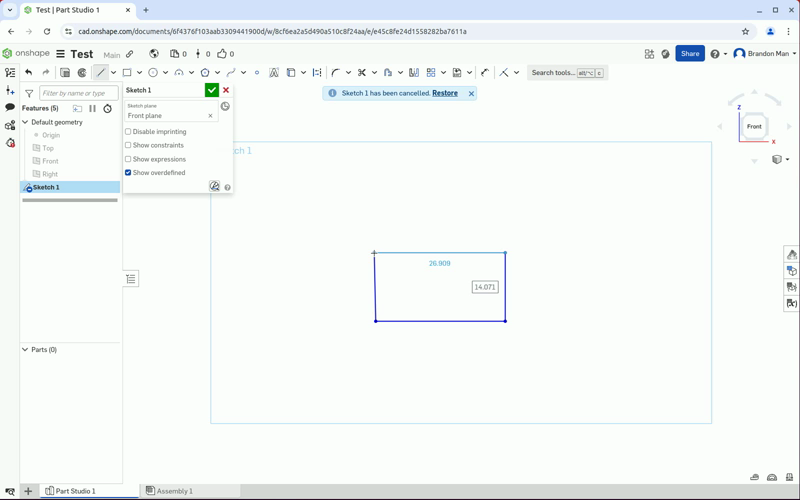
key_up(shift)
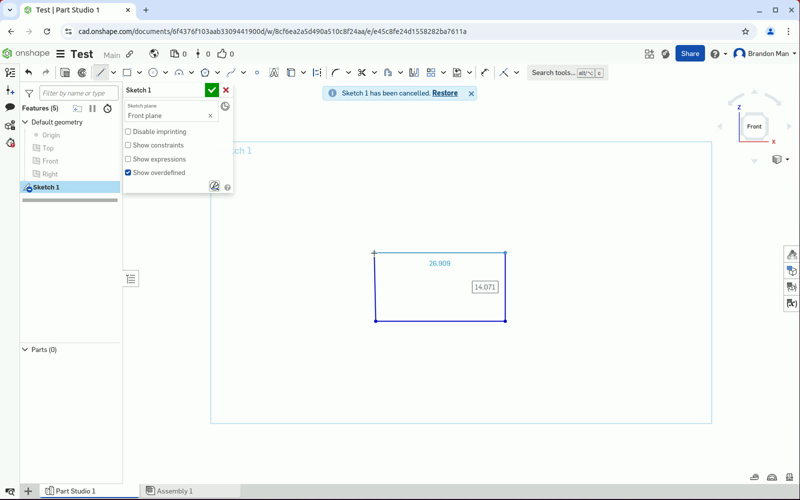
click(374, 252)
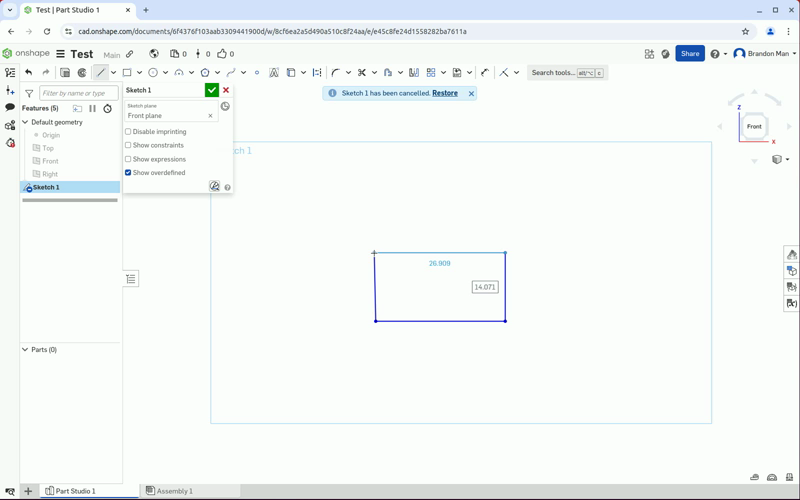
key(esc)
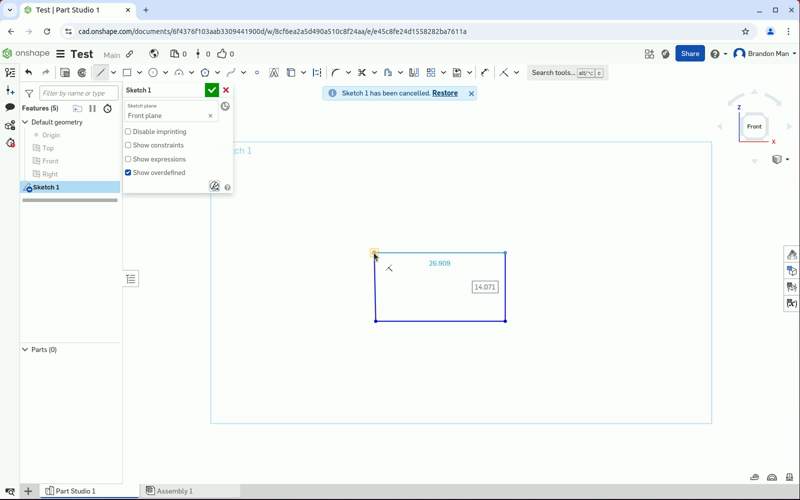
mouse_move(495, 289)
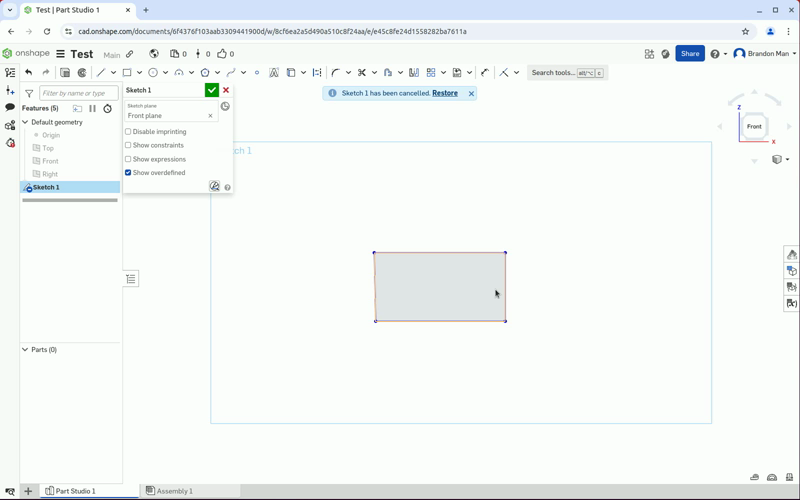
click(495, 289)
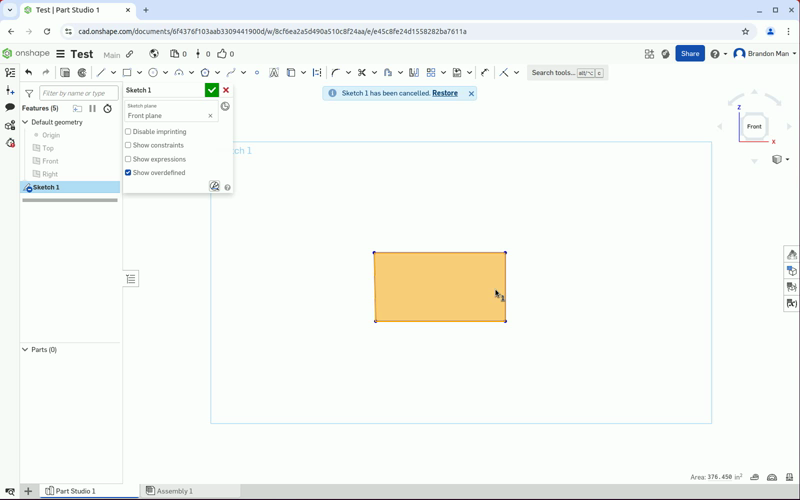
mouse_move(73, 352)
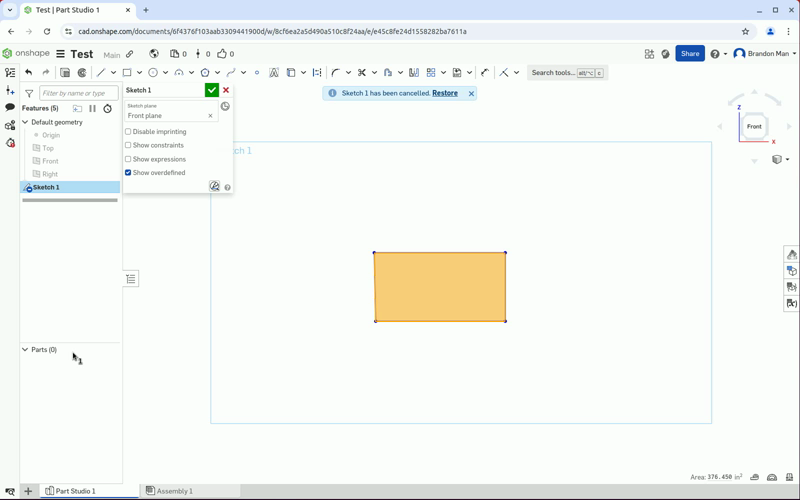
key(shift+y)
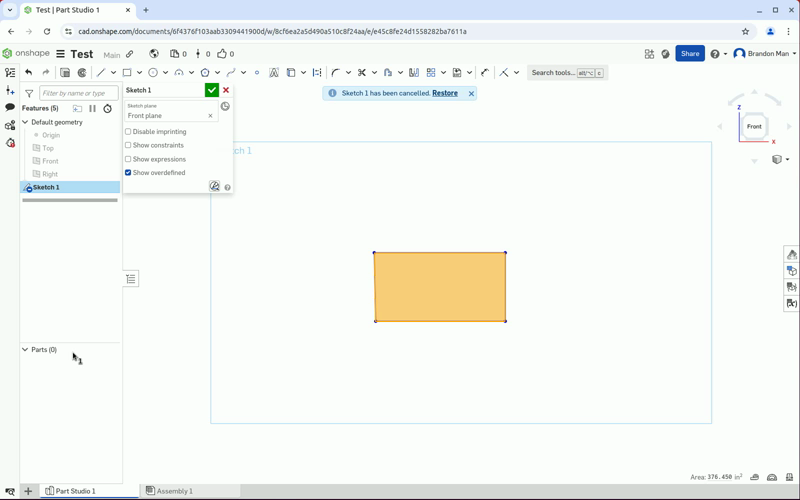
key(shift+e)
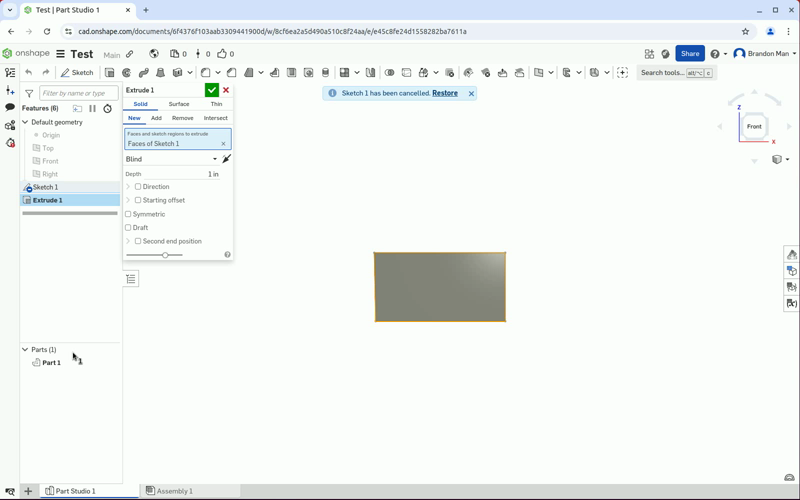
mouse_move(143, 106)
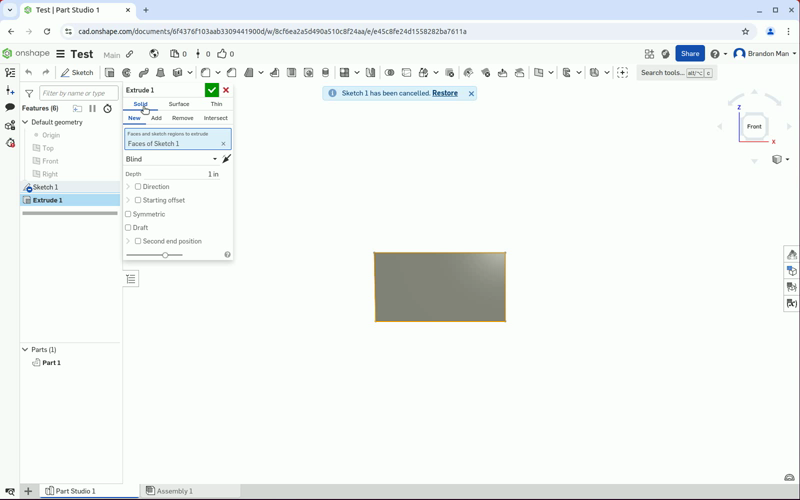
click(143, 106)
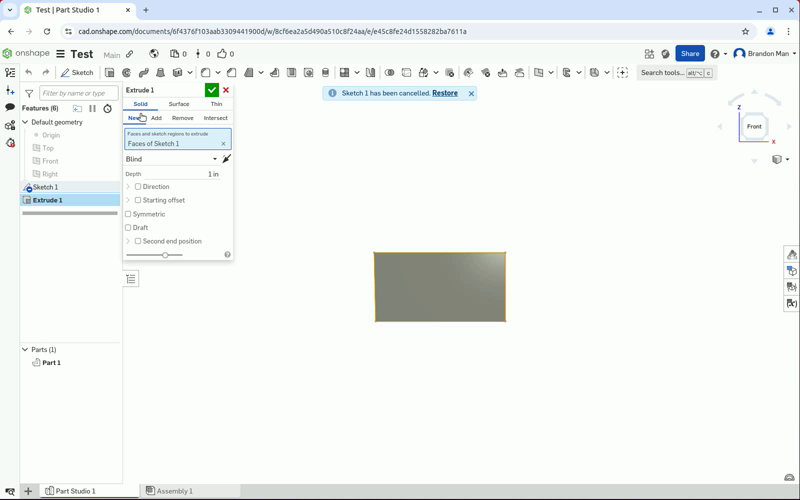
mouse_move(137, 120)
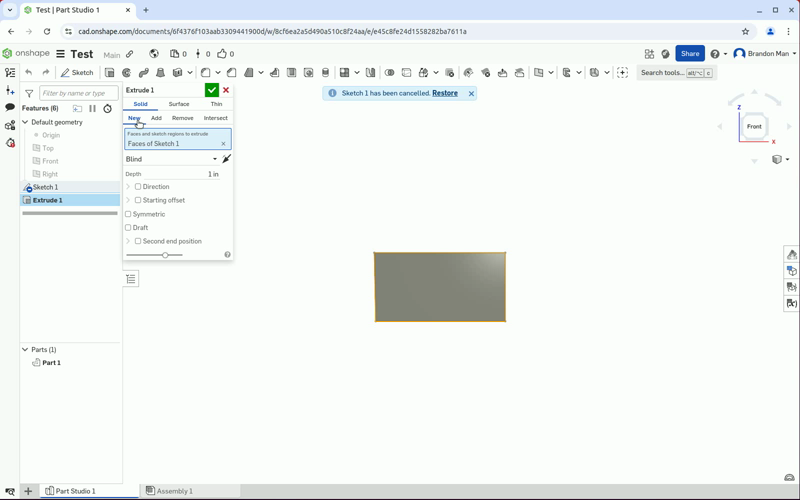
click(137, 120)
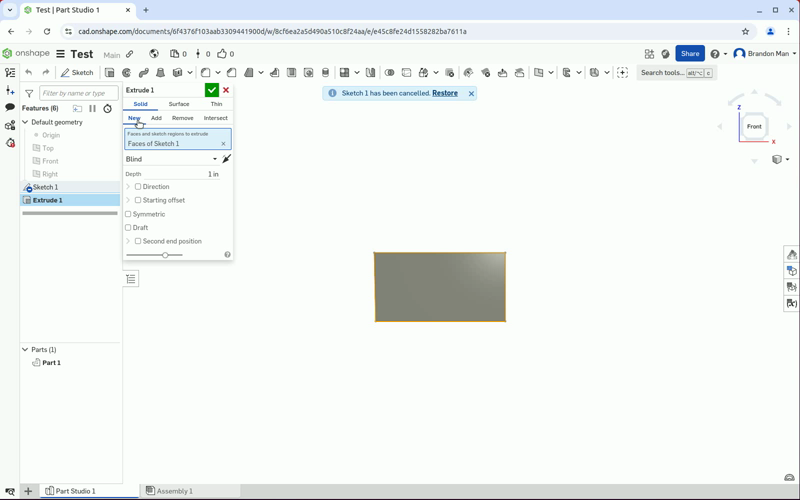
key(tab, 4)
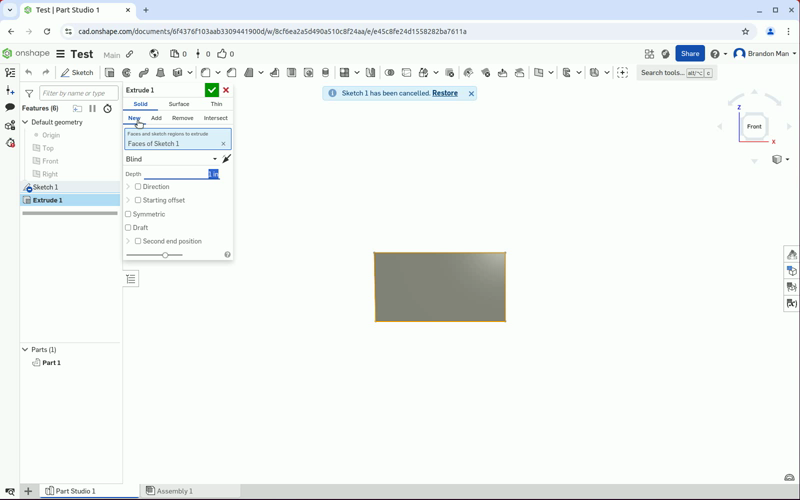
text(15.165)
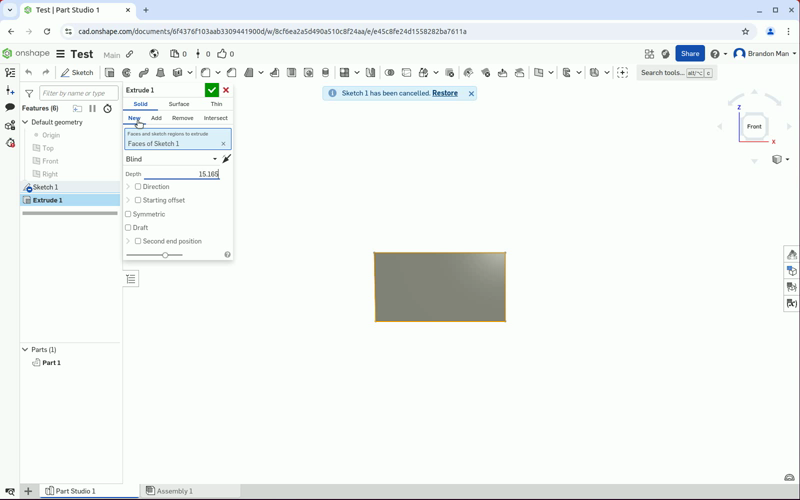
key(enter)
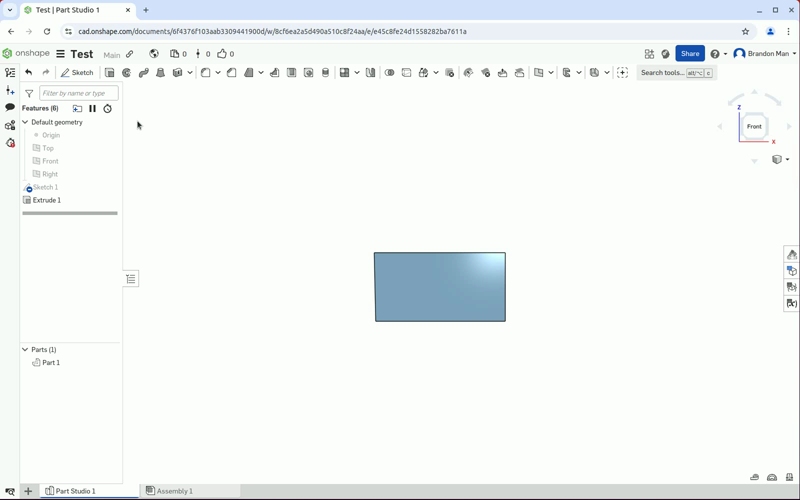
key(shift+h)
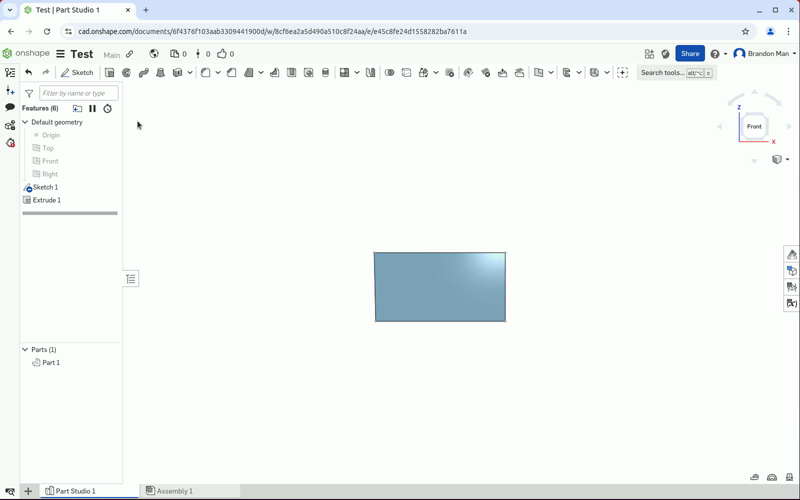
key(shift+h)
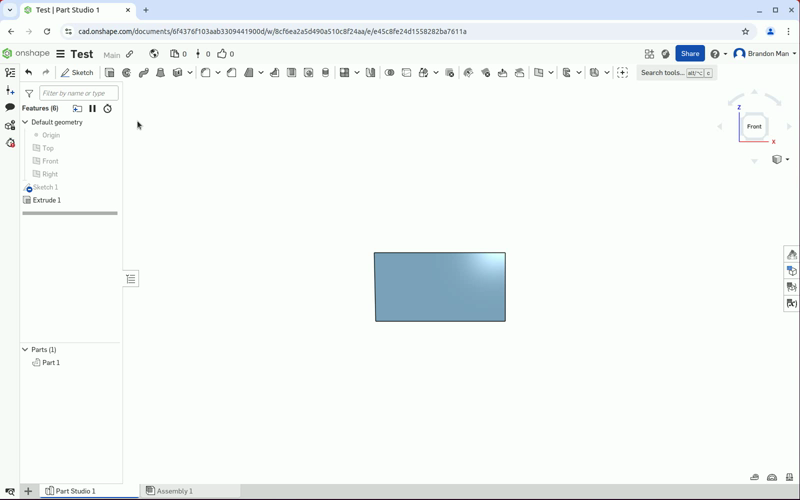
mouse_move(73, 189)
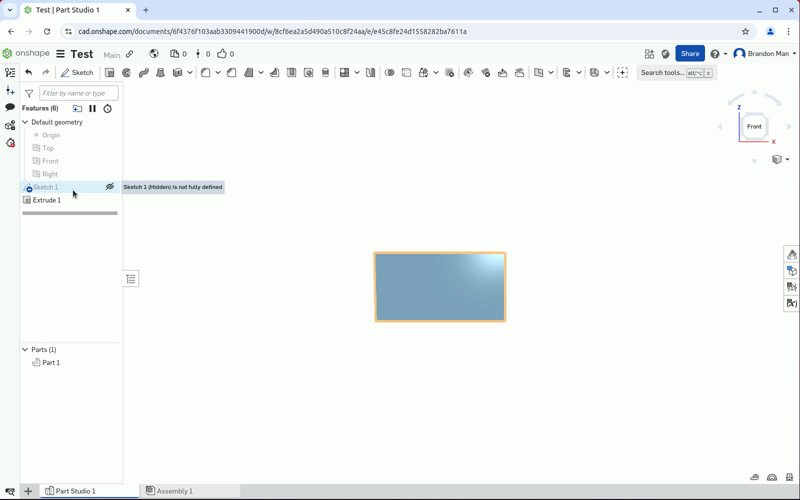
click(73, 189)
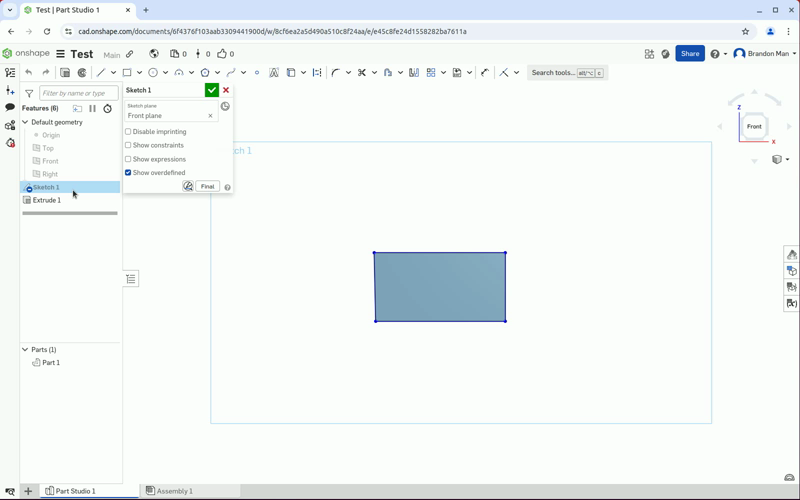
mouse_move(229, 92)
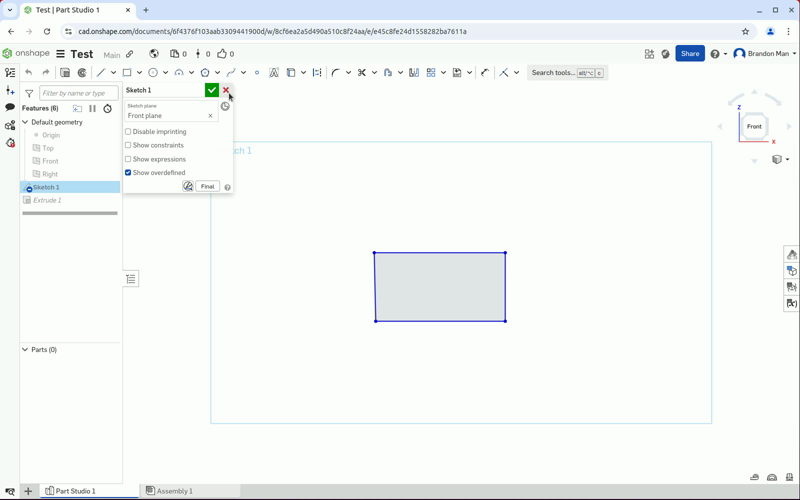
click(229, 92)
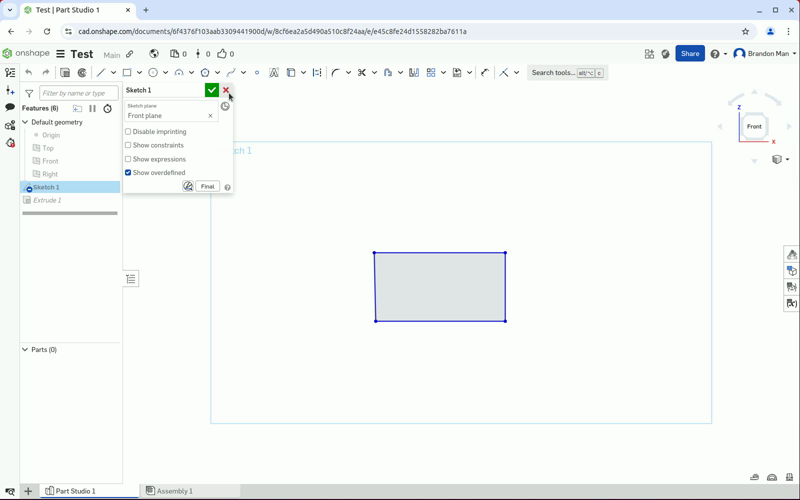
key(shift+s)
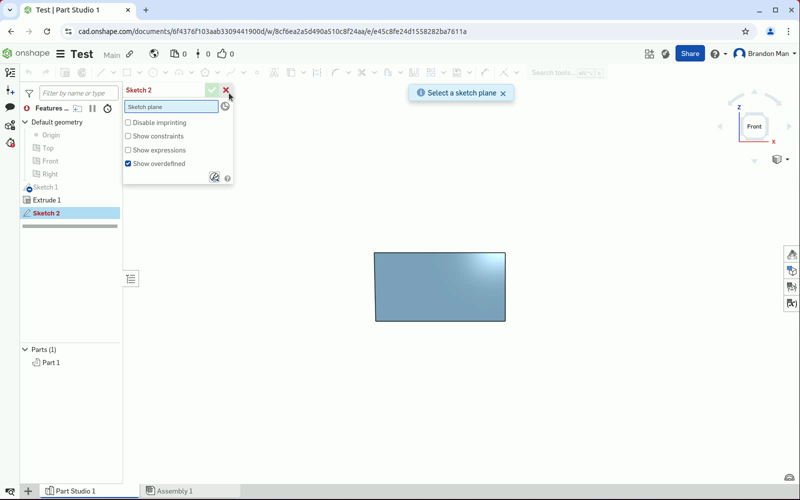
mouse_move(73, 163)
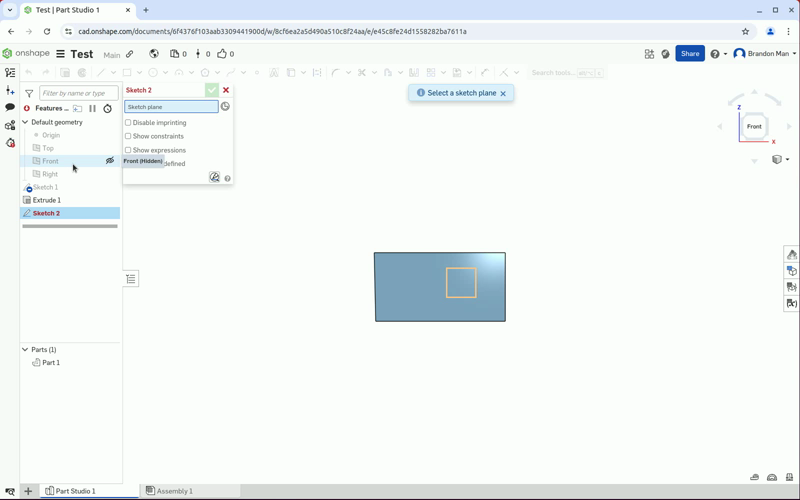
click(73, 163)
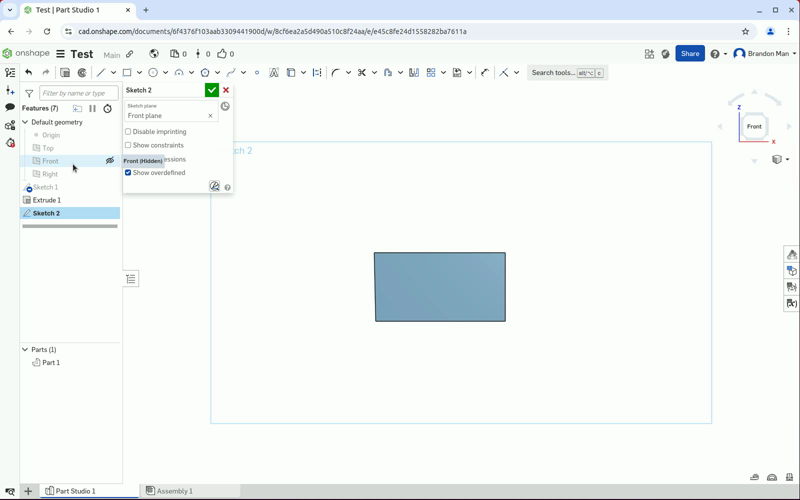
mouse_move(73, 352)
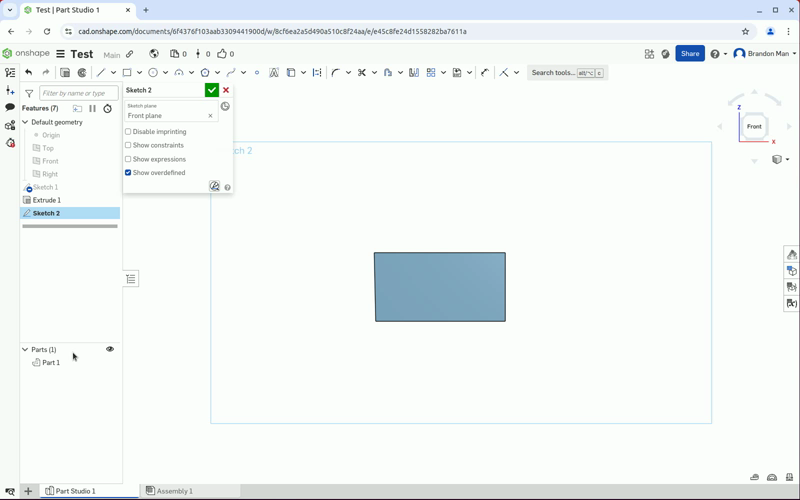
key(y)
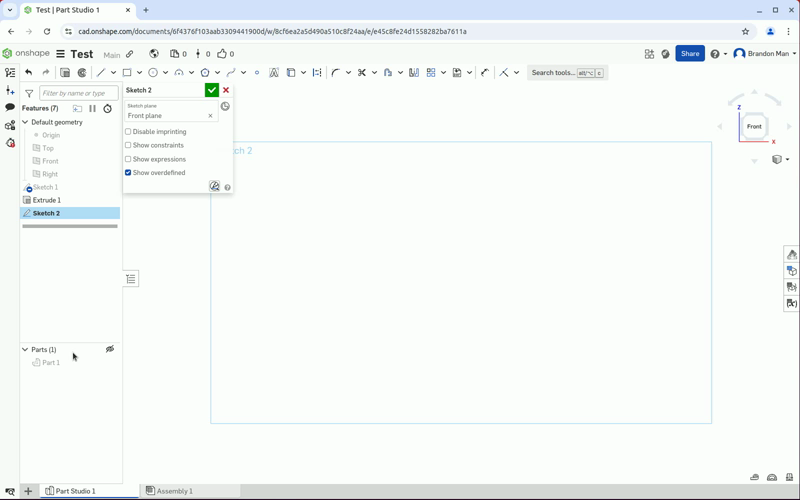
key(l)
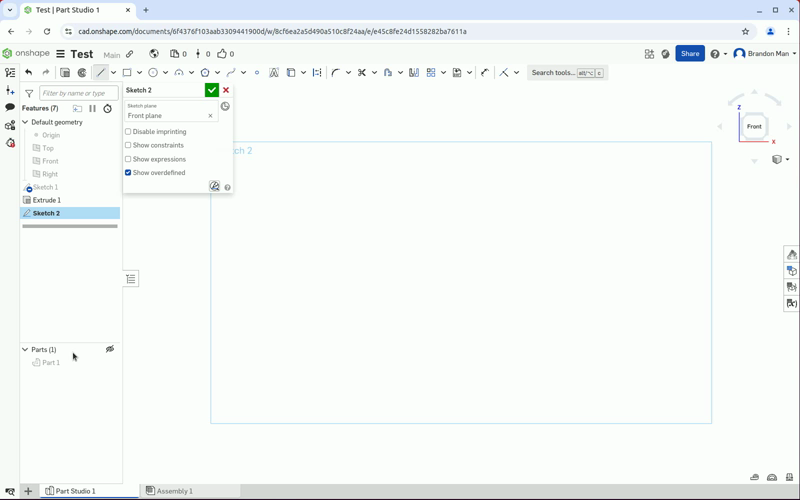
key_down(shift)
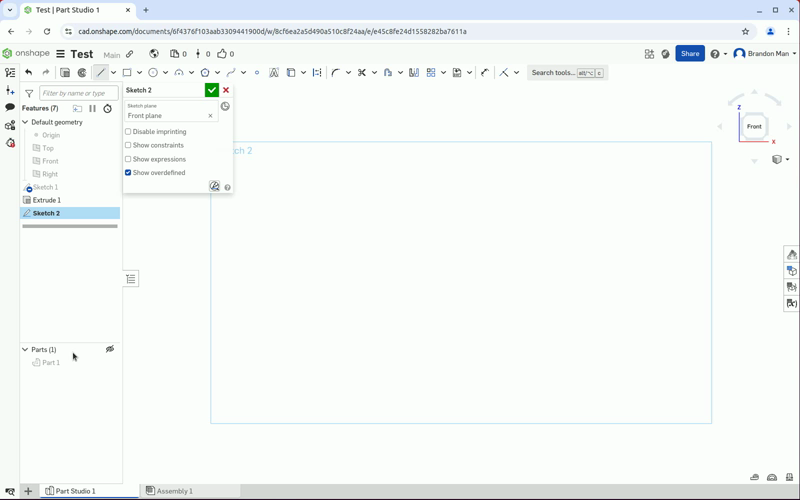
mouse_move(505, 252)
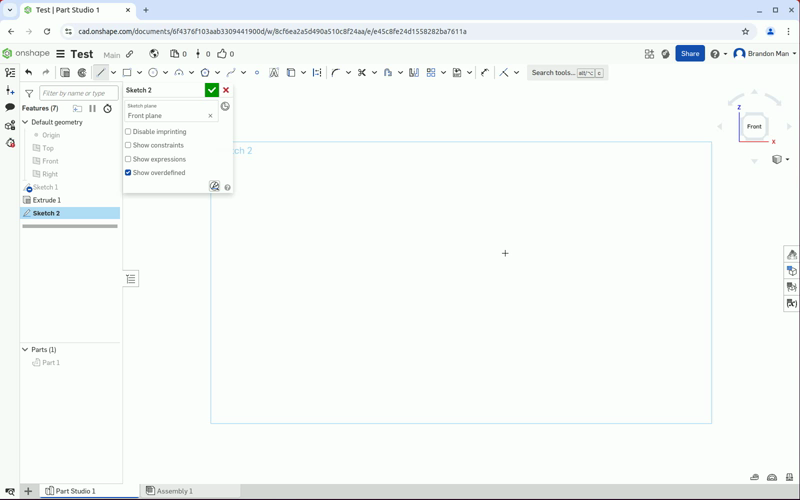
click(505, 252)
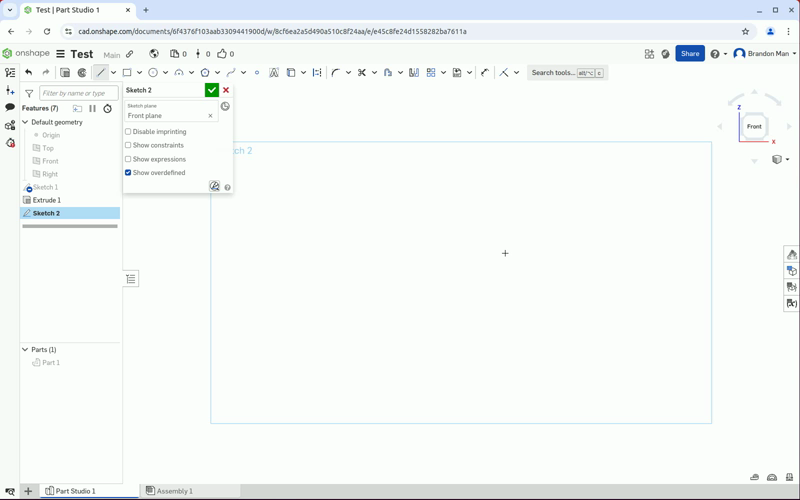
key_up(shift)
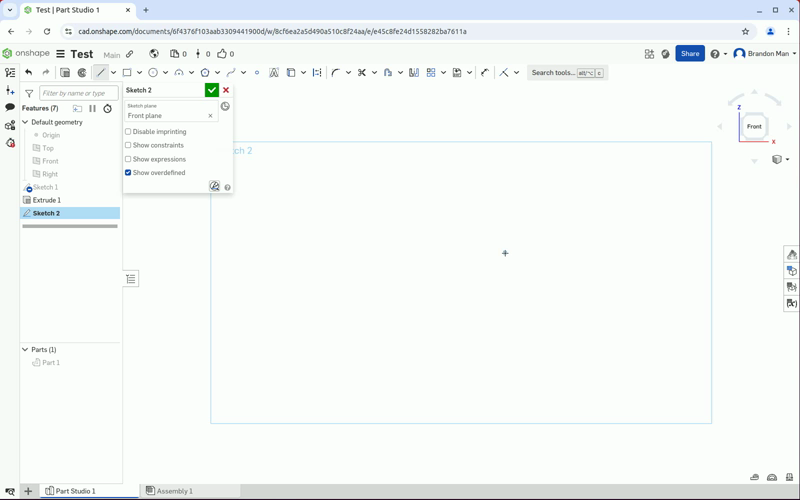
key_down(shift)
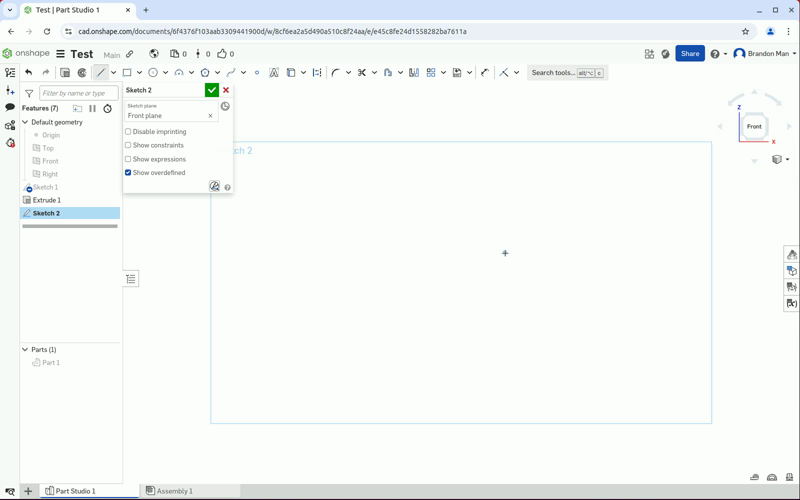
mouse_move(573, 252)
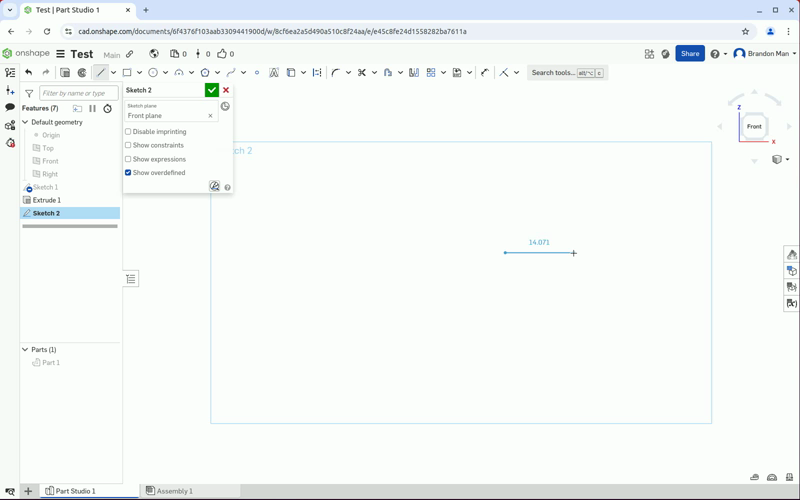
click(573, 252)
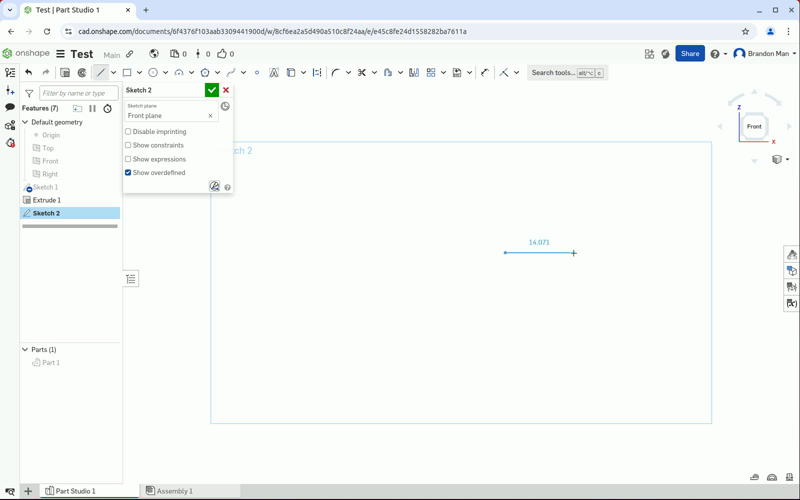
key_up(shift)
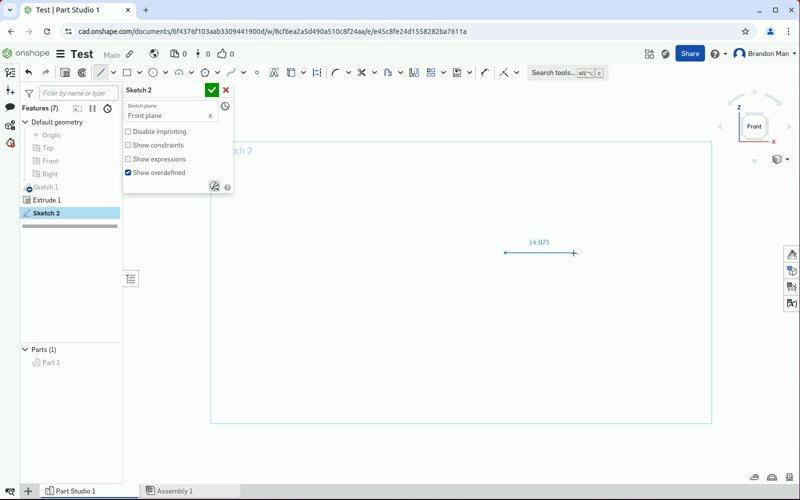
key_down(shift)
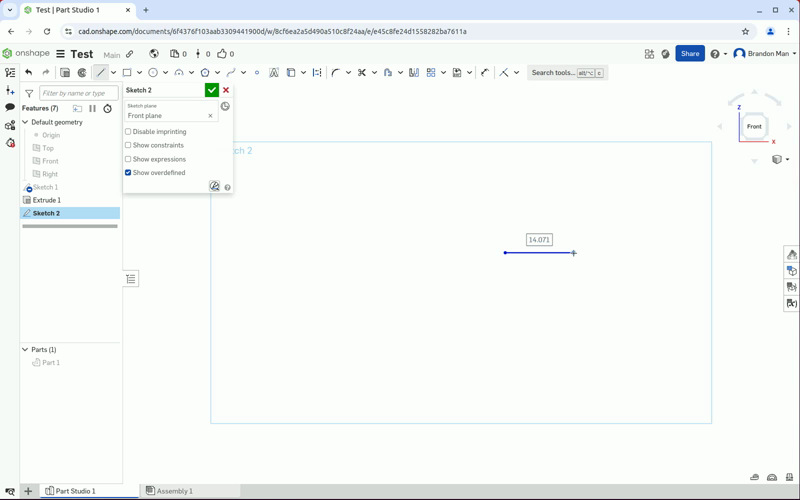
mouse_move(573, 183)
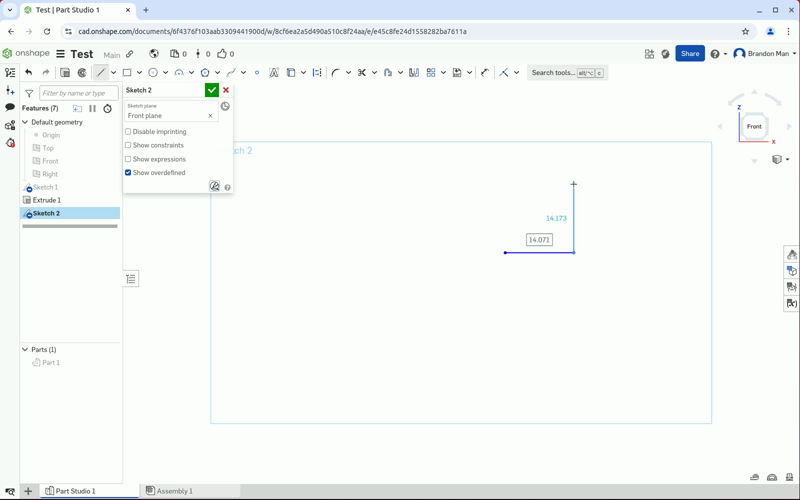
click(573, 183)
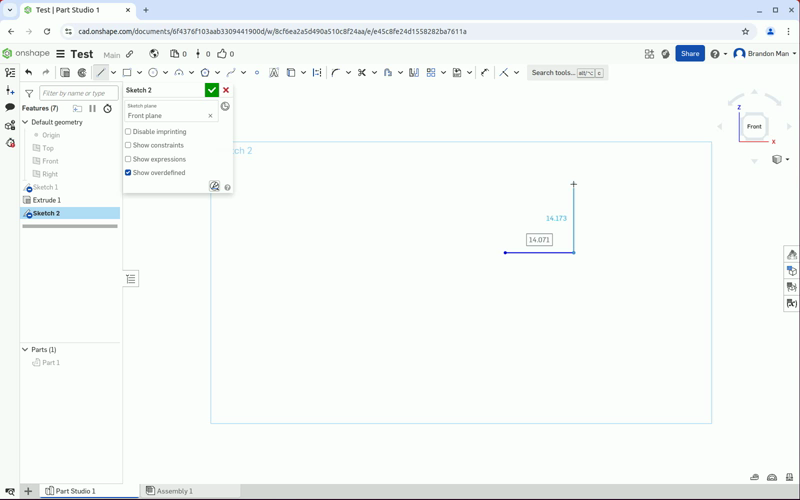
key_up(shift)
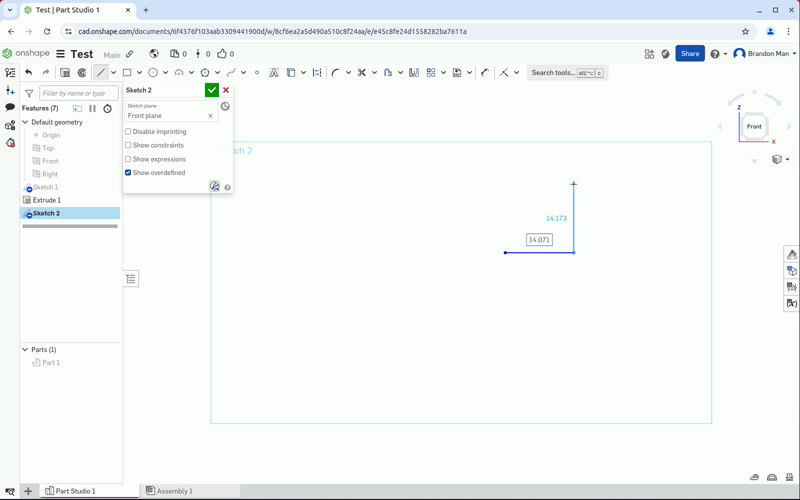
key_down(shift)
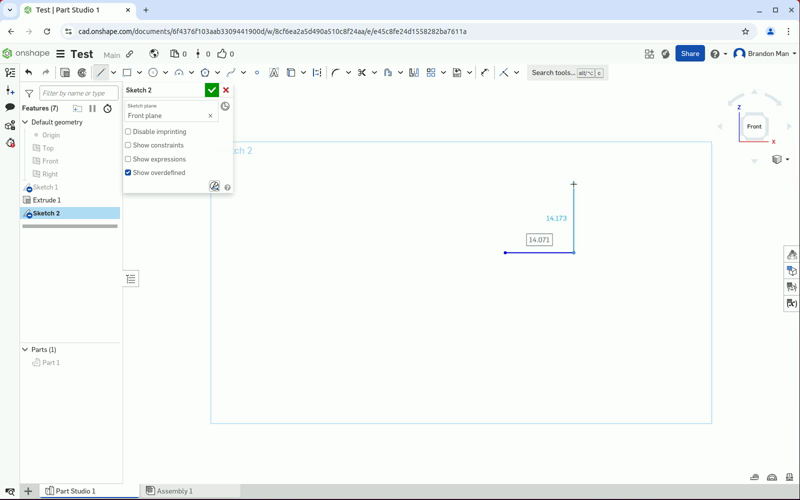
mouse_move(505, 183)
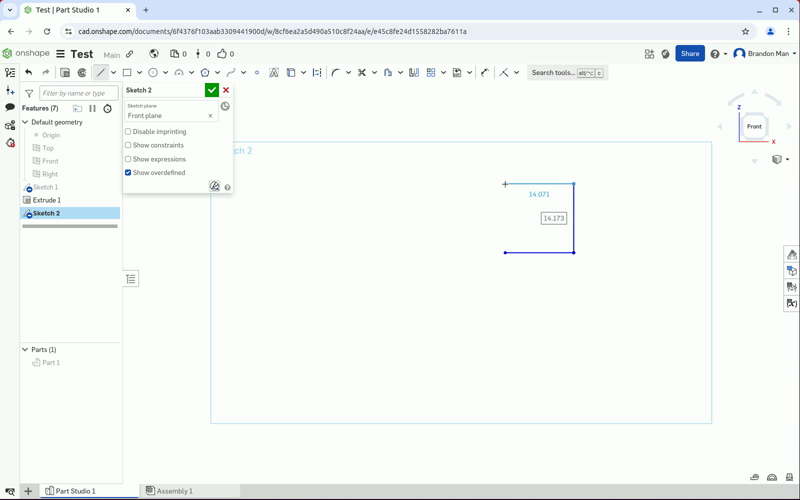
click(505, 183)
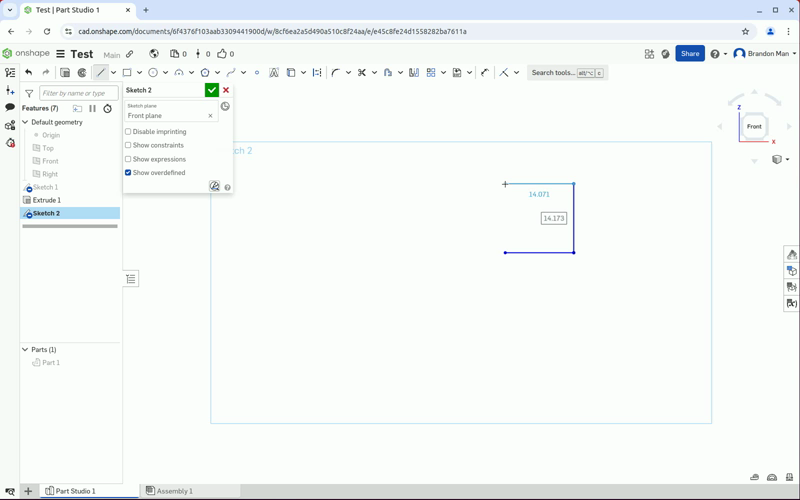
key_up(shift)
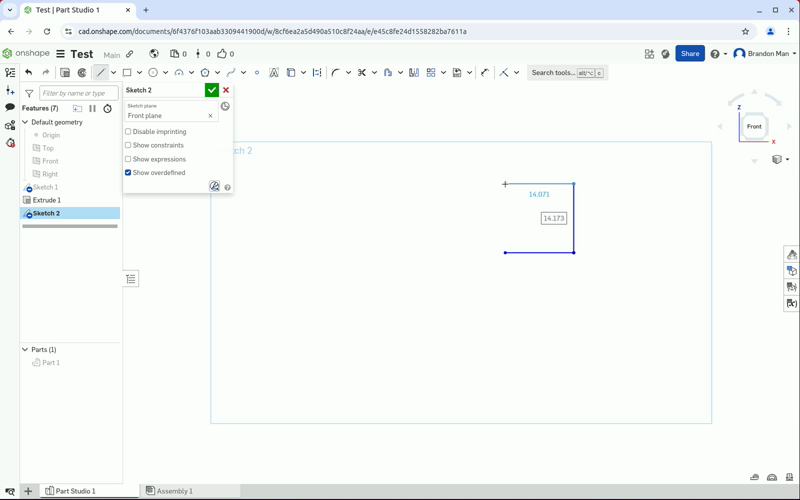
key_down(shift)
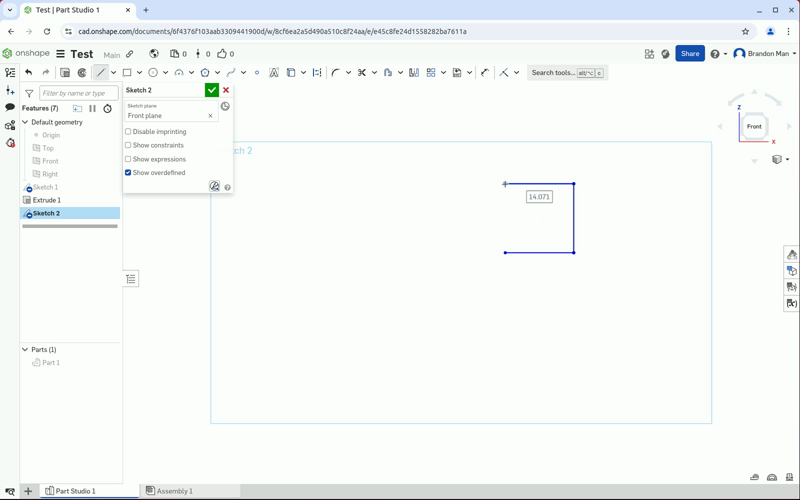
mouse_move(505, 252)
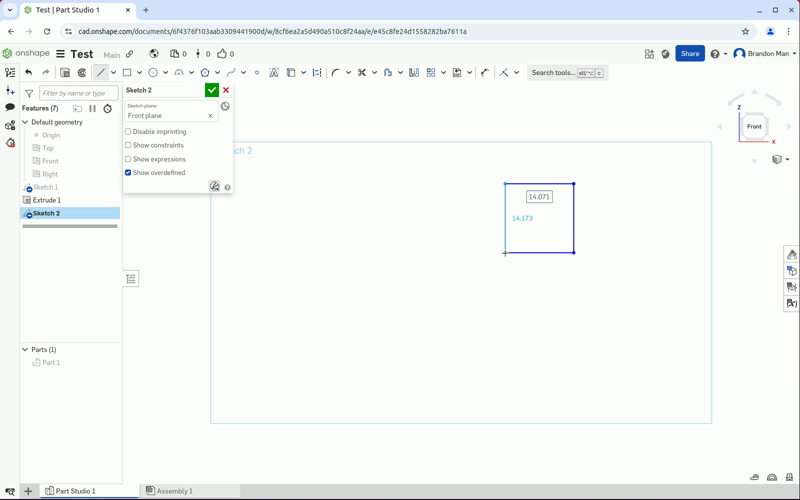
key_up(shift)
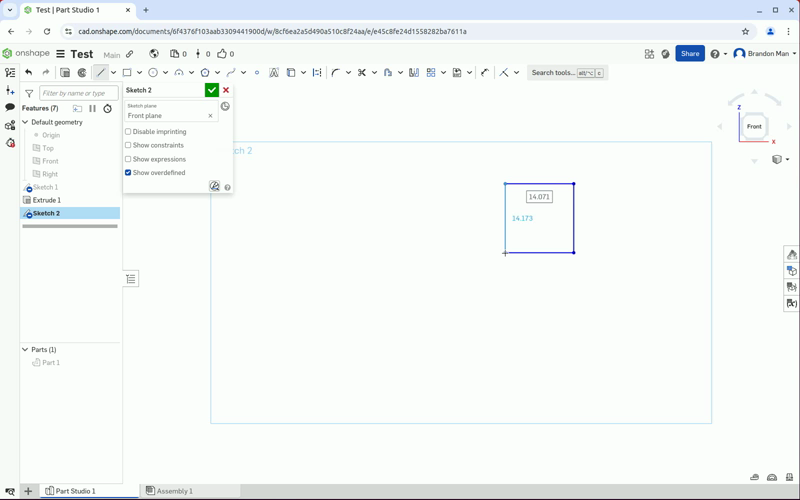
click(505, 252)
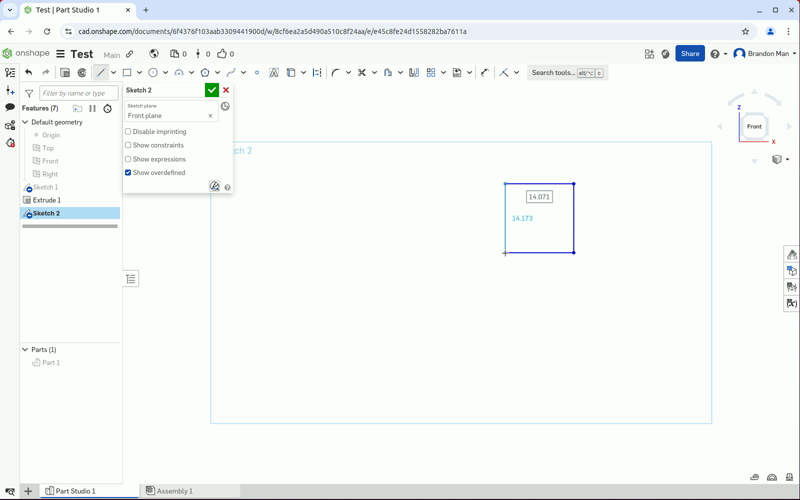
key(esc)
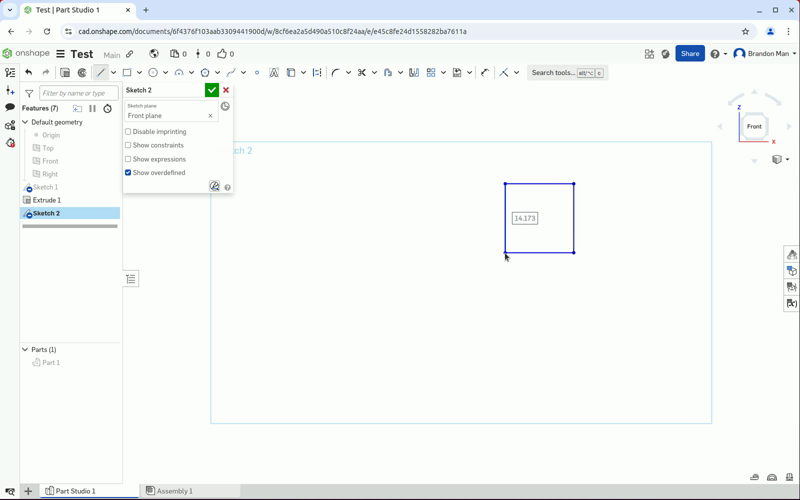
mouse_move(566, 232)
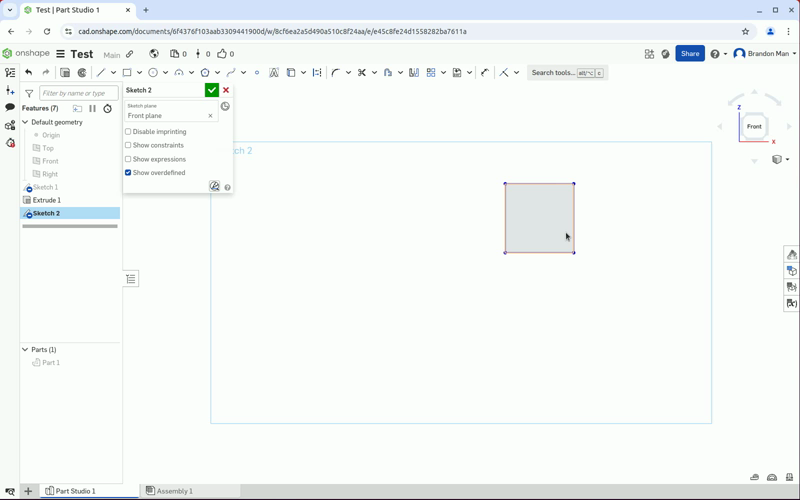
click(566, 232)
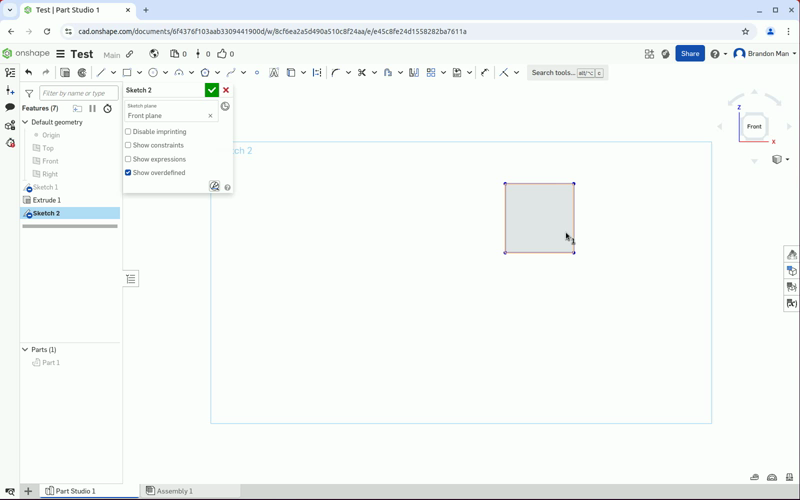
mouse_move(73, 352)
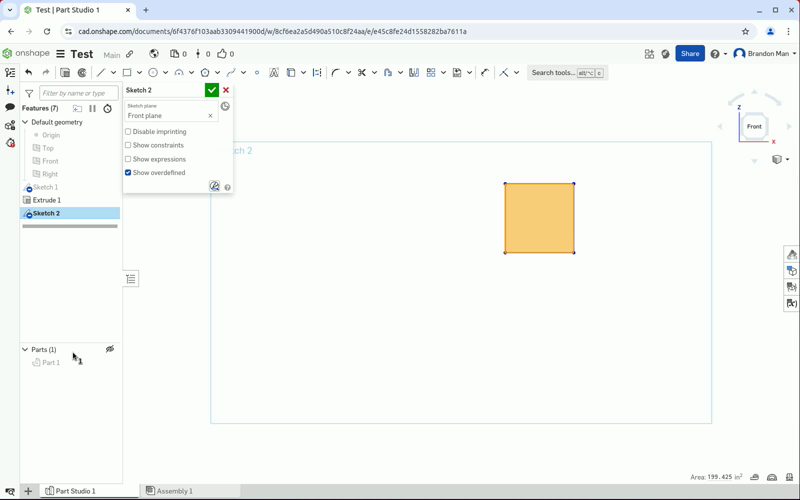
key(shift+y)
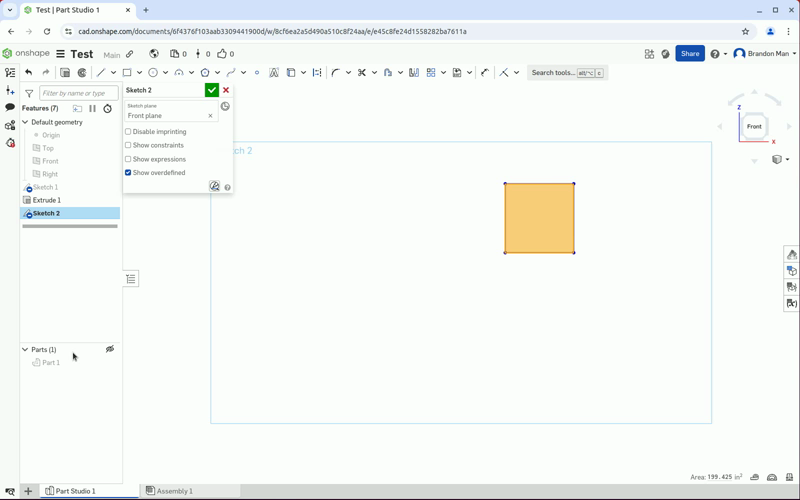
key(shift+e)
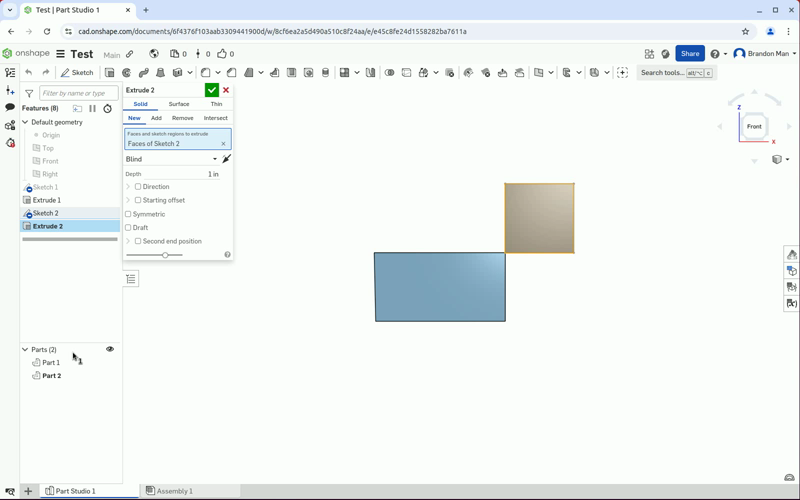
mouse_move(143, 106)
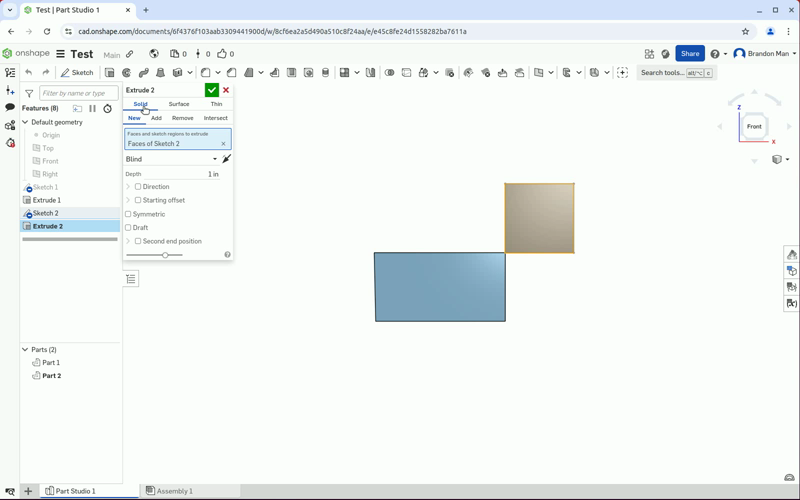
click(143, 106)
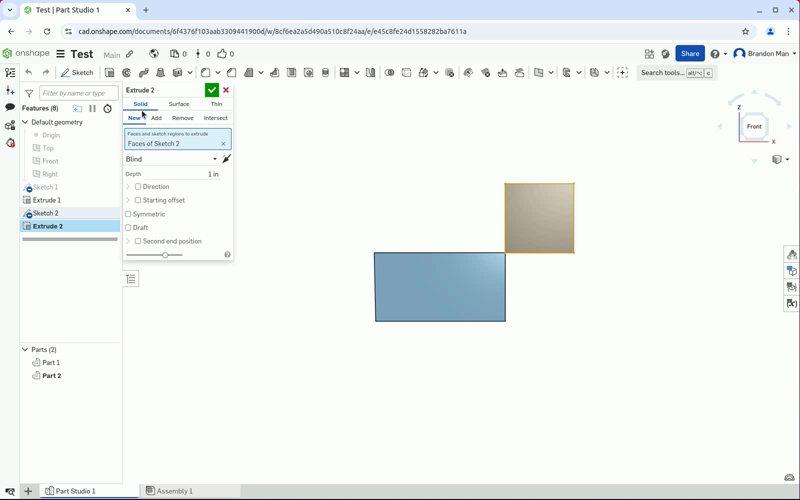
mouse_move(137, 120)
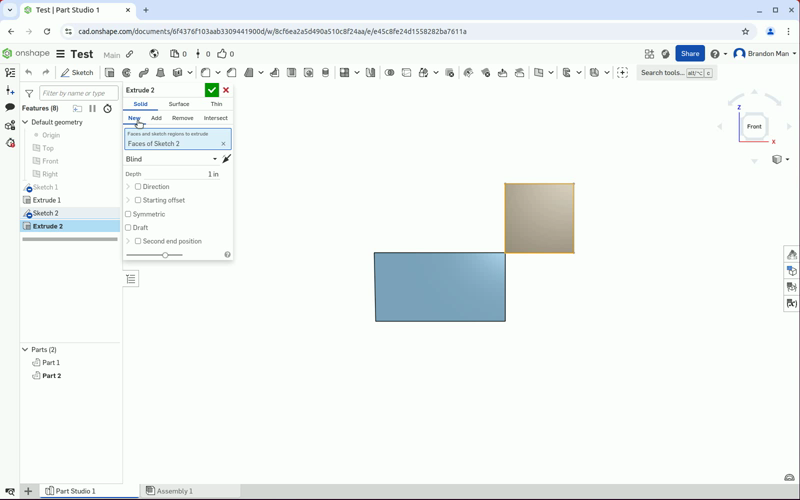
click(137, 120)
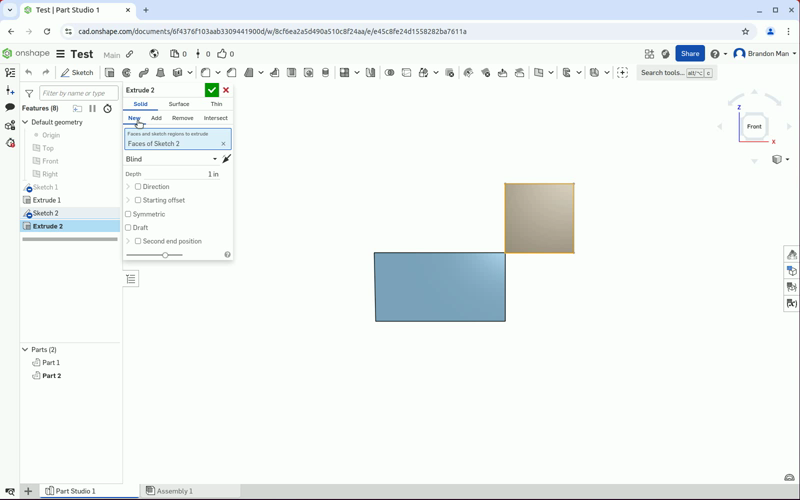
key(tab, 4)
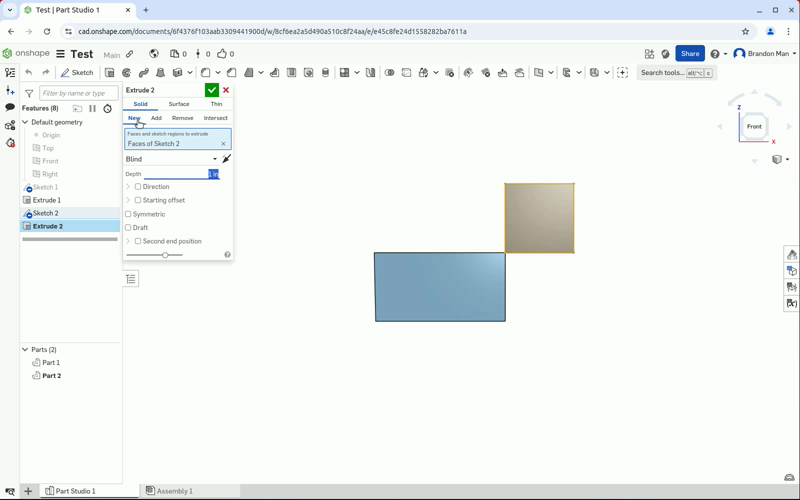
text(15.165)
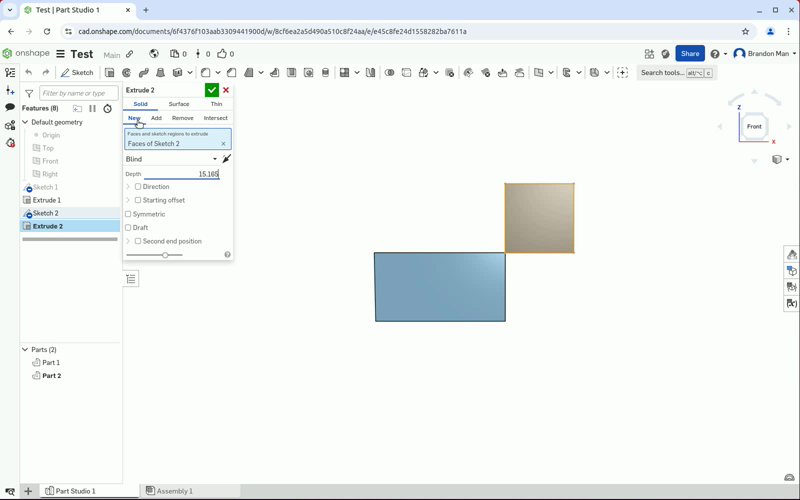
key(enter)
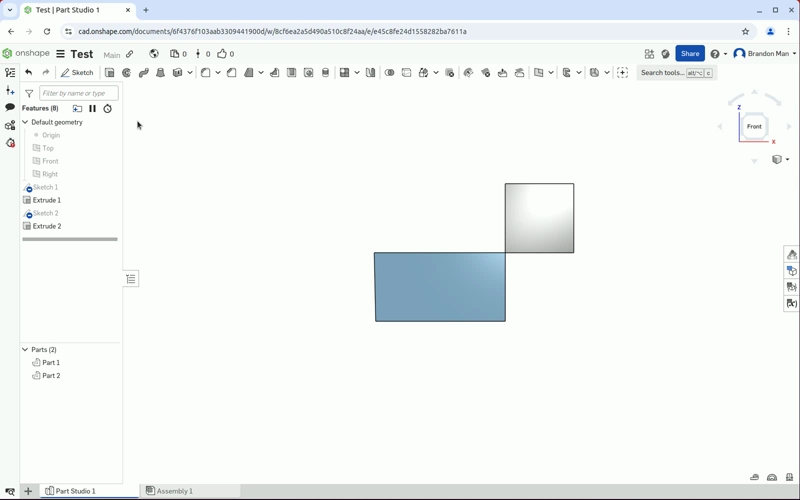
key(shift+h)
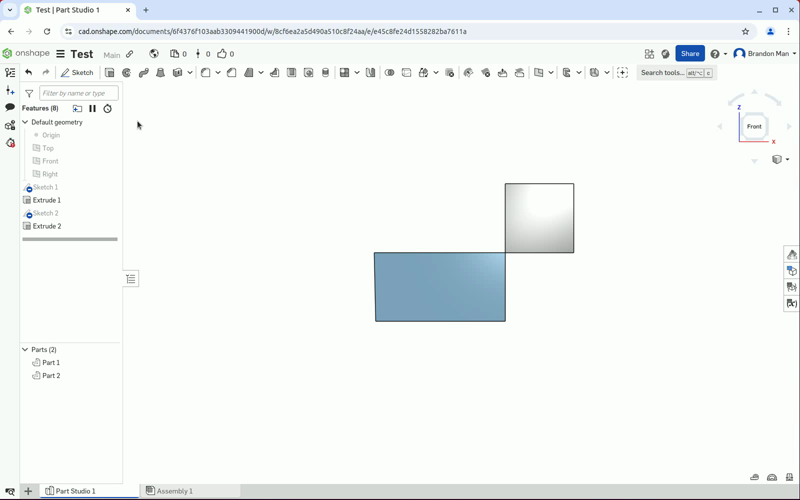
key(shift+h)
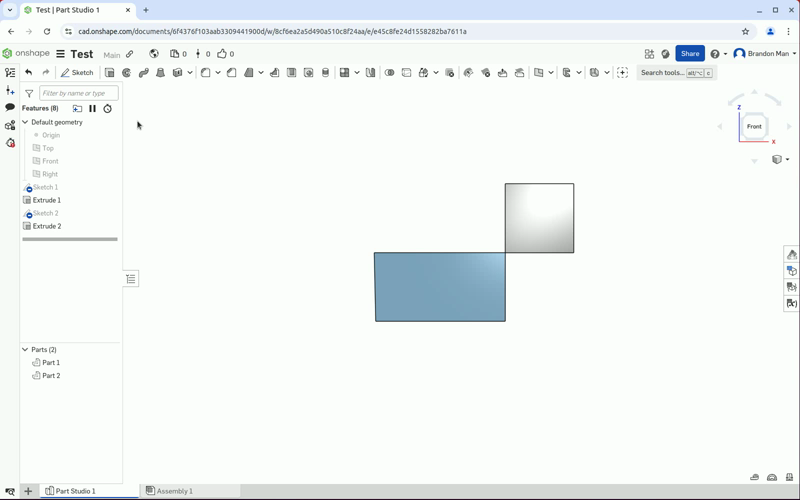
mouse_move(73, 189)
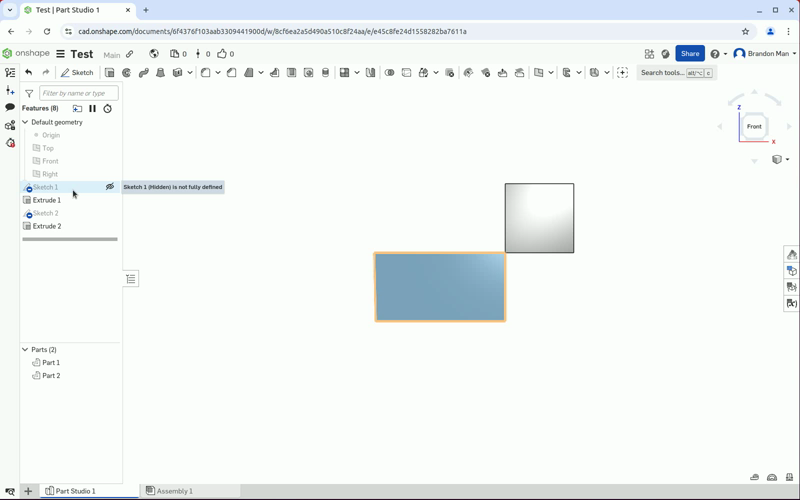
click(73, 189)
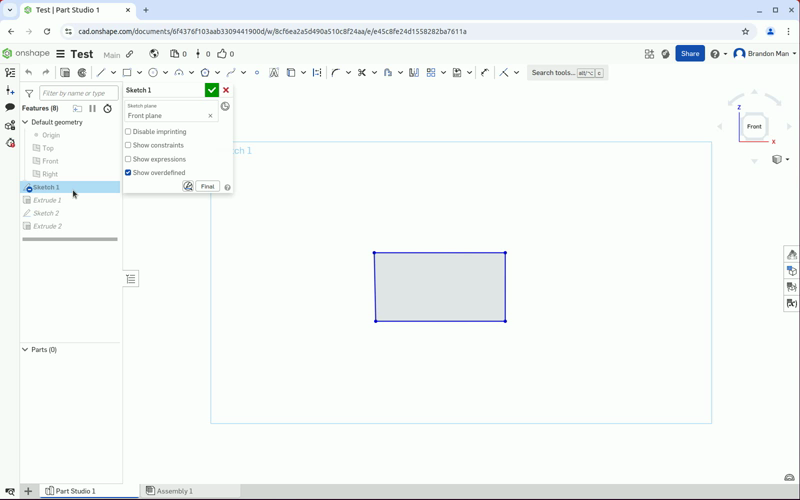
mouse_move(229, 92)
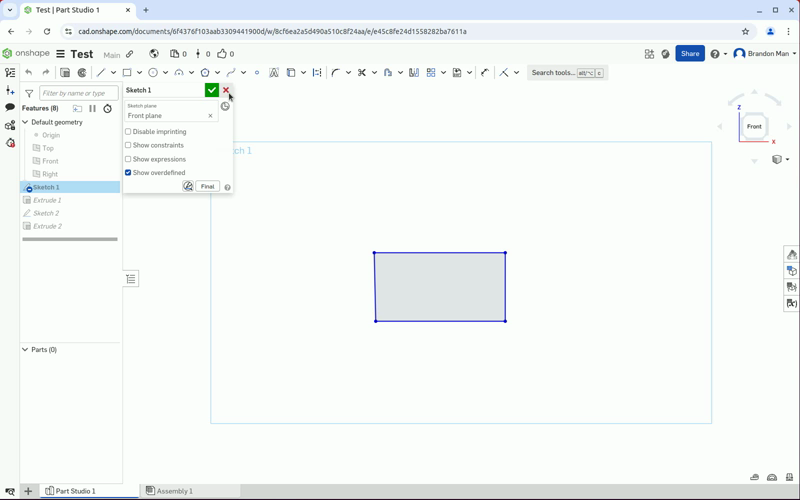
click(229, 92)
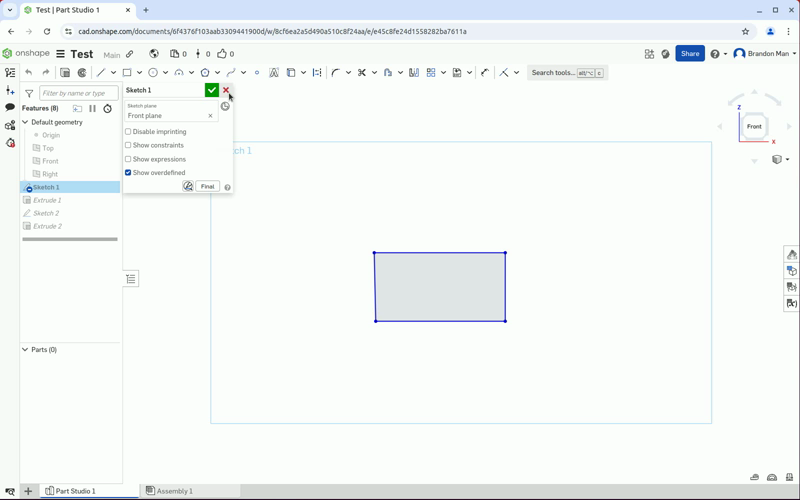
key(shift+s)
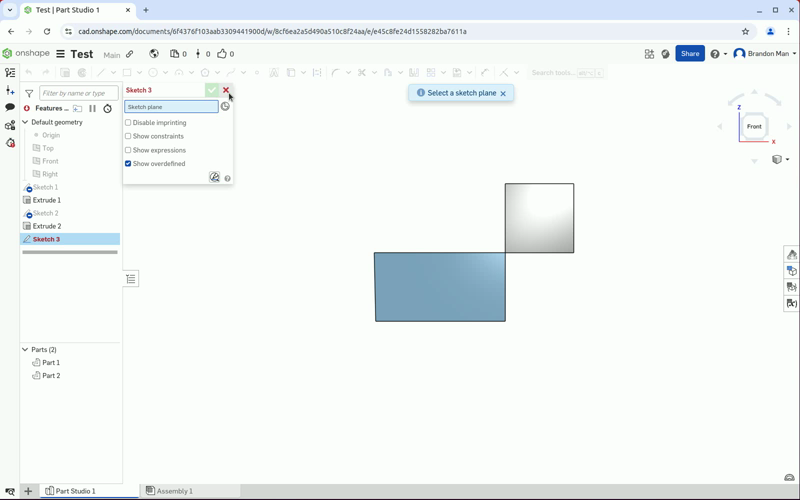
mouse_move(73, 163)
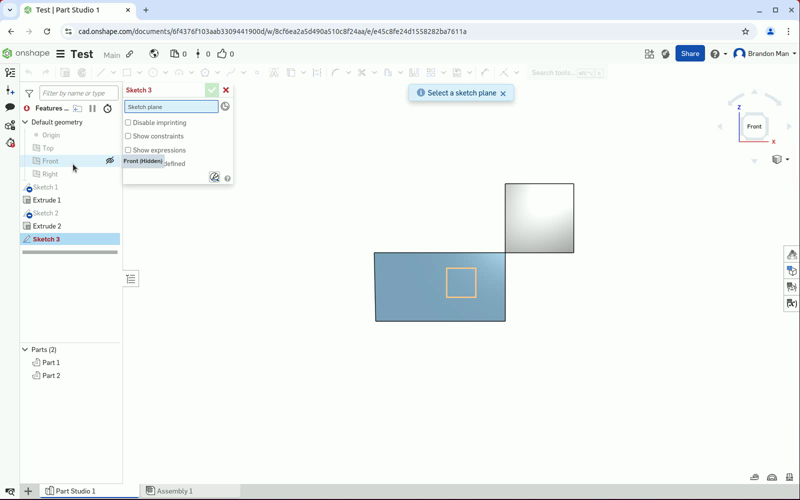
click(73, 163)
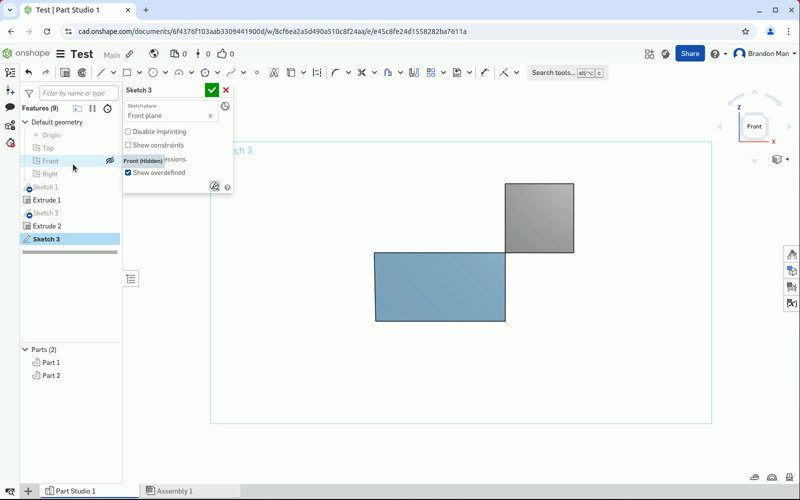
mouse_move(73, 352)
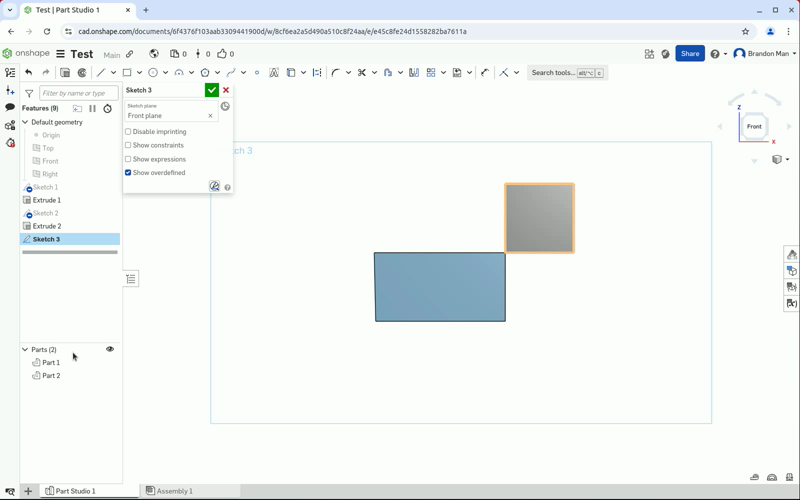
key(y)
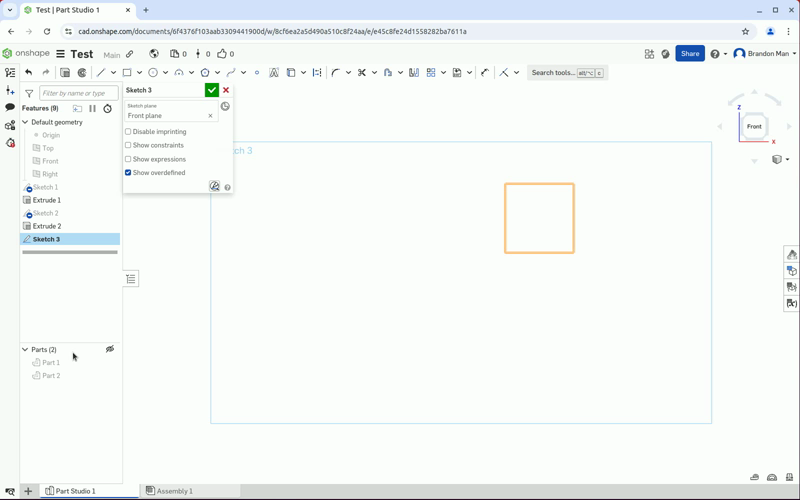
key(l)
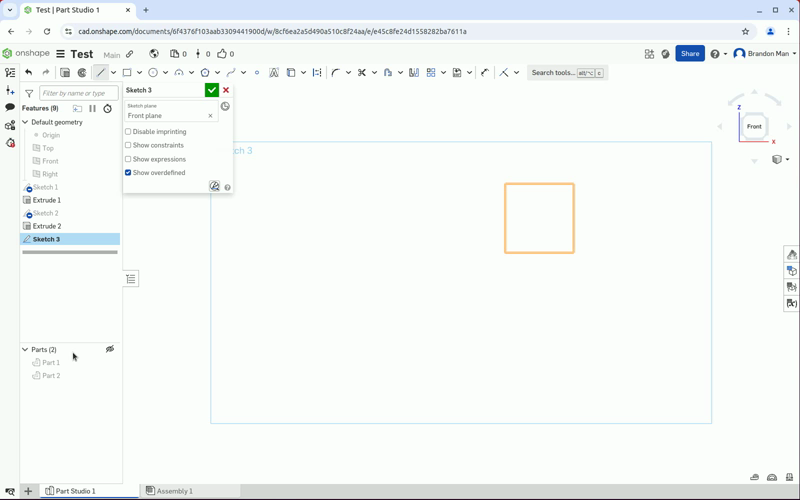
key_down(shift)
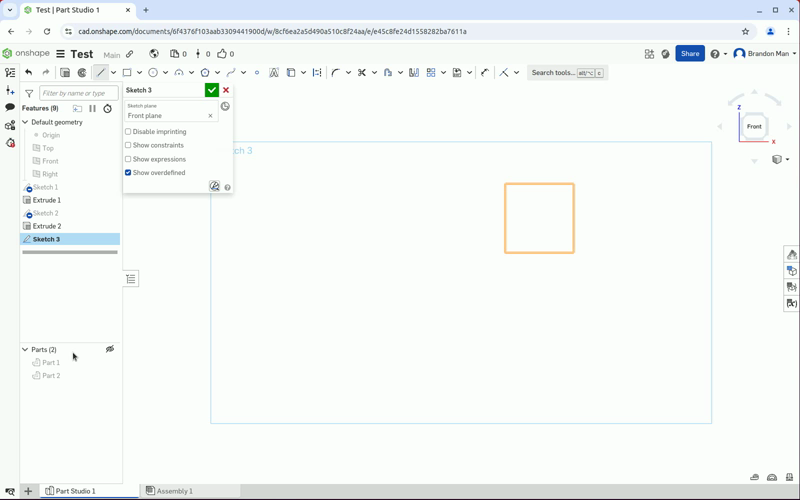
mouse_move(505, 320)
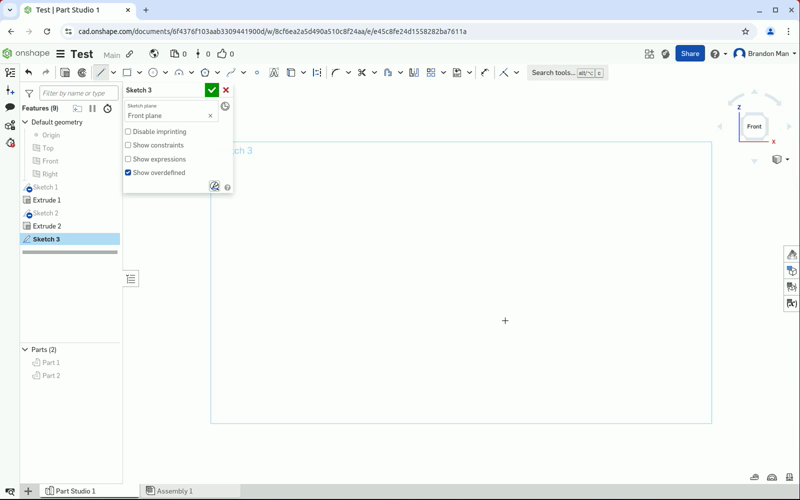
click(505, 320)
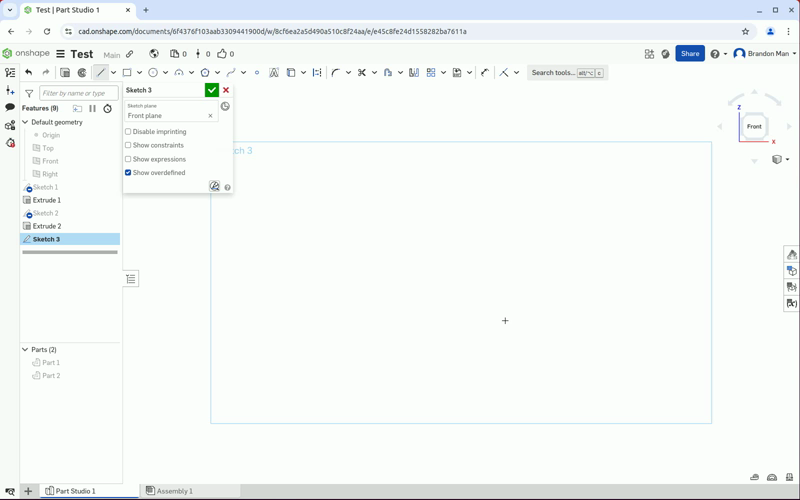
key_up(shift)
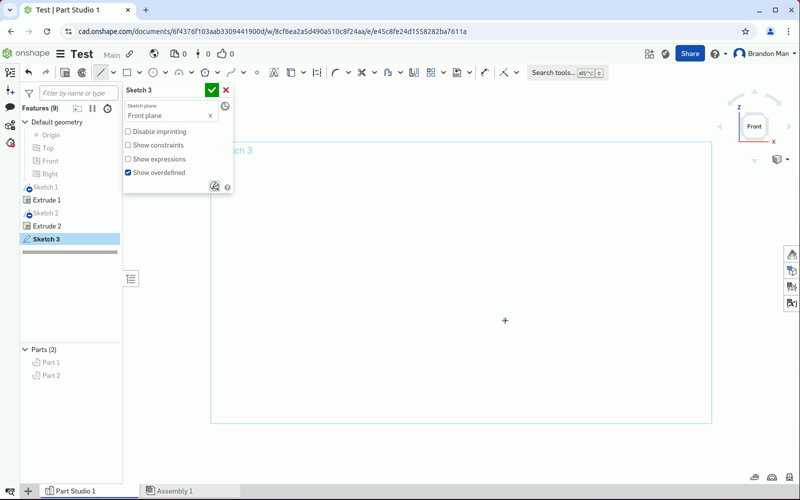
key_down(shift)
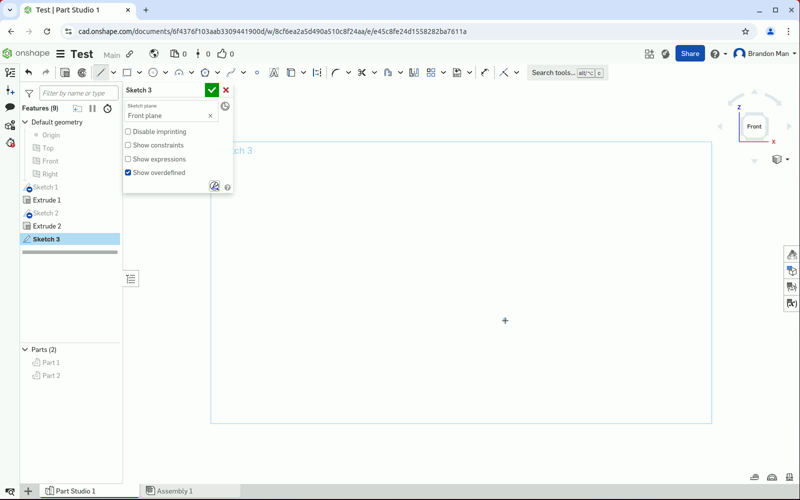
mouse_move(573, 320)
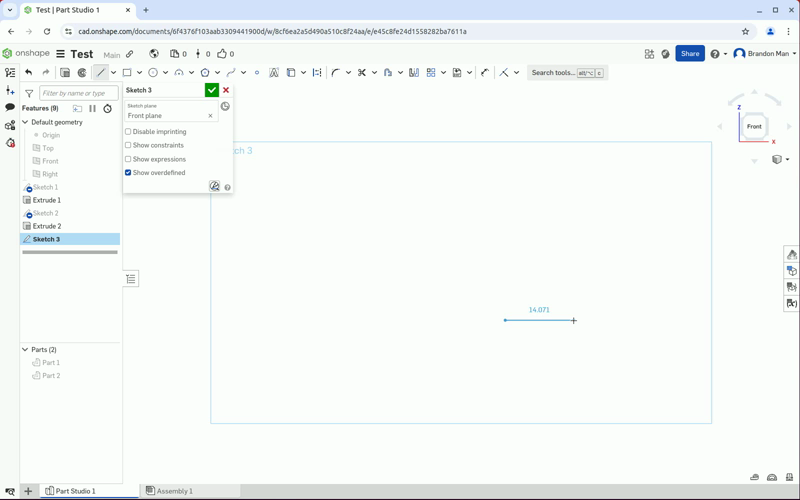
click(573, 320)
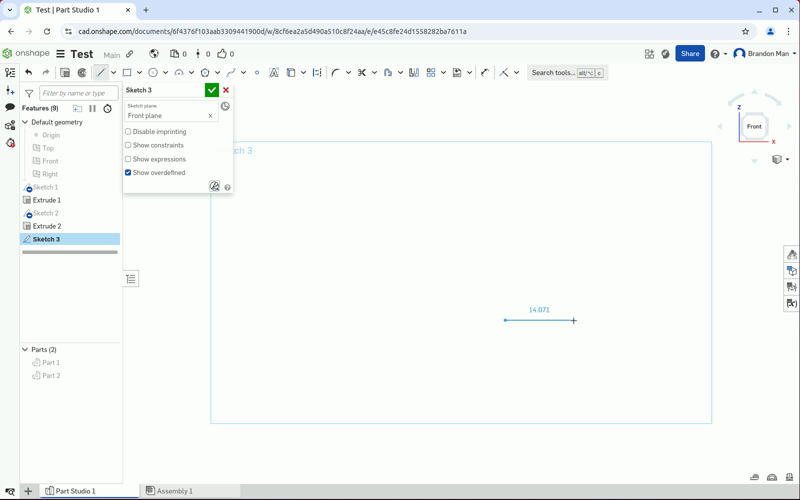
key_up(shift)
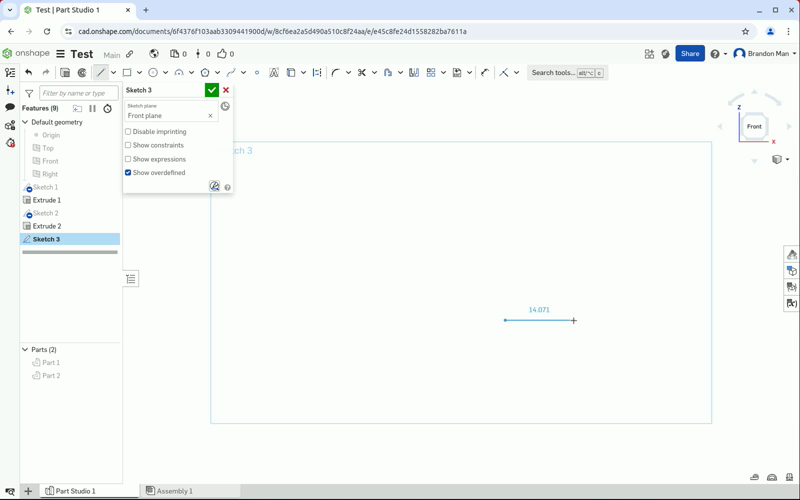
key_down(shift)
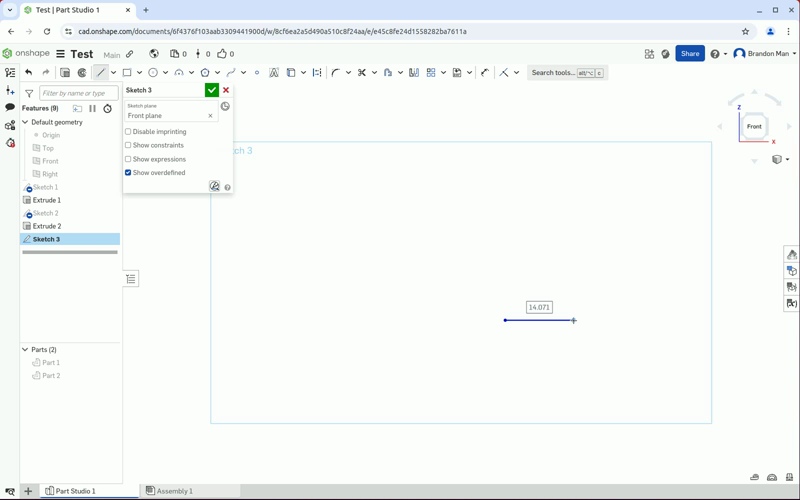
mouse_move(573, 252)
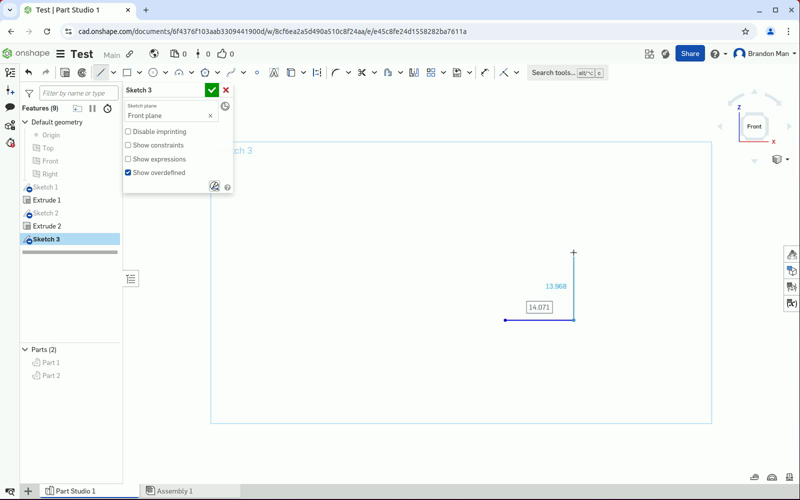
click(573, 252)
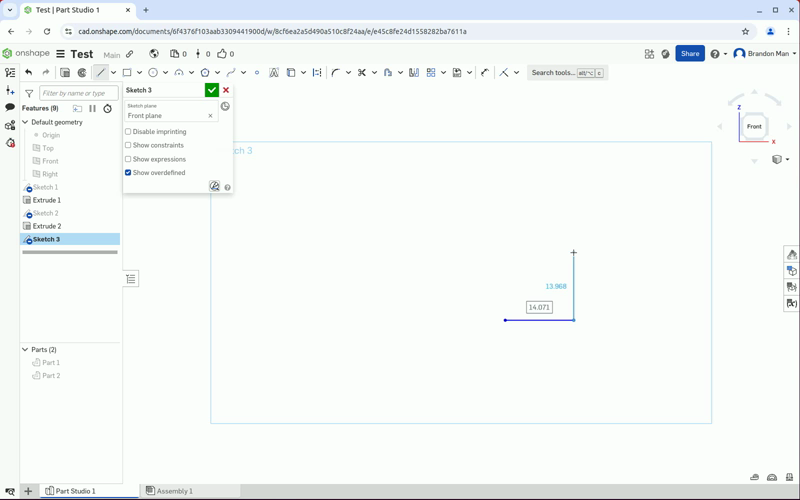
key_up(shift)
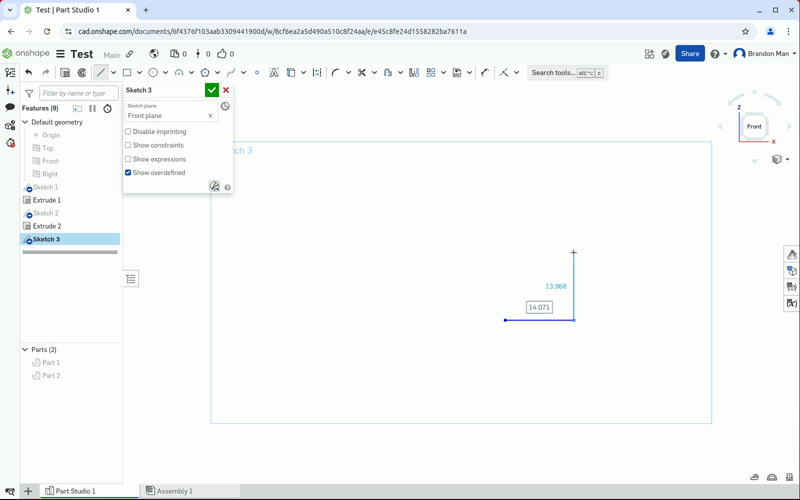
key_down(shift)
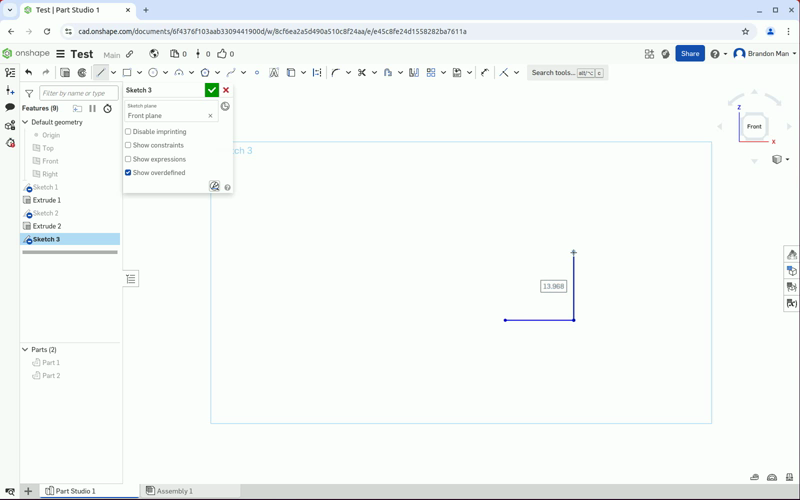
mouse_move(505, 252)
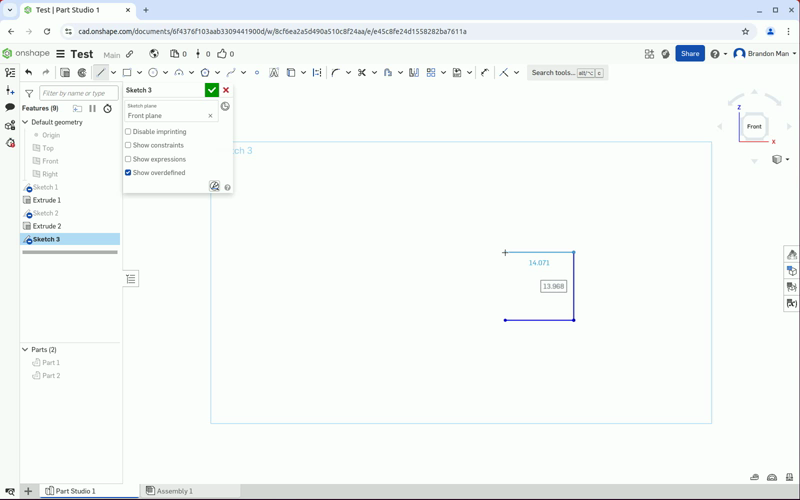
click(505, 252)
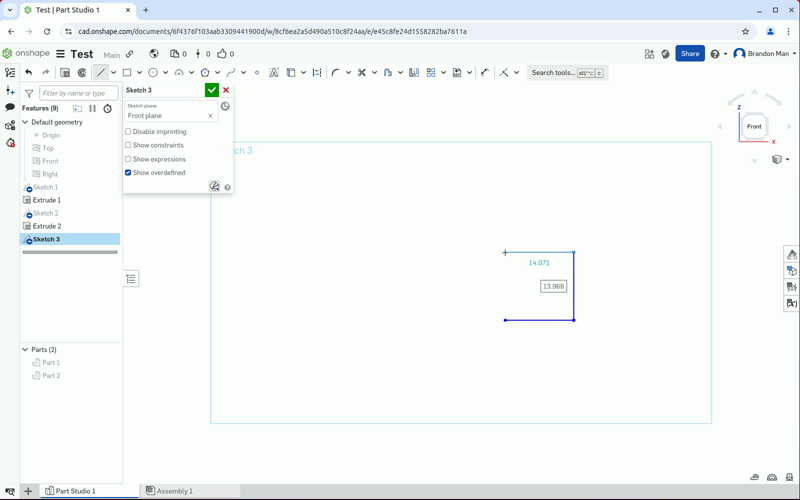
key_up(shift)
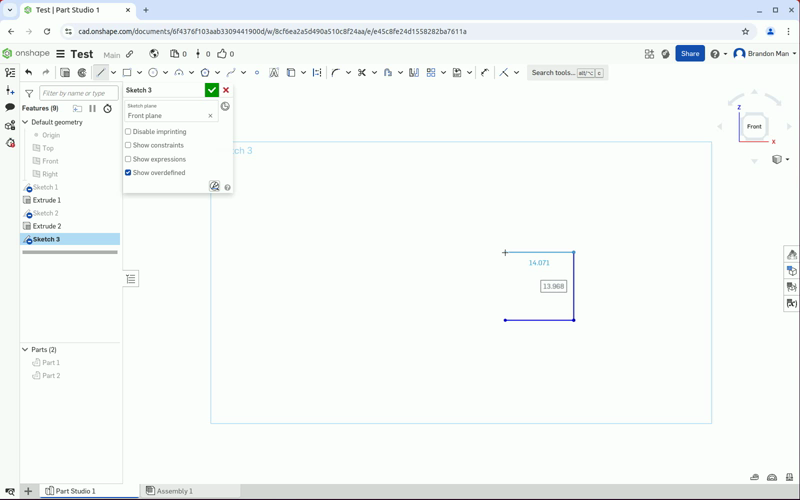
key_down(shift)
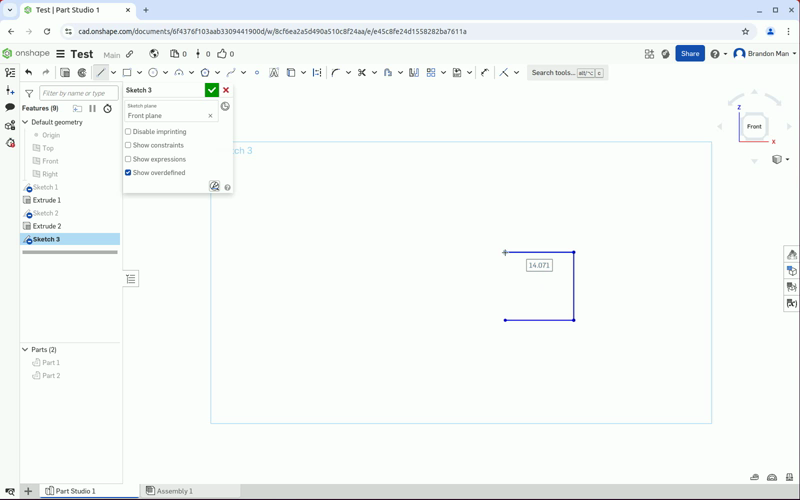
mouse_move(505, 320)
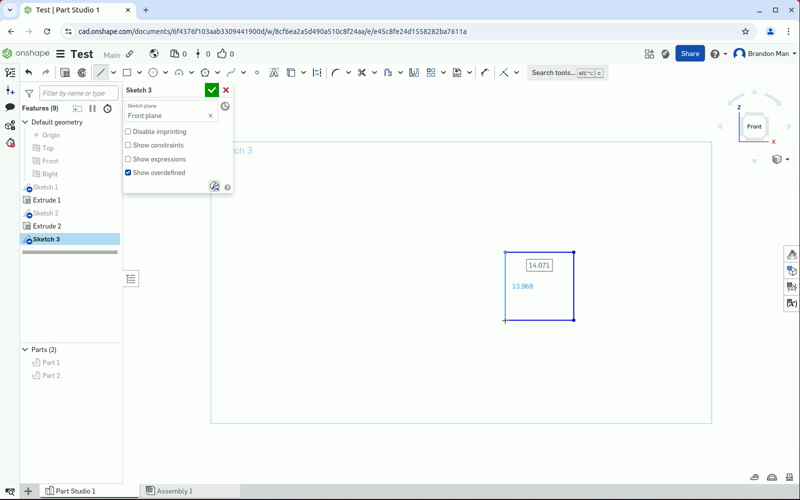
key_up(shift)
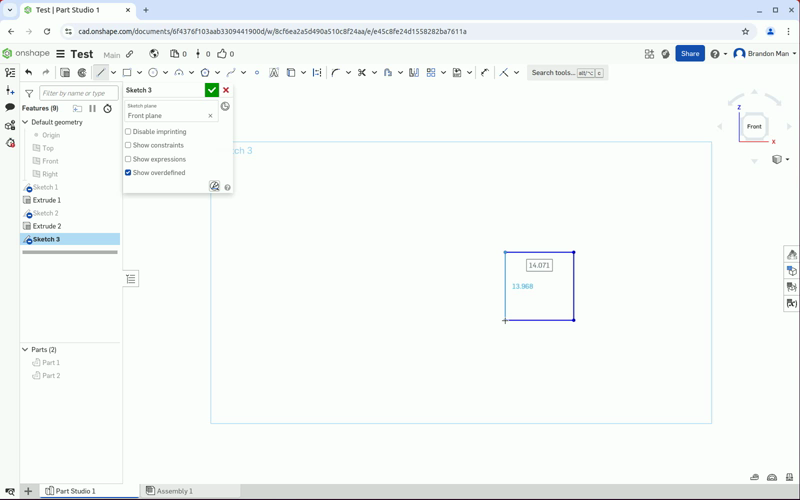
click(505, 320)
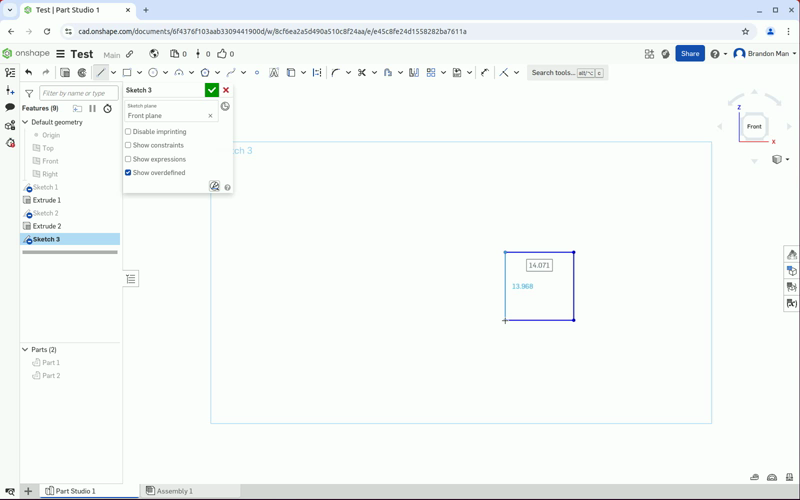
key(esc)
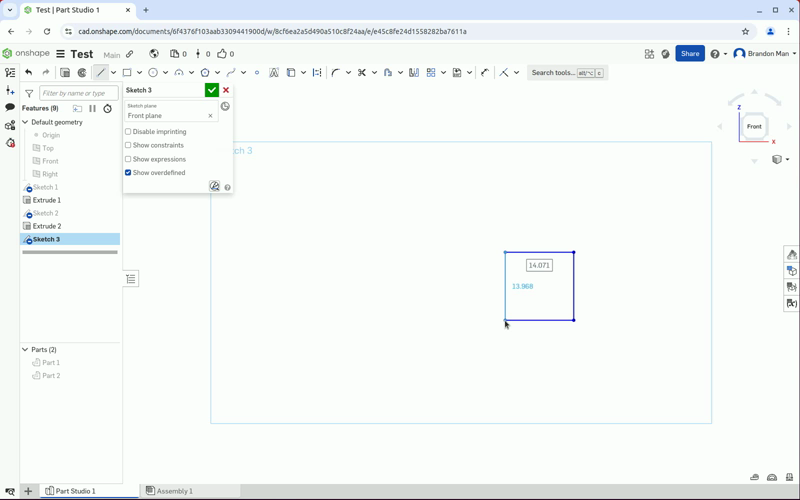
mouse_move(522, 280)
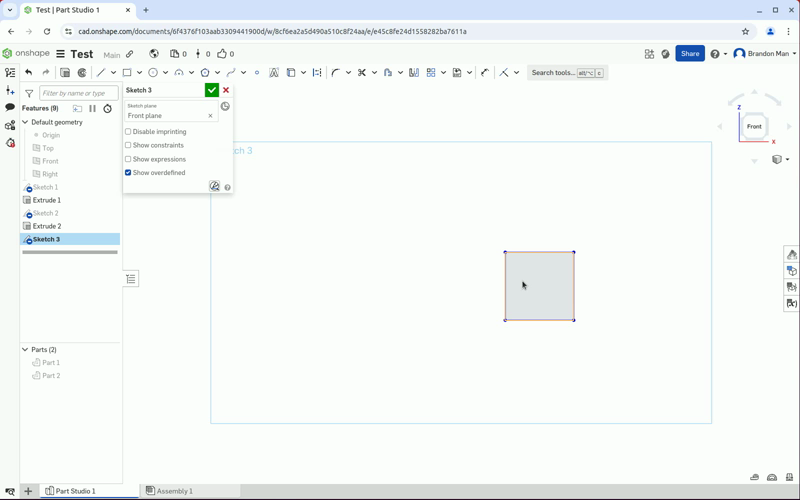
click(522, 280)
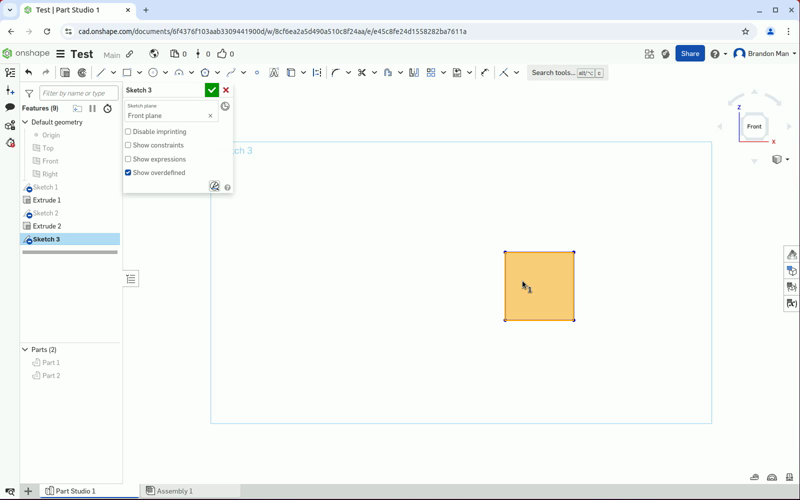
mouse_move(73, 352)
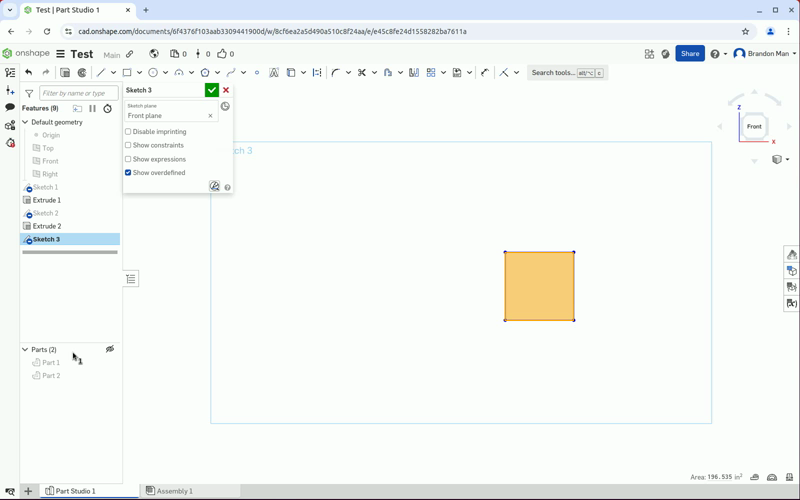
key(shift+y)
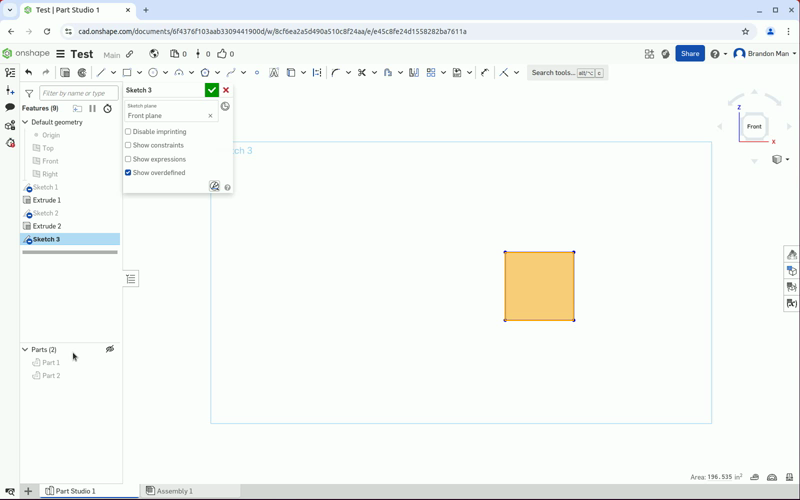
key(shift+e)
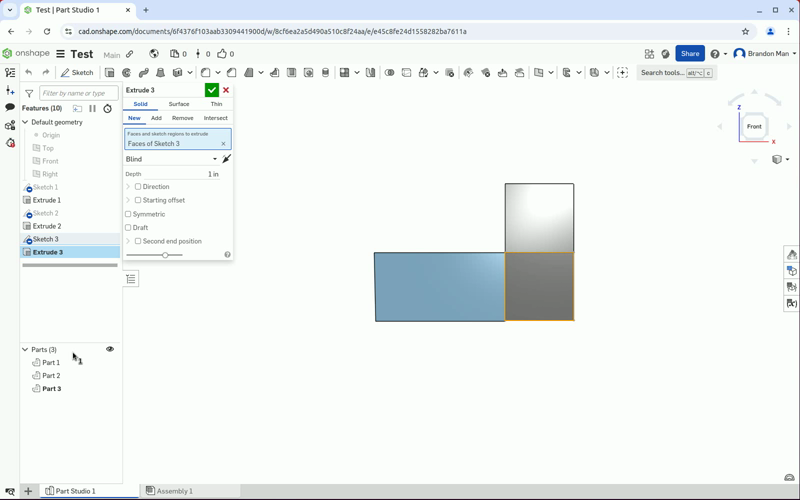
mouse_move(143, 106)
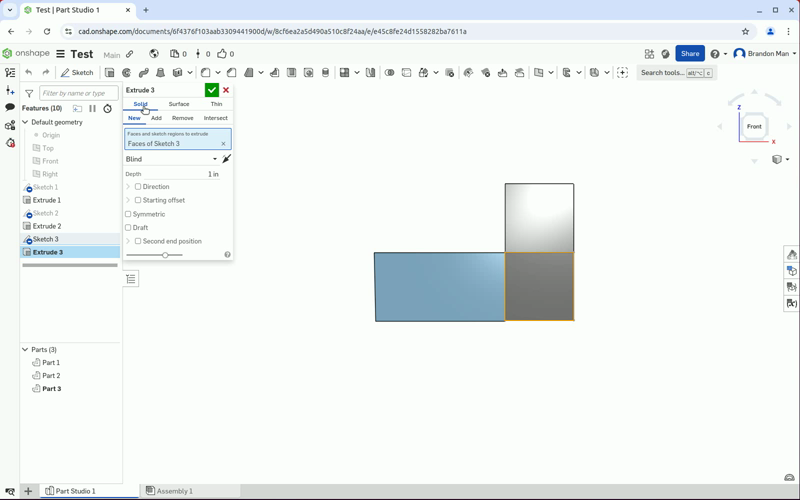
click(143, 106)
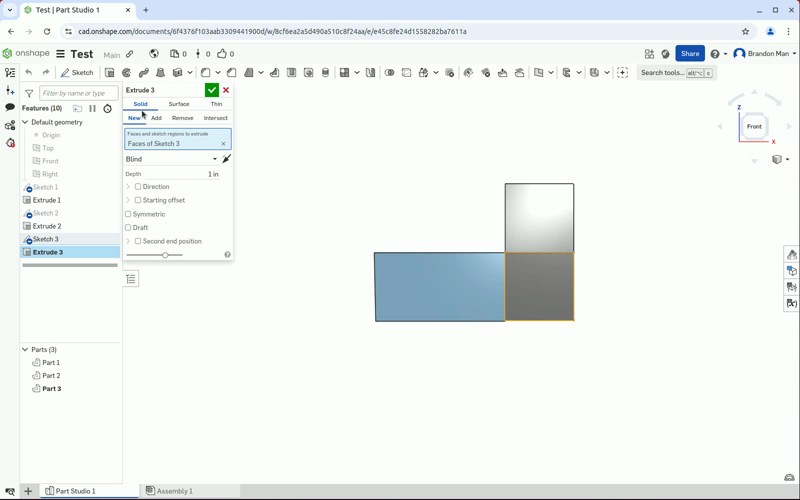
mouse_move(137, 120)
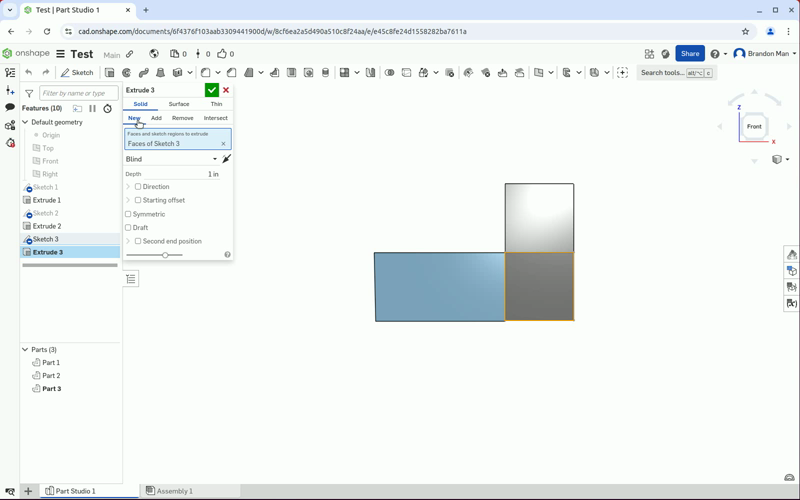
click(137, 120)
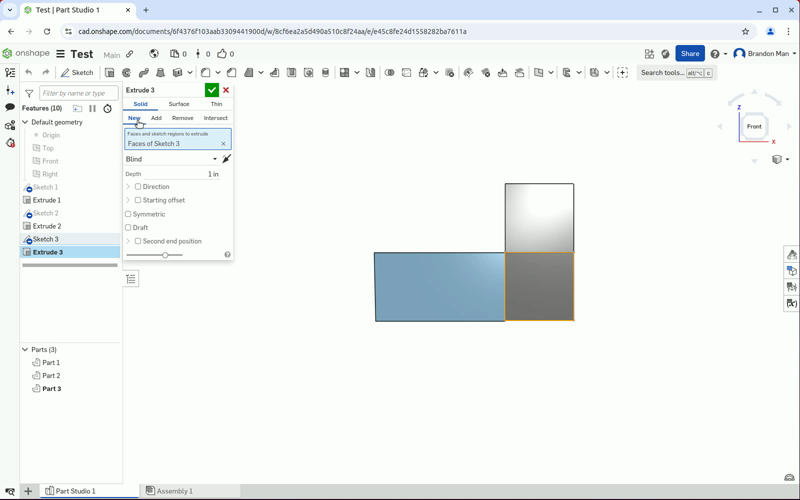
key(tab, 4)
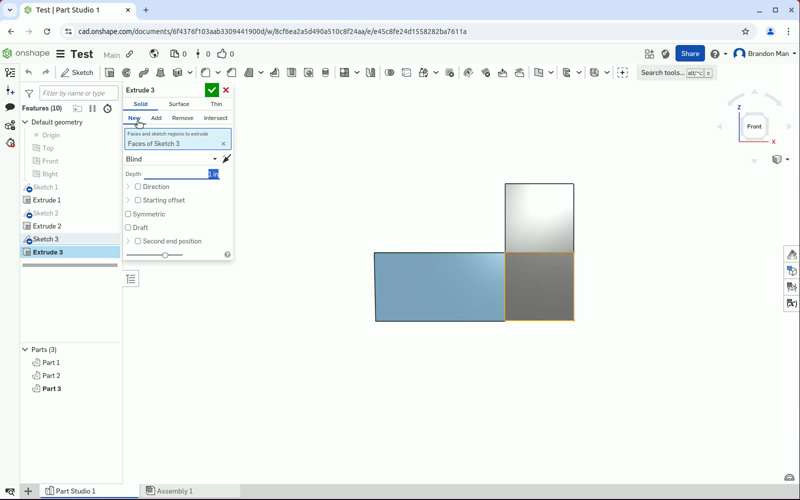
text(15.165)
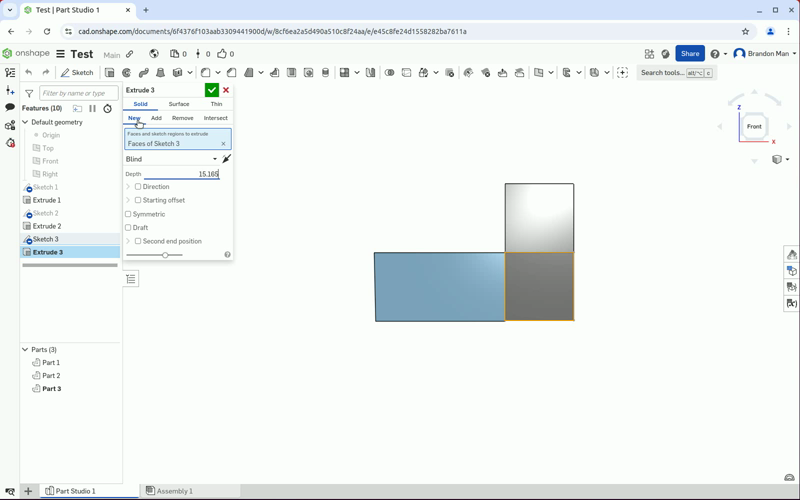
key(enter)
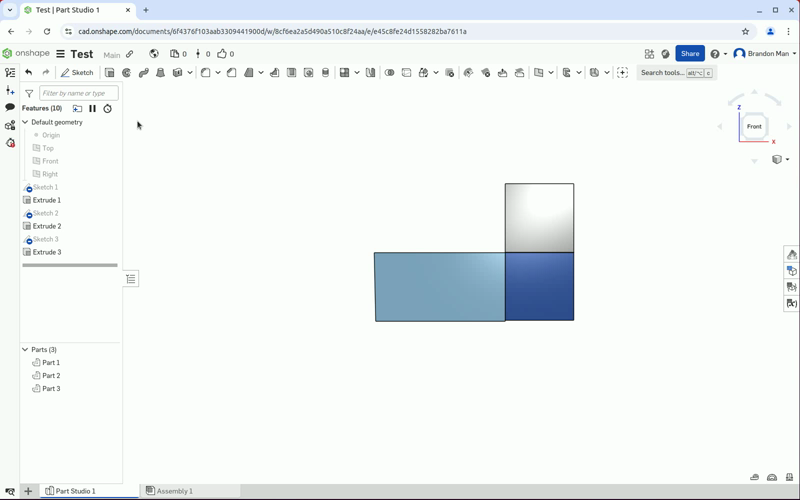
key(shift+h)
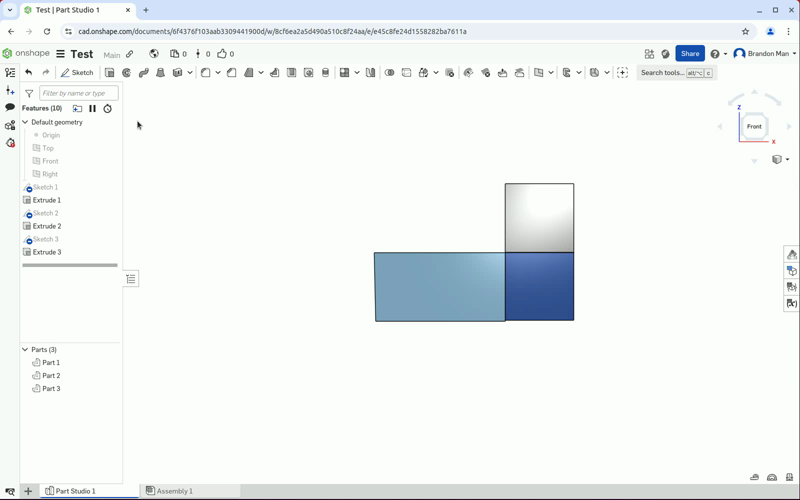
key(shift+h)
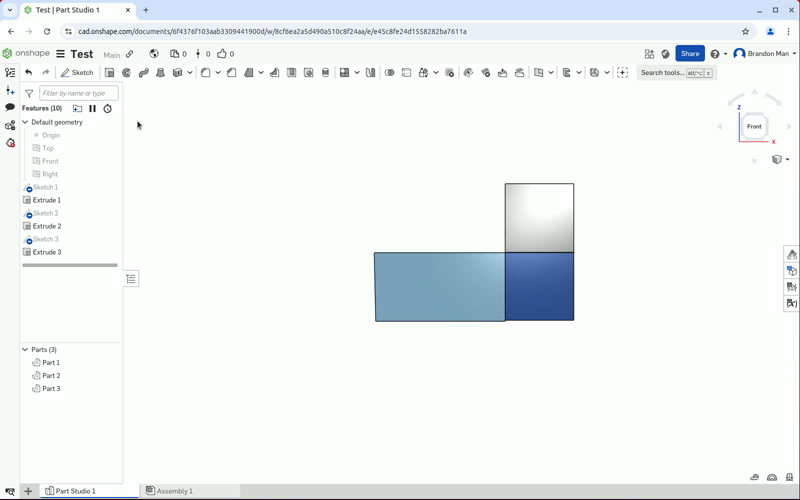
mouse_move(73, 189)
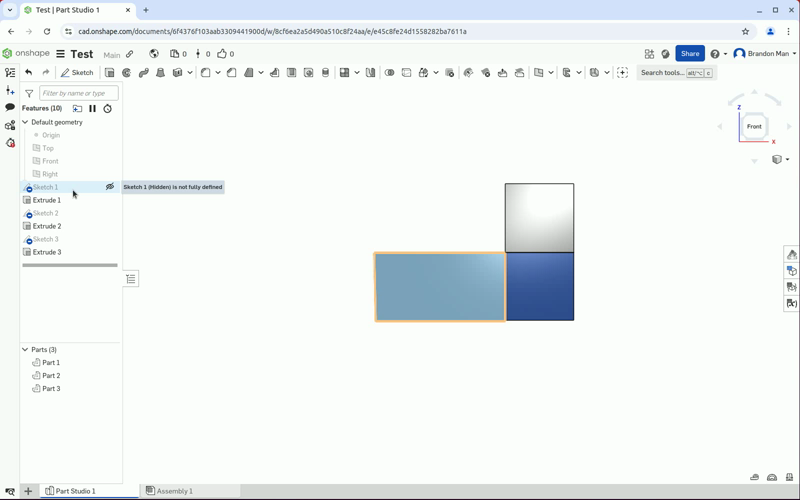
click(73, 189)
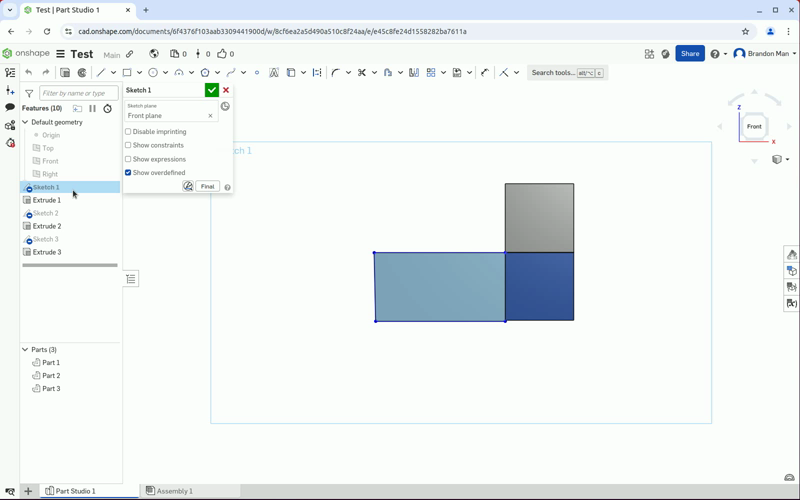
mouse_move(229, 92)
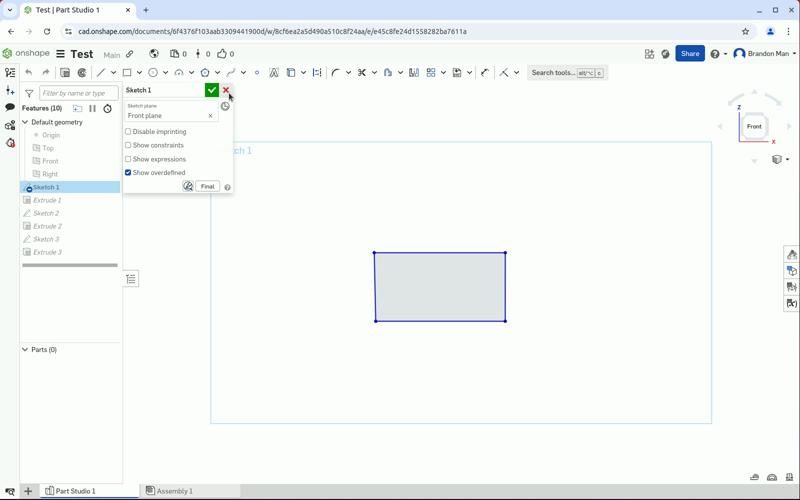
click(229, 92)
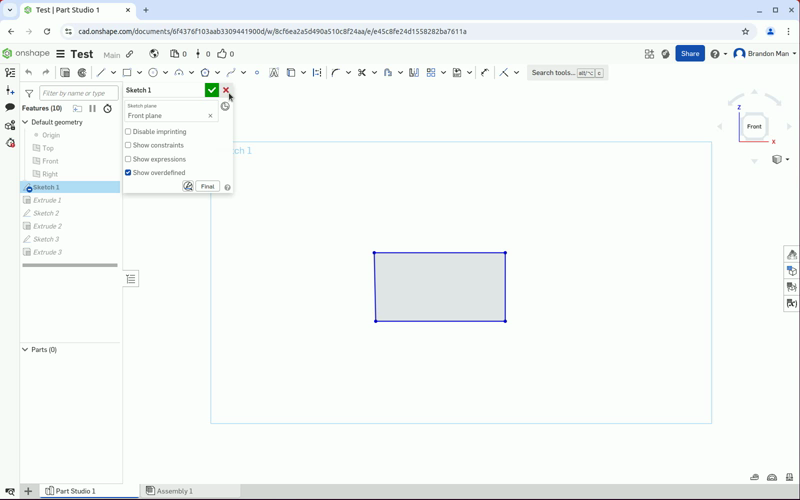
key(shift+s)
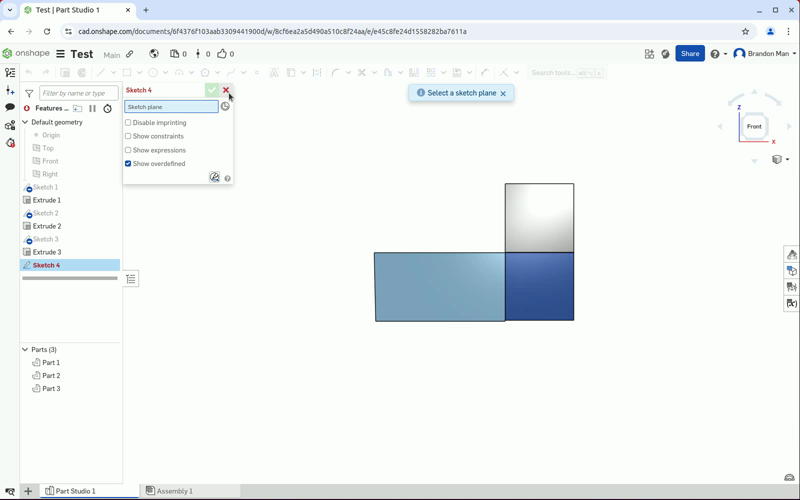
mouse_move(73, 163)
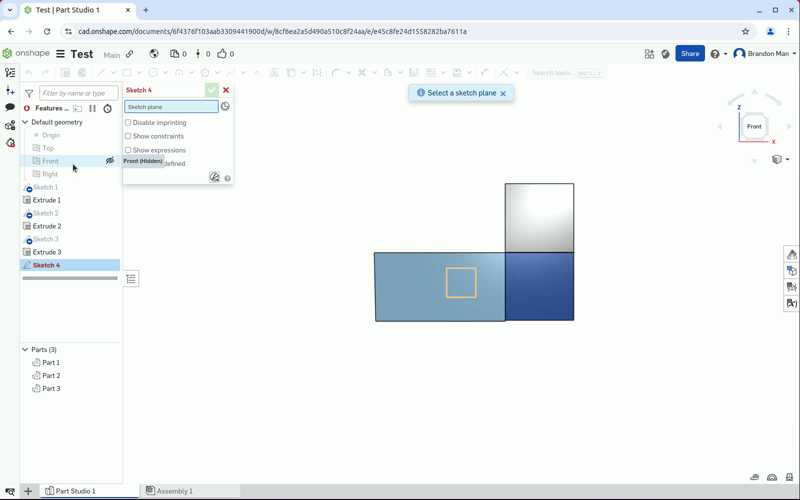
click(73, 163)
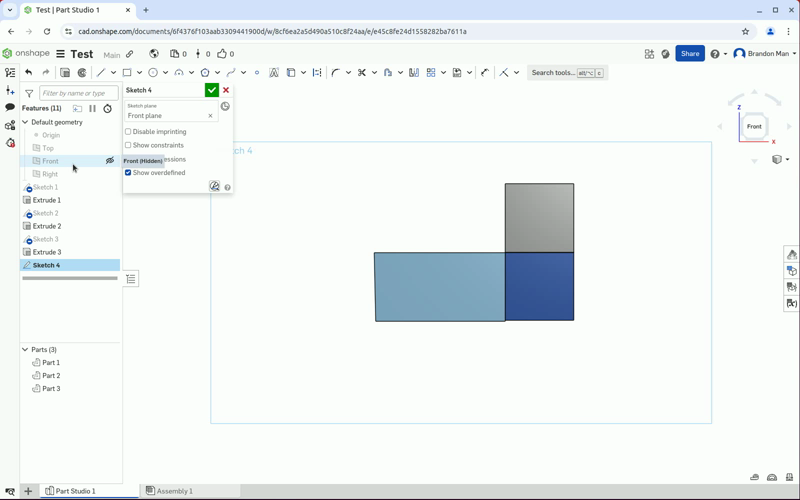
mouse_move(73, 352)
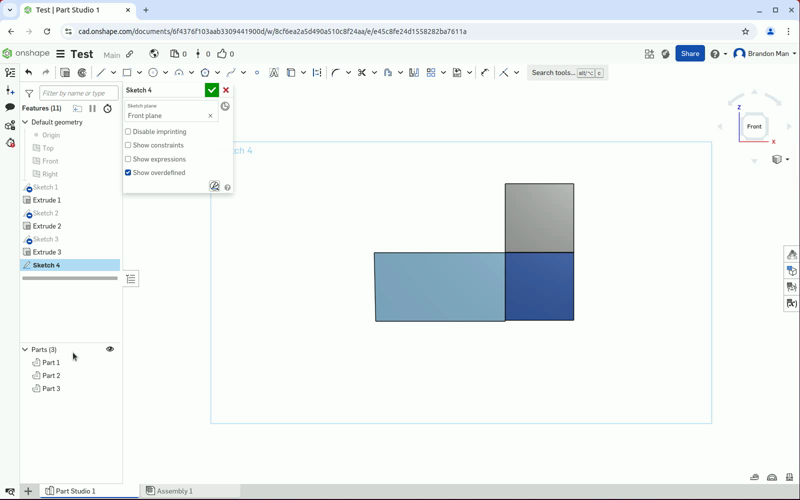
key(y)
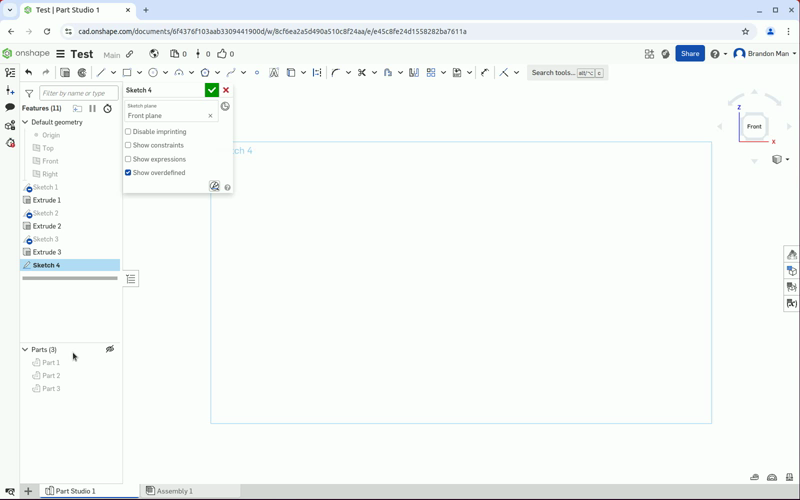
key(l)
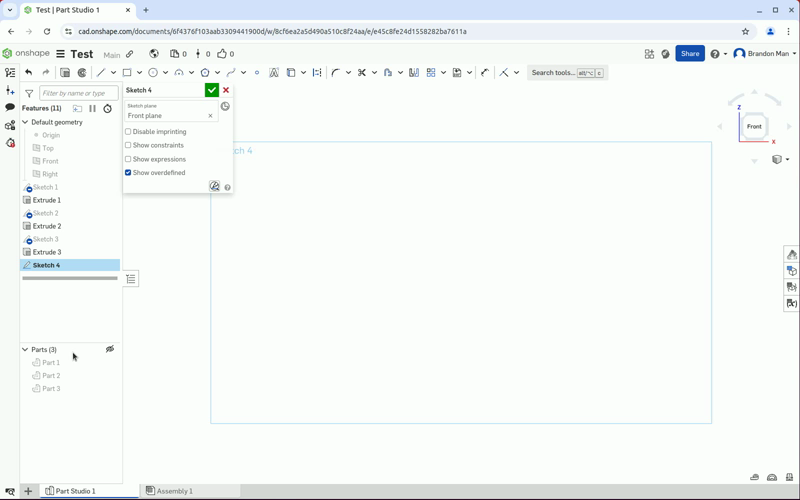
key_down(shift)
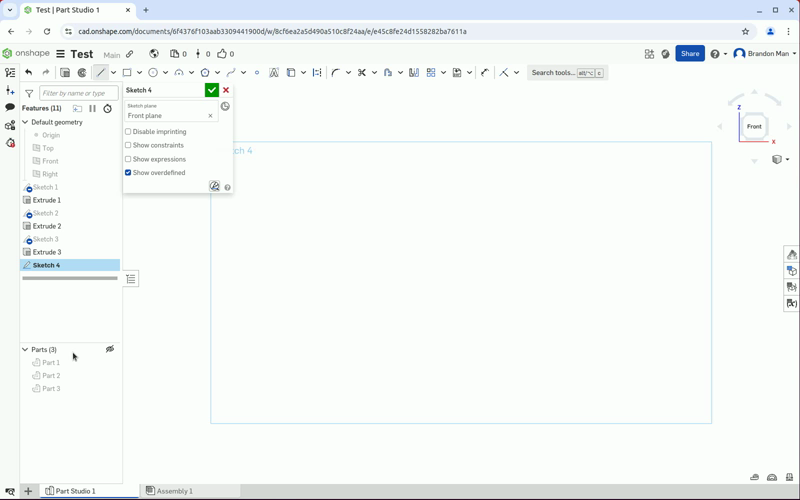
mouse_move(375, 320)
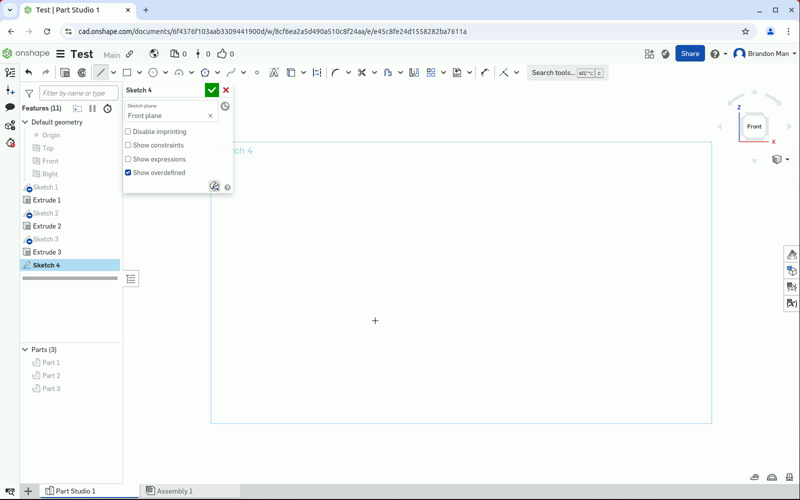
click(375, 320)
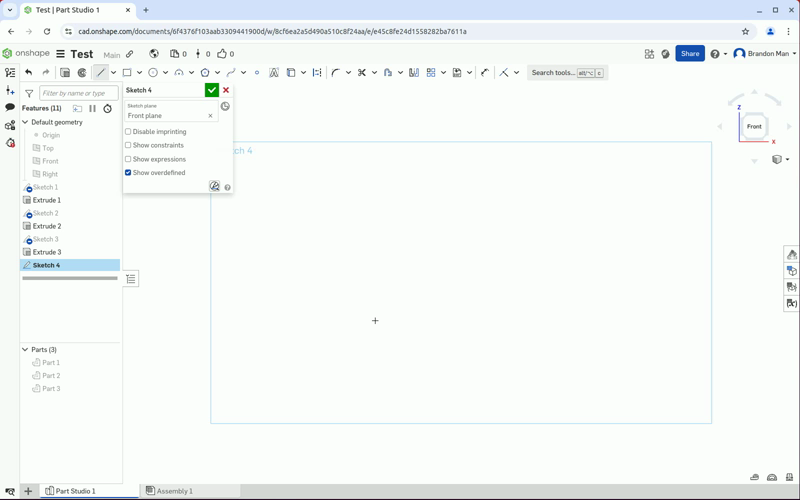
key_up(shift)
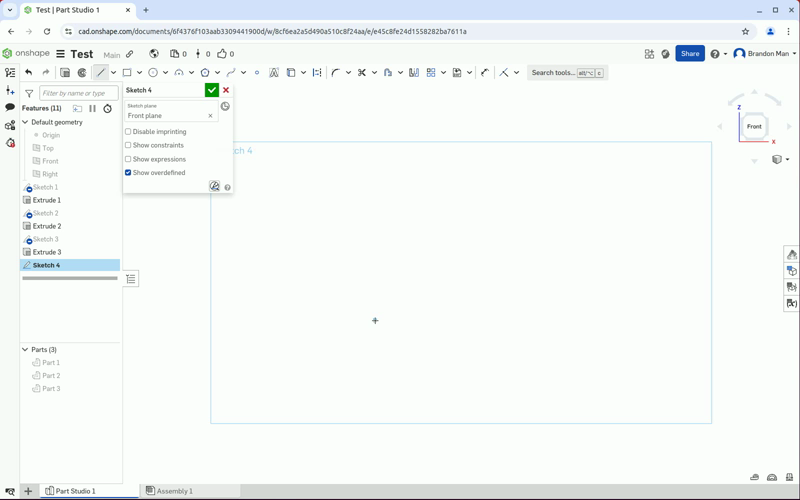
key_down(shift)
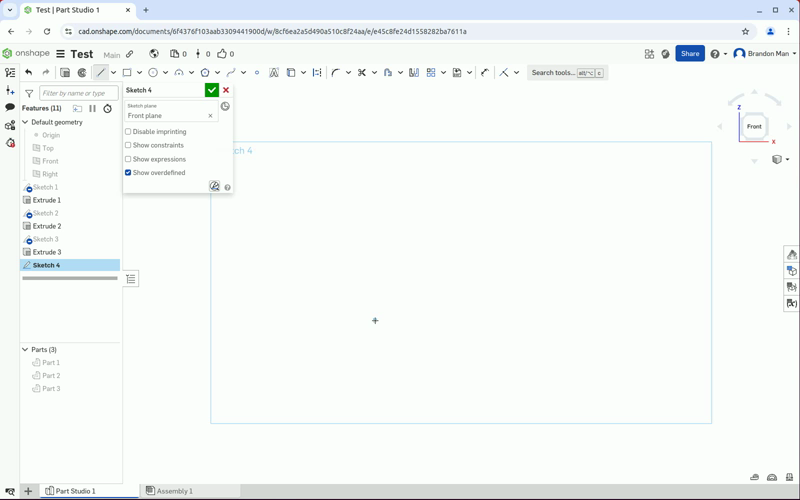
mouse_move(504, 320)
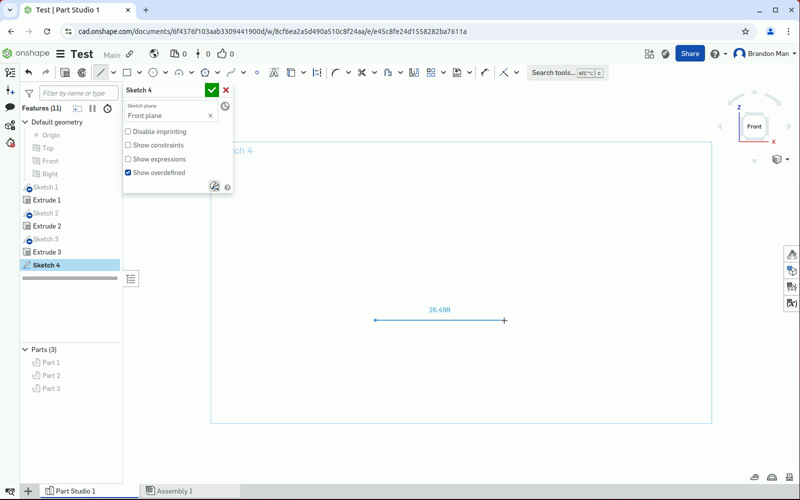
click(504, 320)
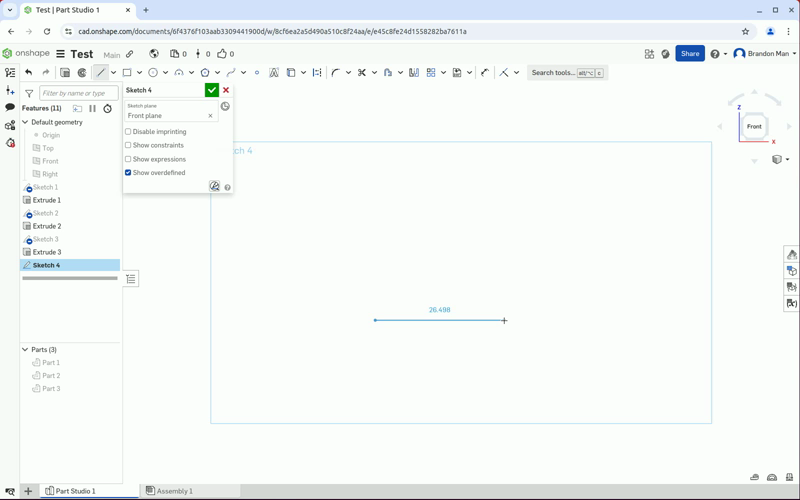
key_up(shift)
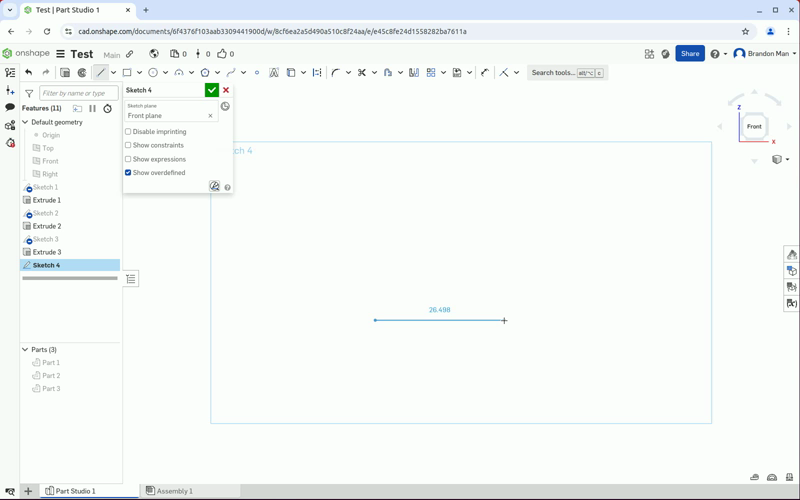
key_down(shift)
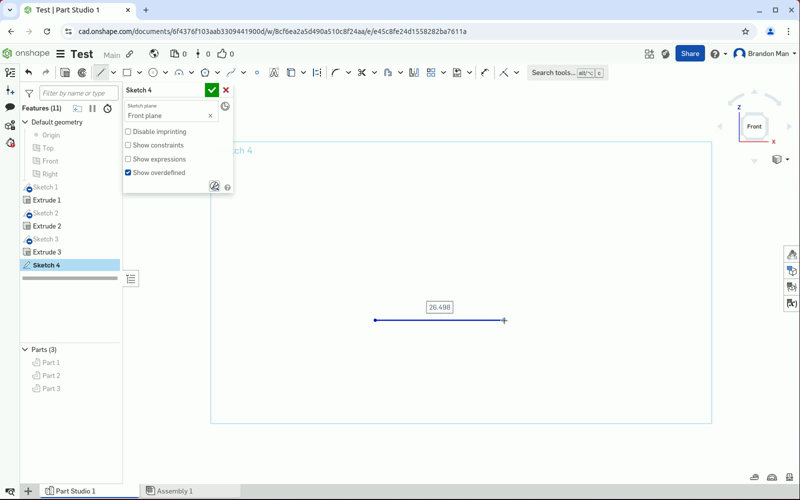
mouse_move(504, 251)
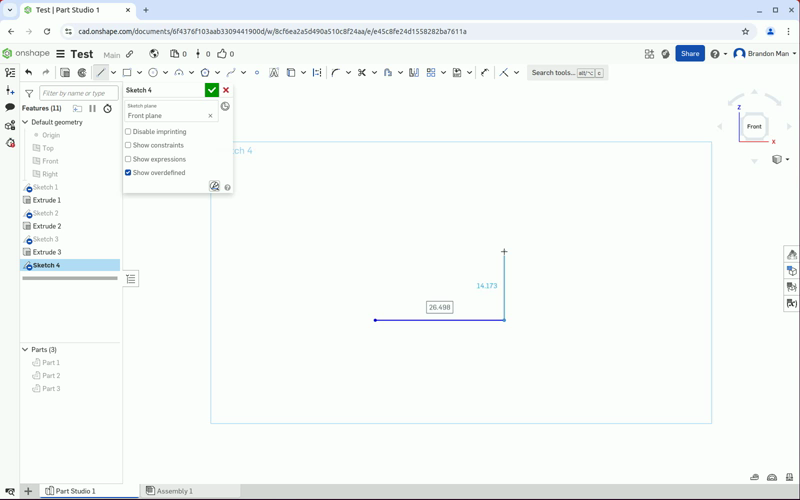
click(504, 251)
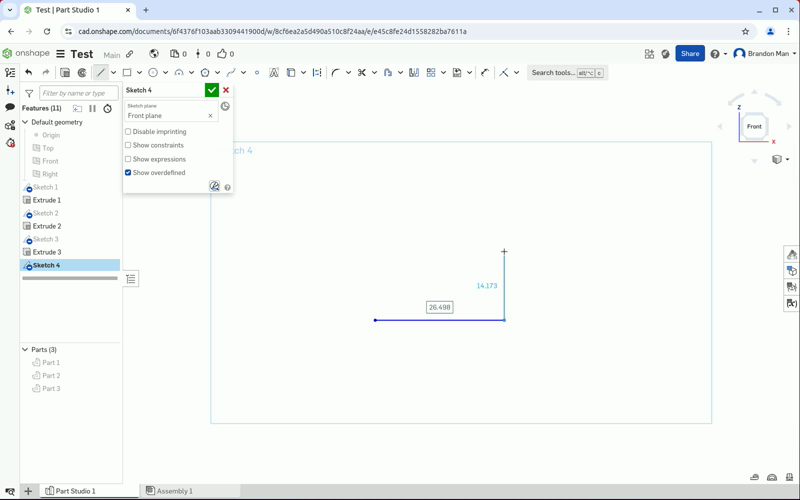
key_up(shift)
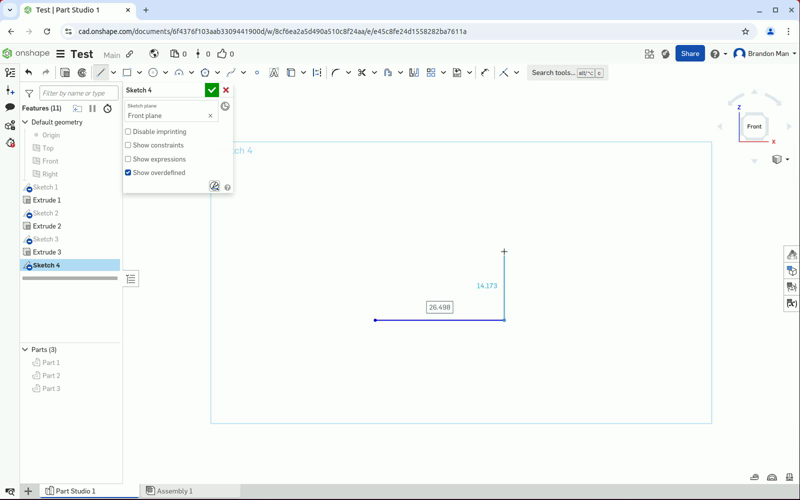
key_down(shift)
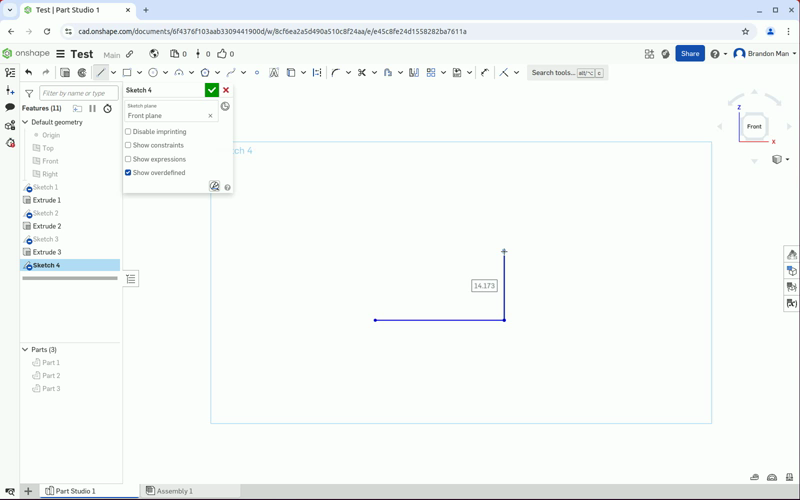
mouse_move(375, 251)
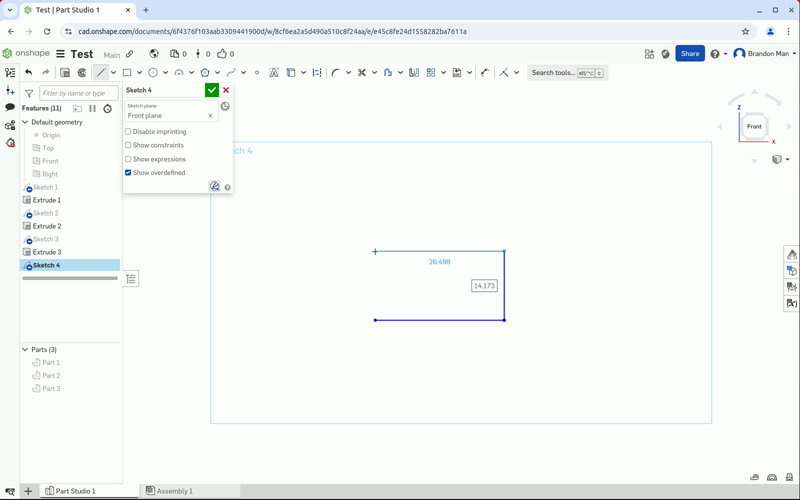
click(375, 251)
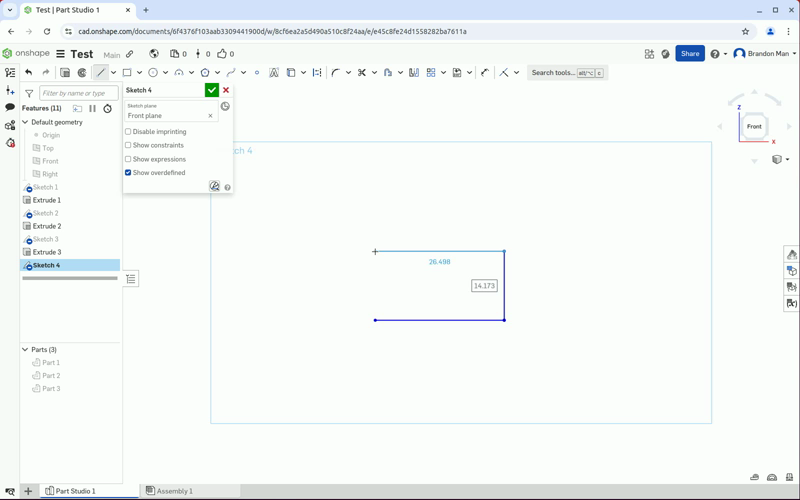
key_up(shift)
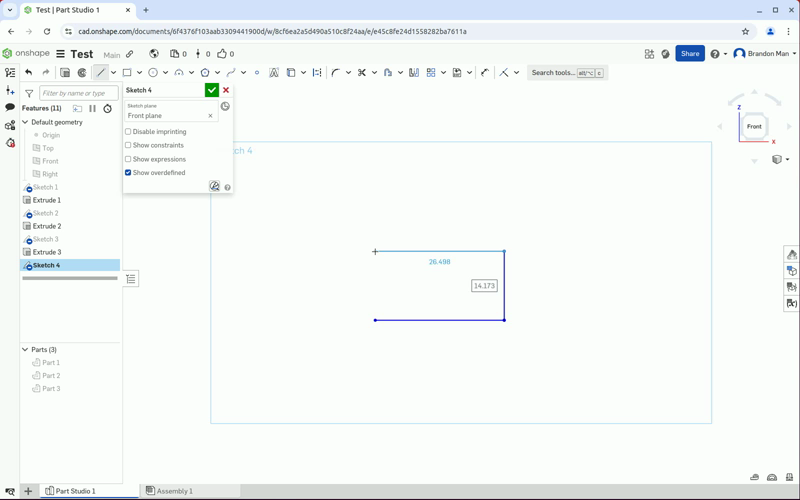
key_down(shift)
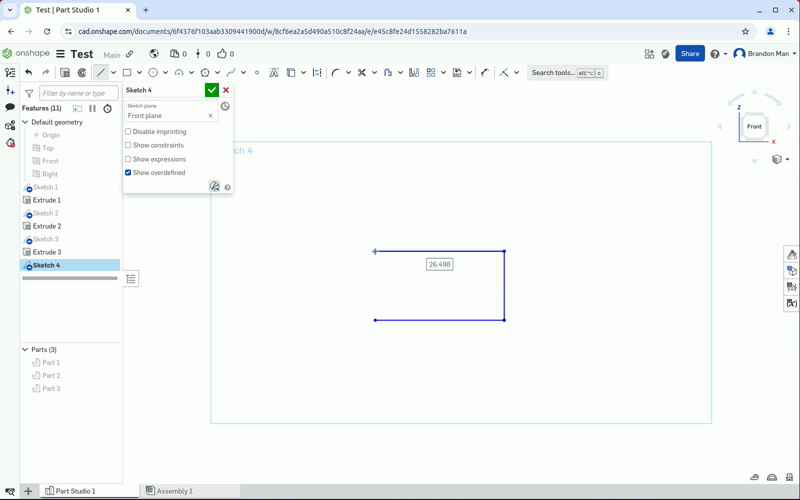
mouse_move(375, 320)
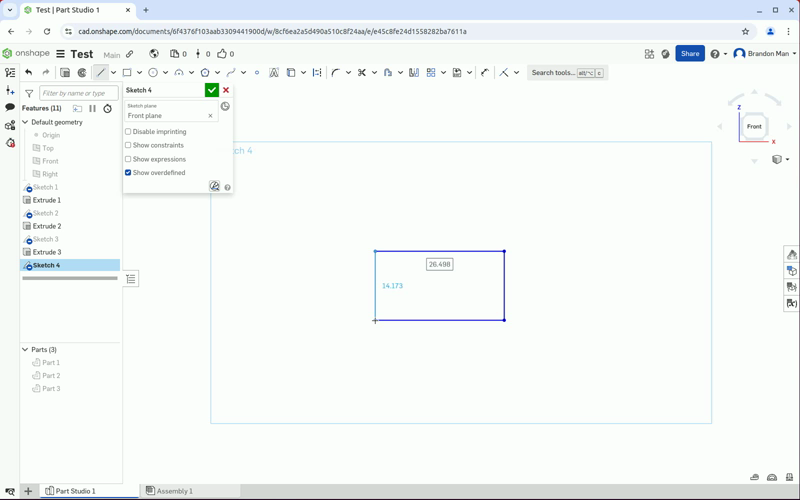
key_up(shift)
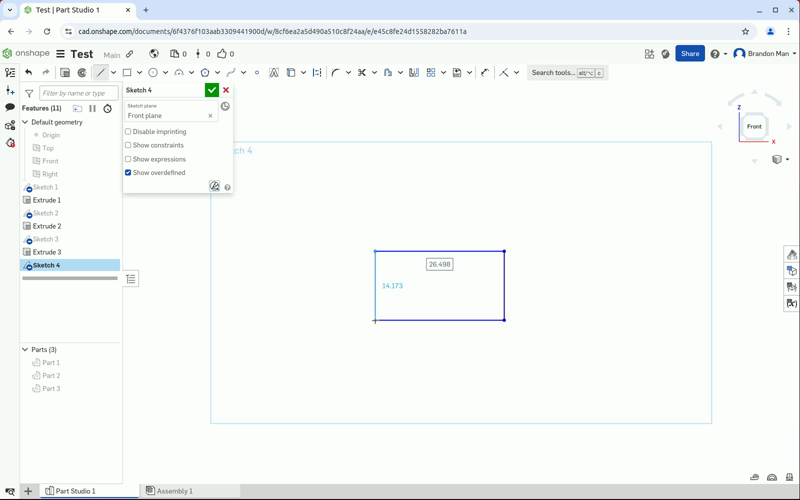
click(375, 320)
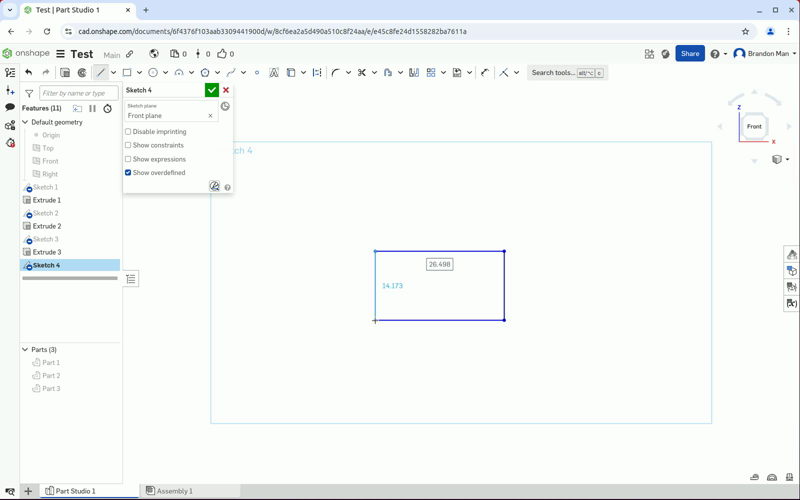
key(esc)
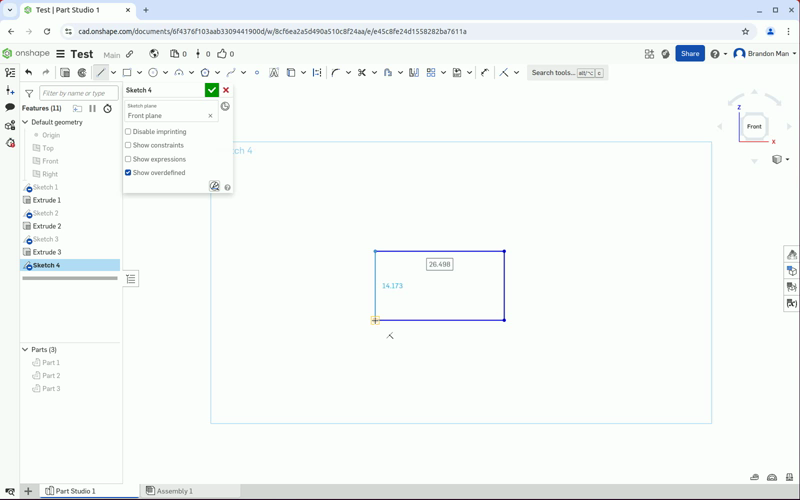
mouse_move(459, 313)
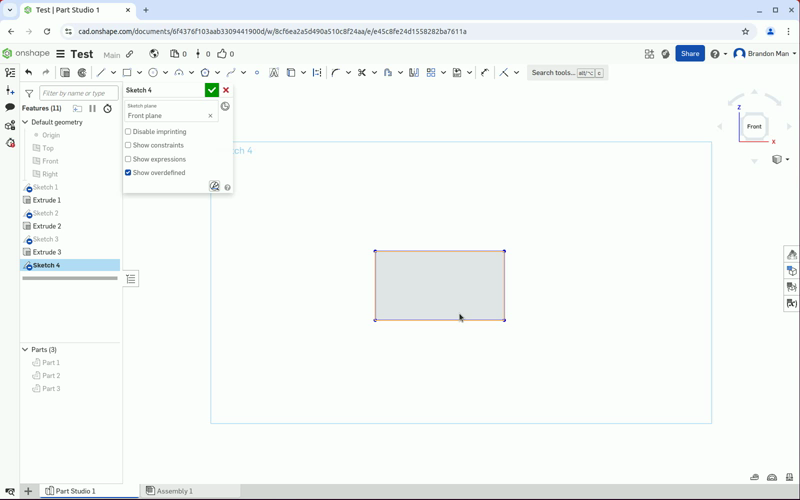
click(459, 313)
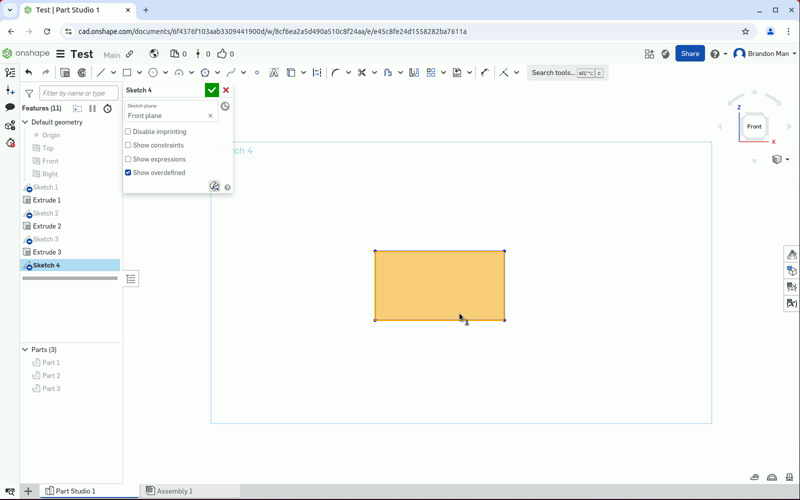
mouse_move(73, 352)
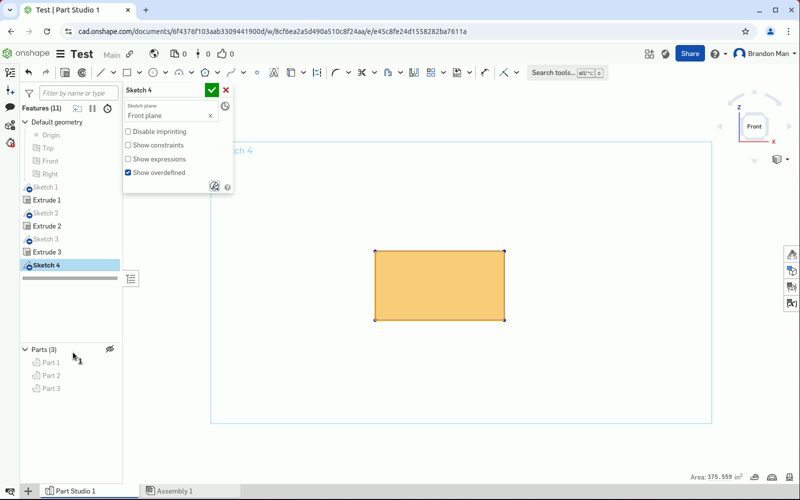
key(shift+y)
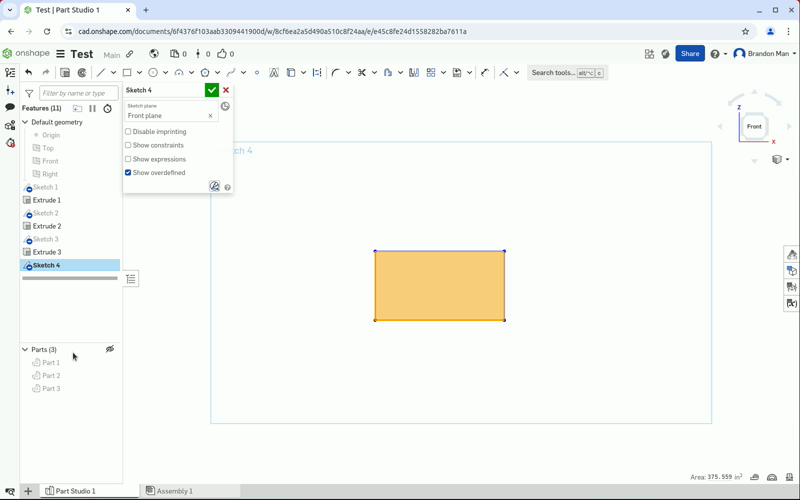
key(shift+e)
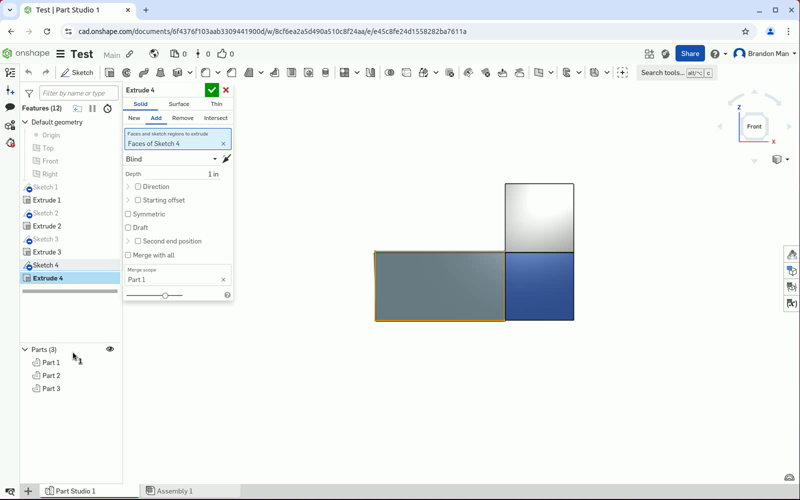
mouse_move(143, 106)
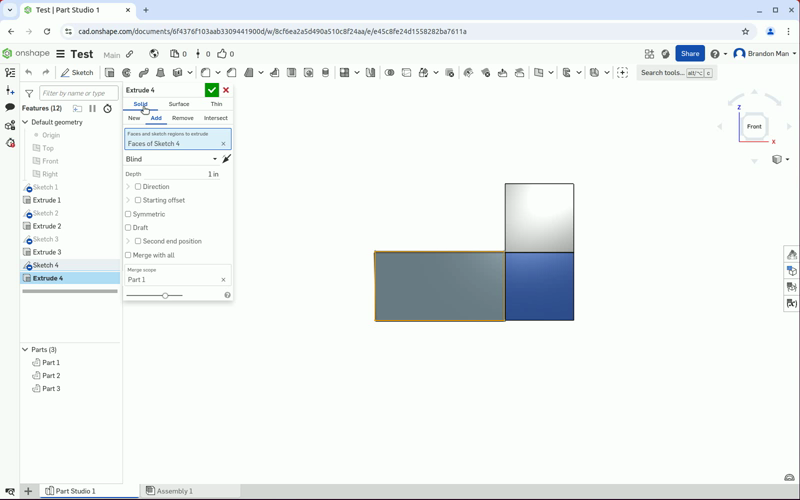
click(143, 106)
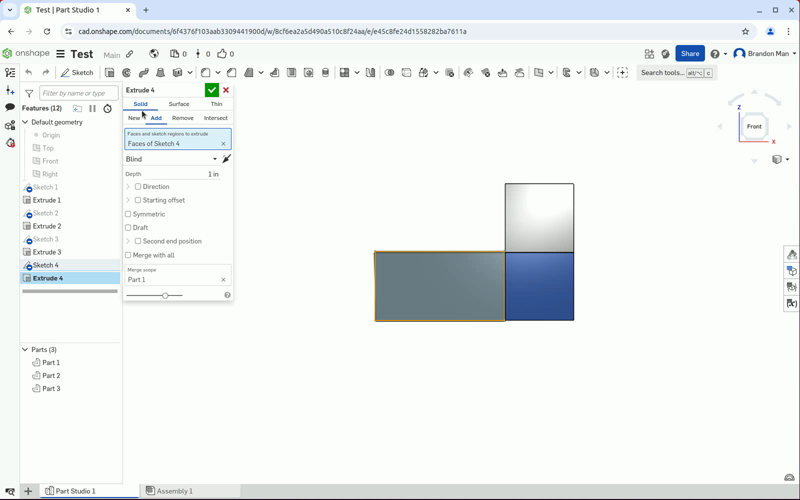
mouse_move(137, 120)
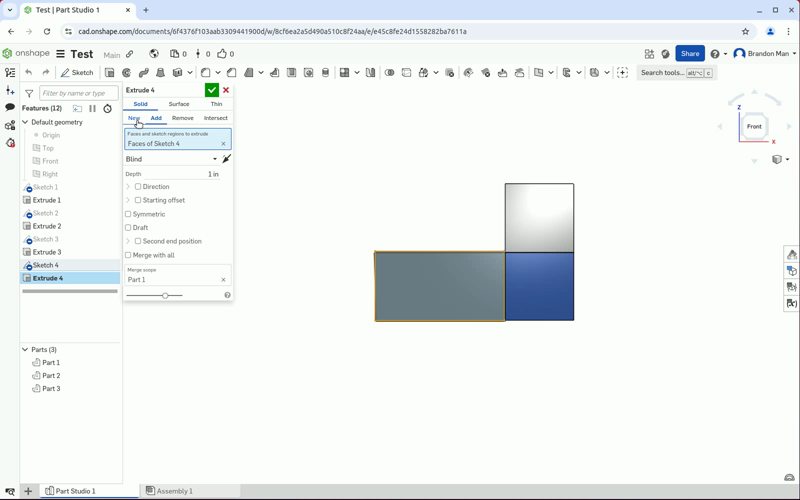
click(137, 120)
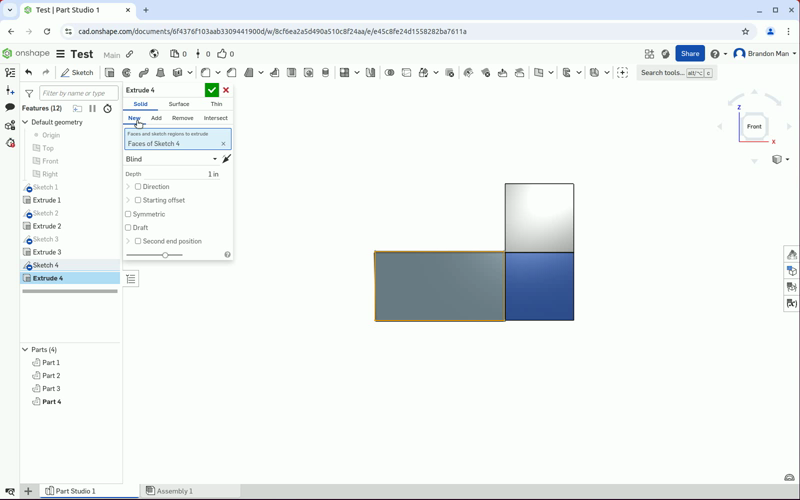
key(tab, 4)
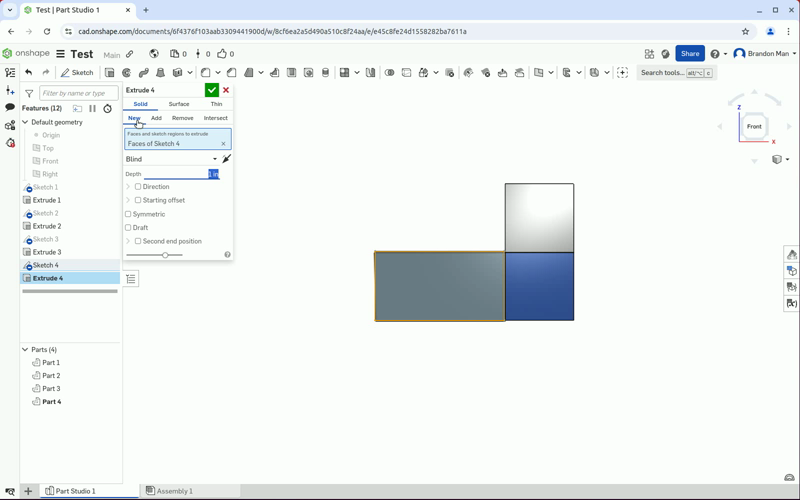
text(-13.961)
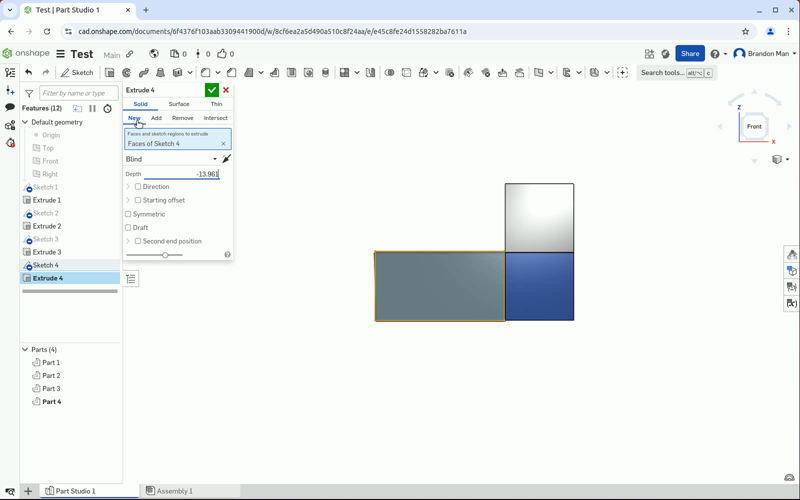
key(enter)
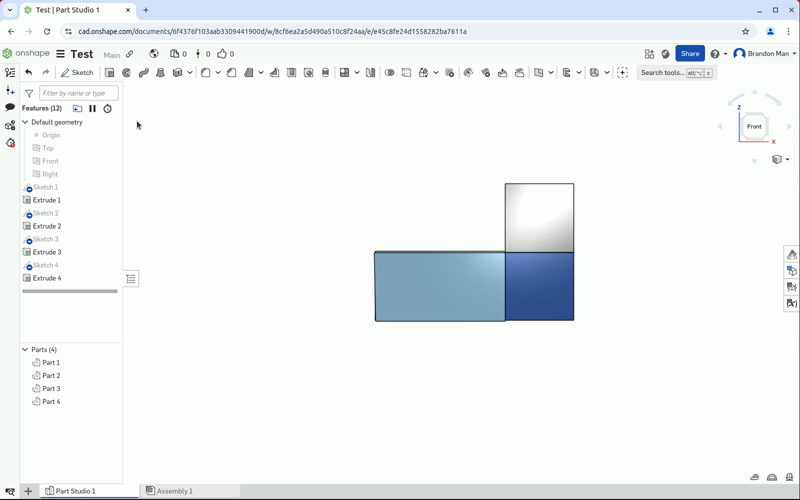
key(shift+h)
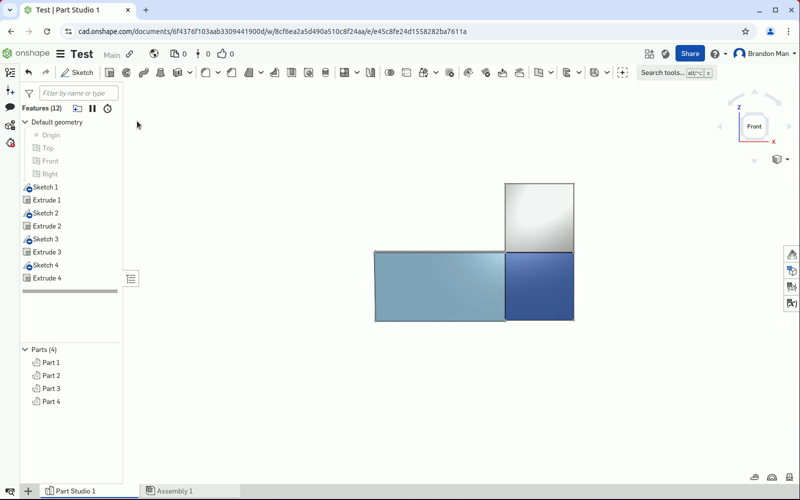
key(shift+h)
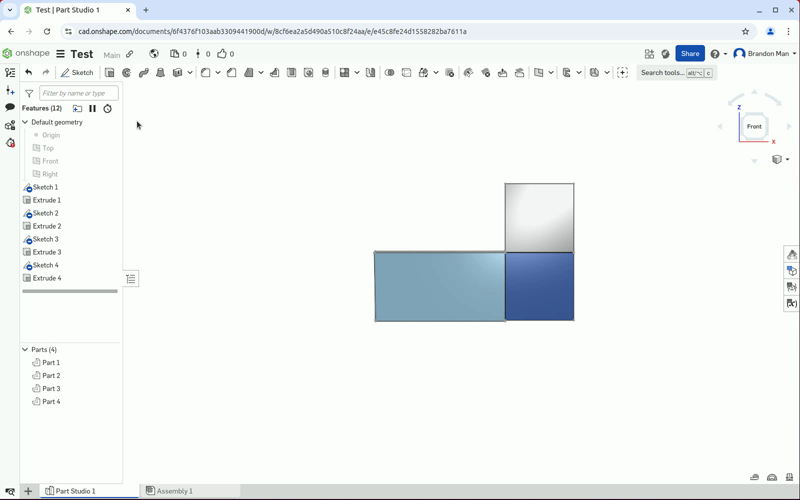
key(shift+7)
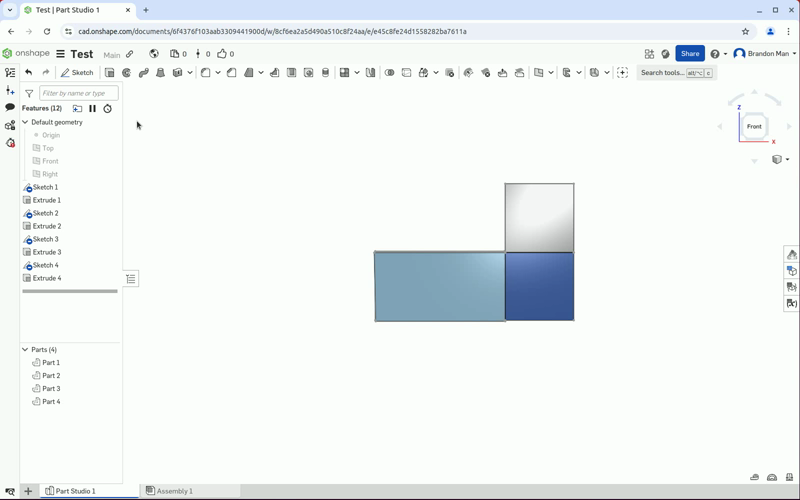
key(left, 2)
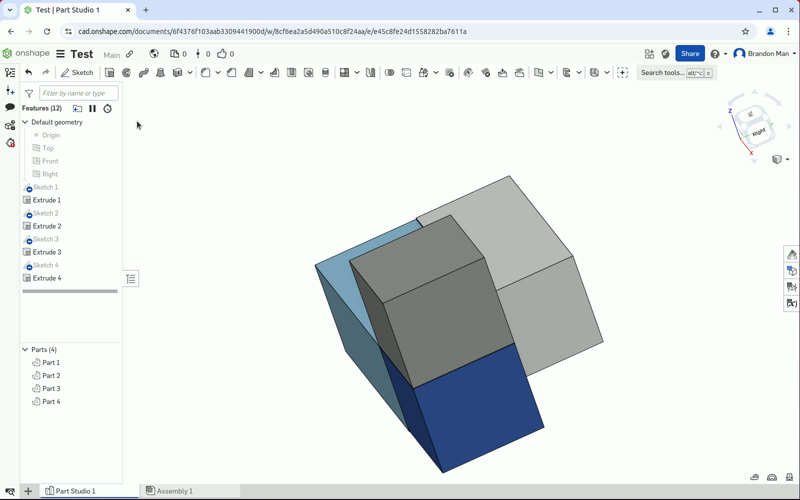
key(down, 2)
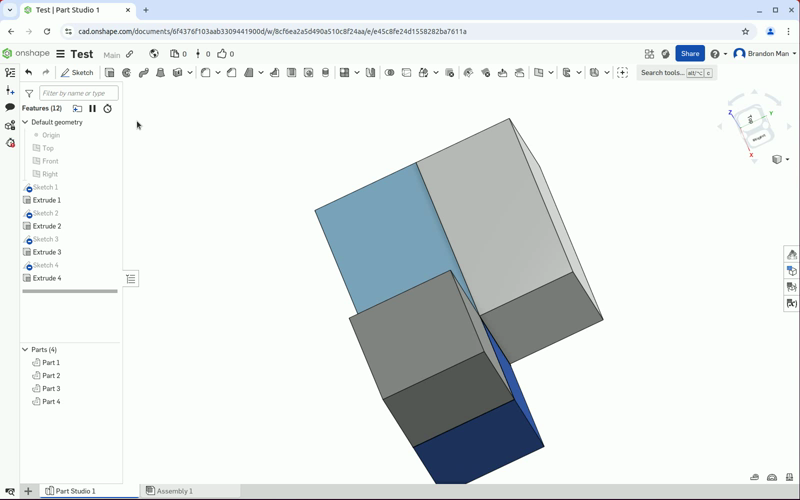
key(up, 2)
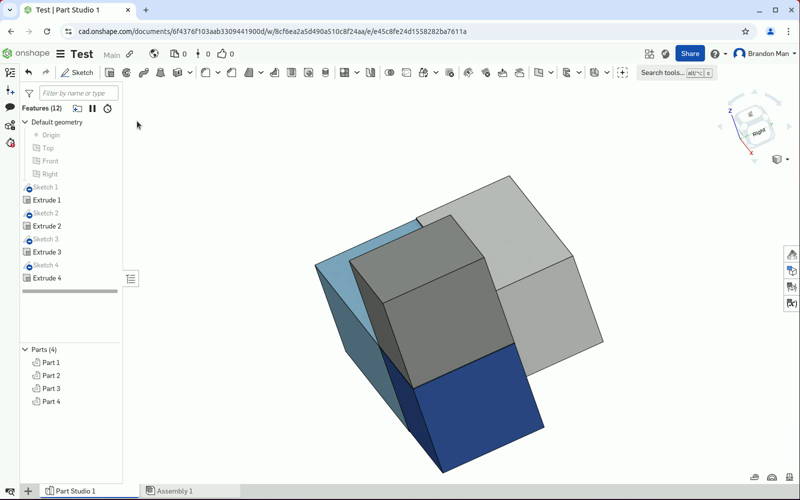
key(right, 2)
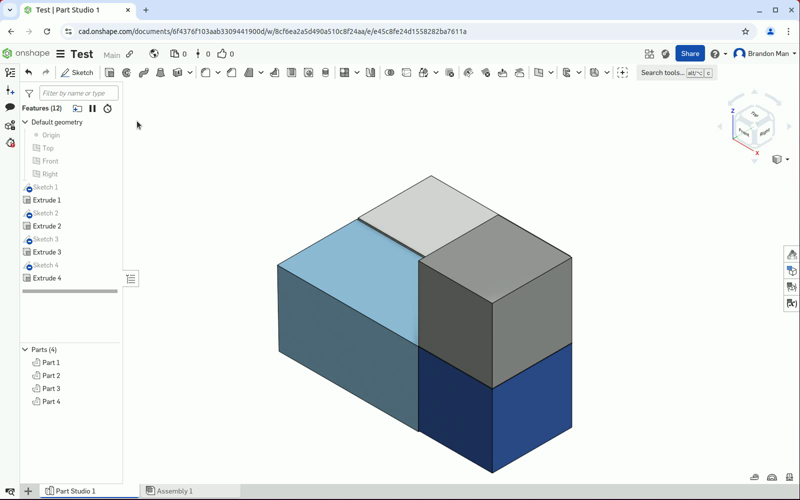
mouse_move(73, 189)
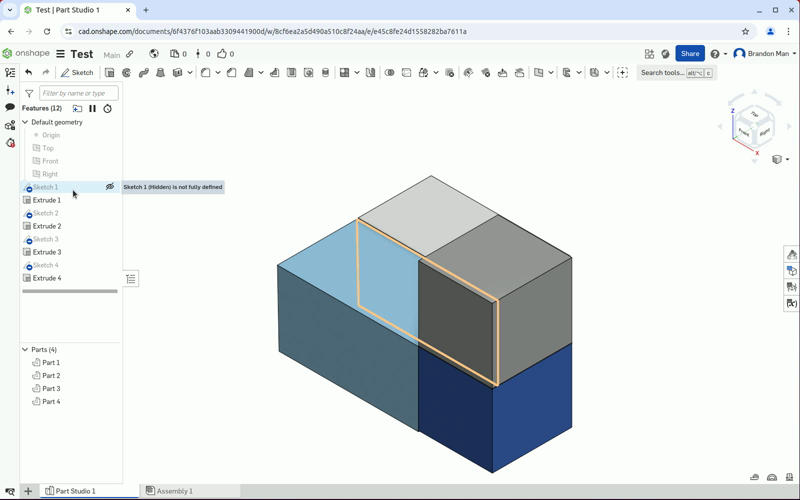
click(73, 189)